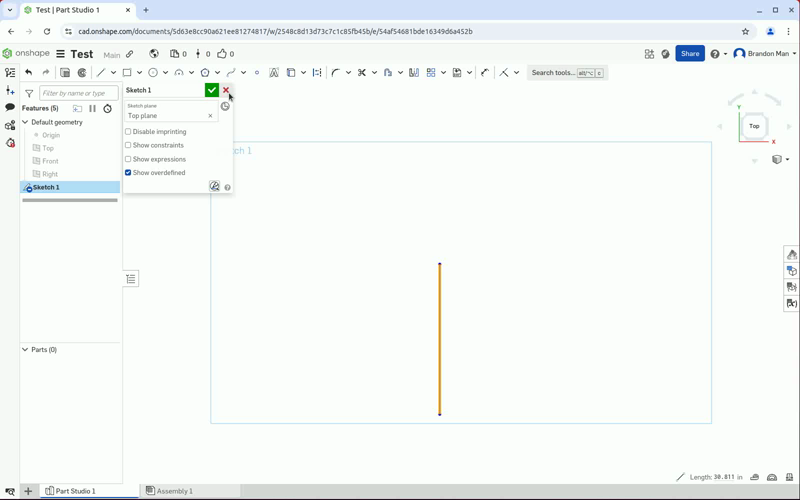
key(shift+h)
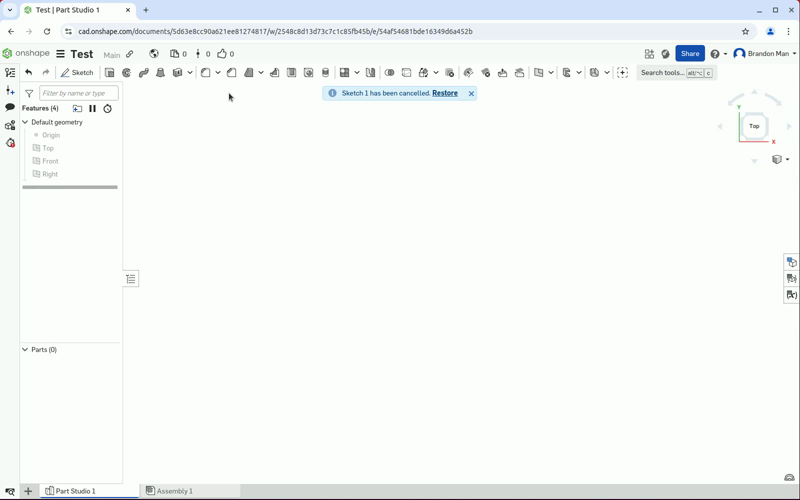
mouse_move(73, 352)
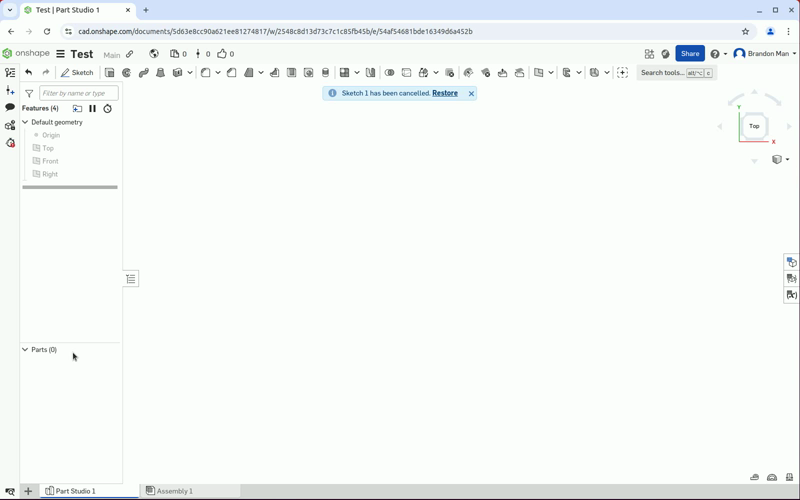
key(y)
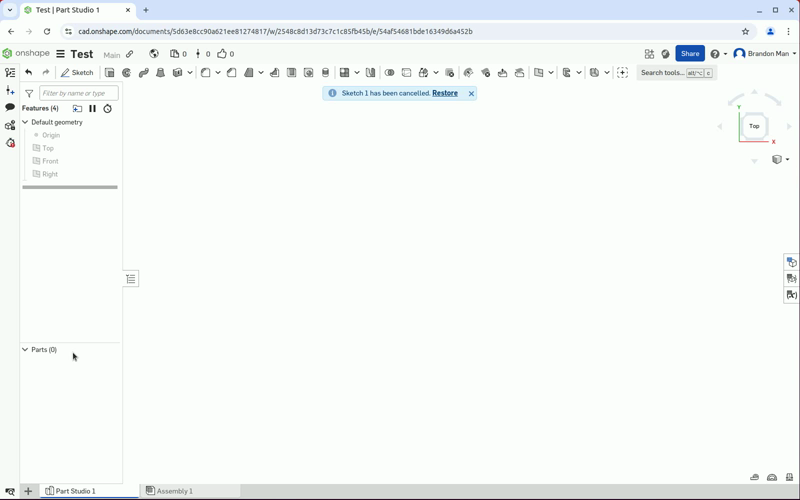
key(shift+p)
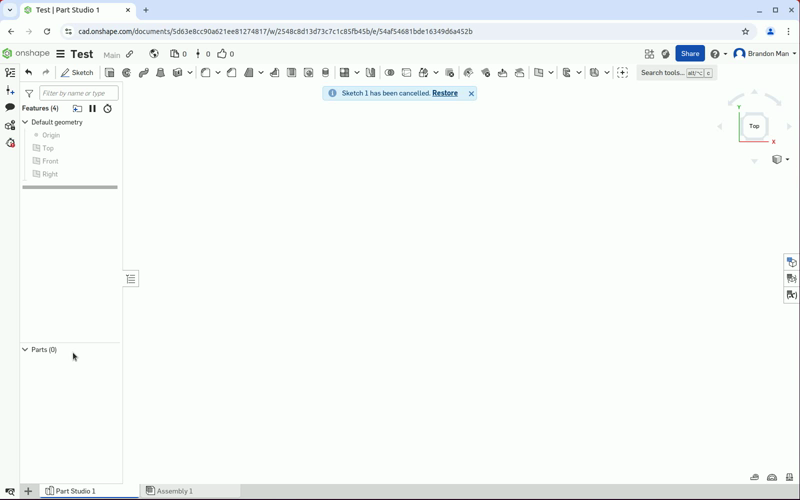
key(space)
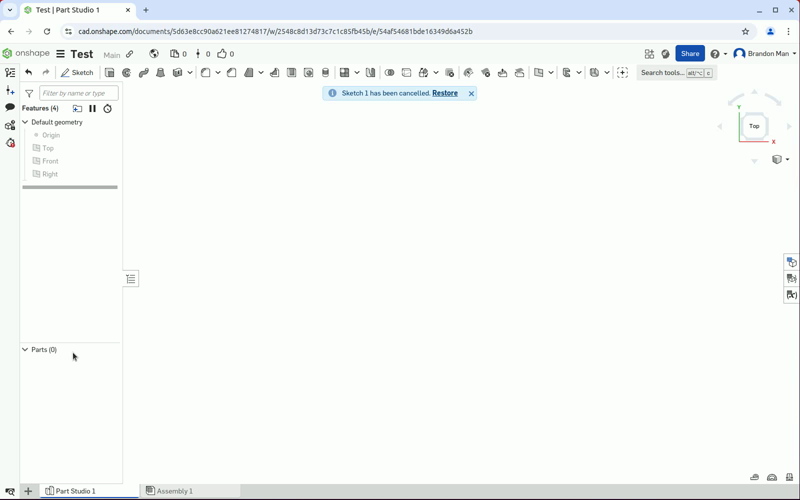
key_down(shift)
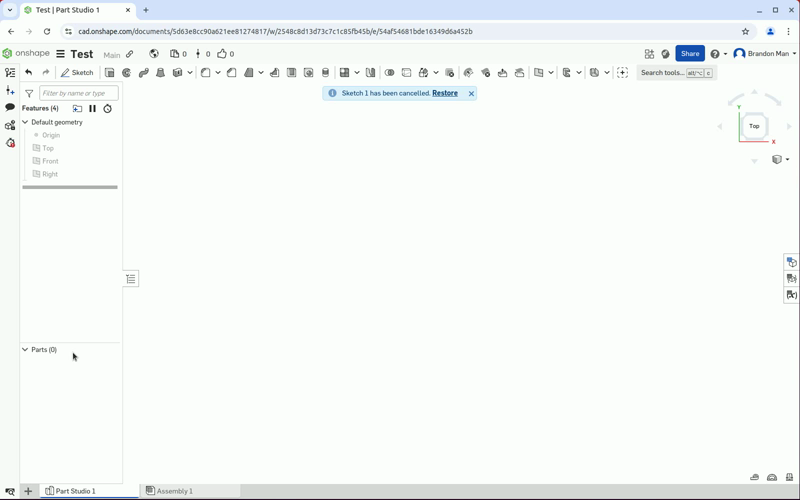
key(up)
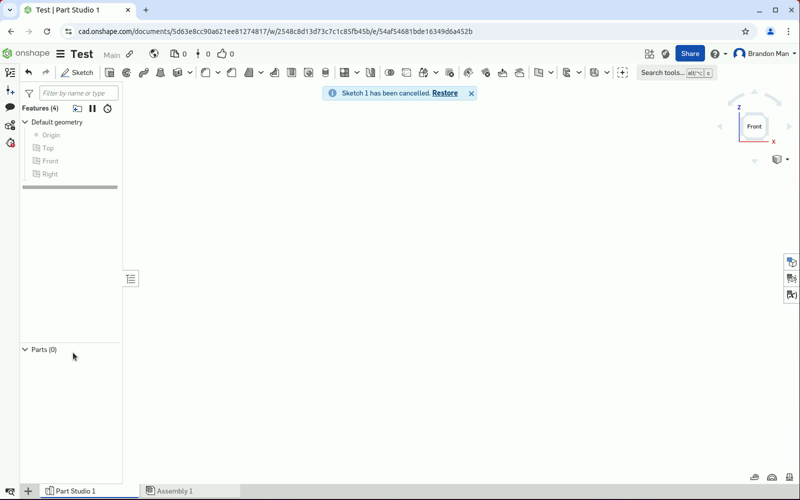
key_up(shift)
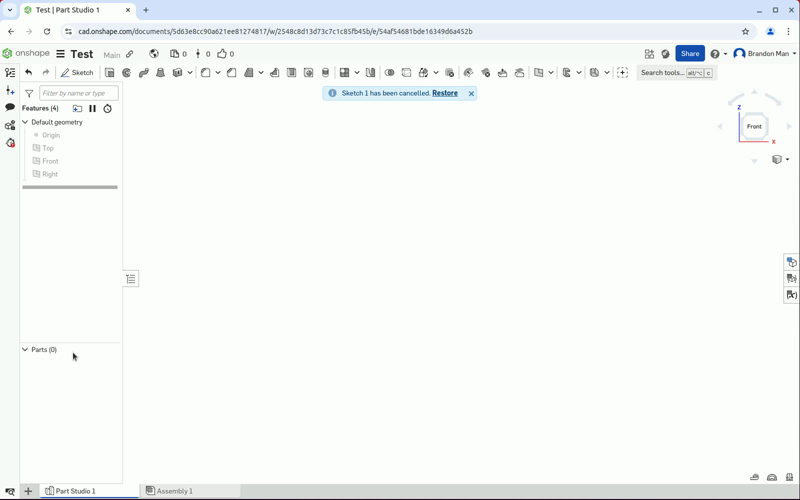
mouse_move(73, 352)
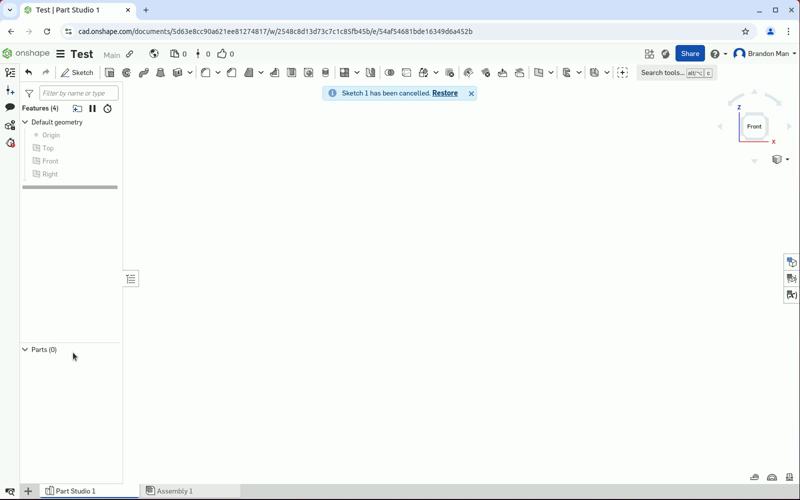
key(shift+y)
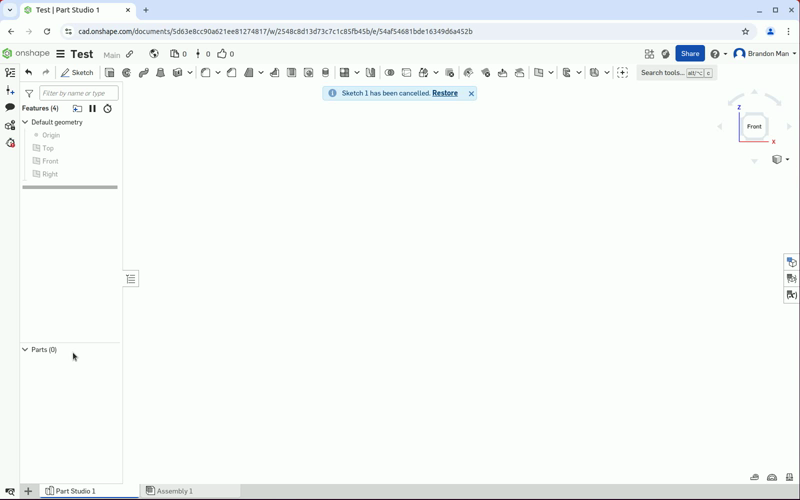
key(shift+s)
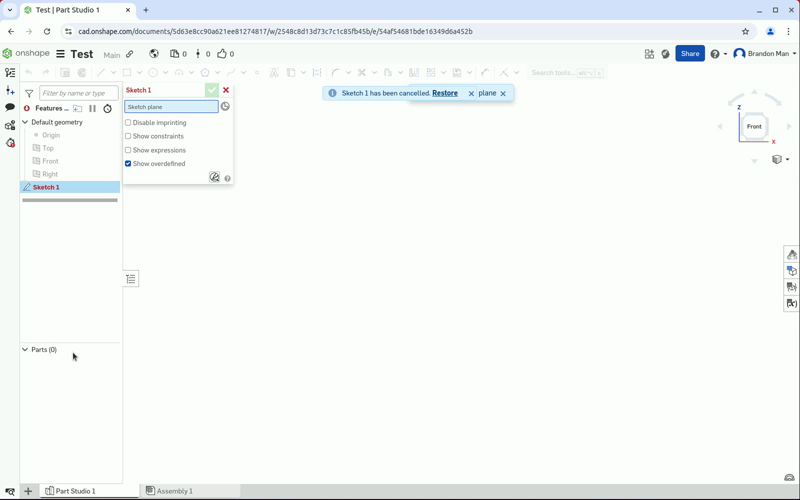
mouse_move(73, 163)
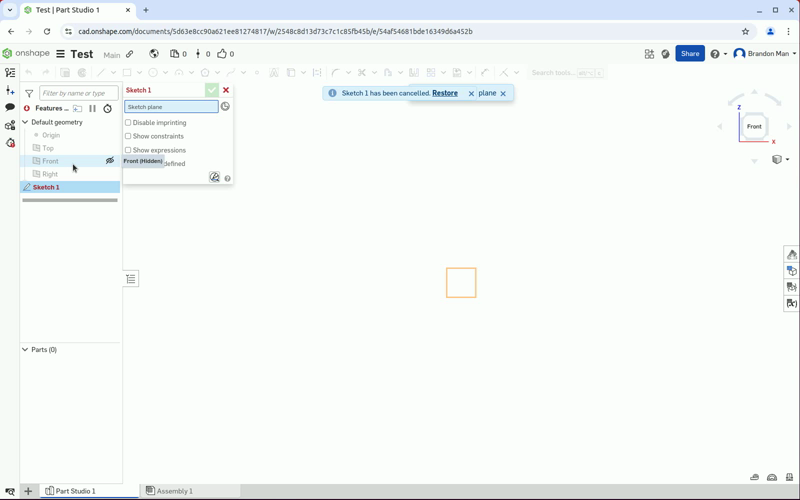
click(73, 163)
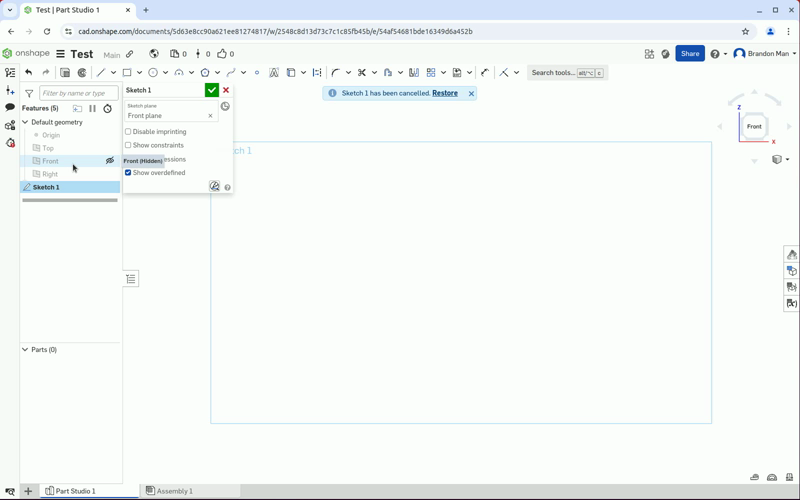
mouse_move(73, 352)
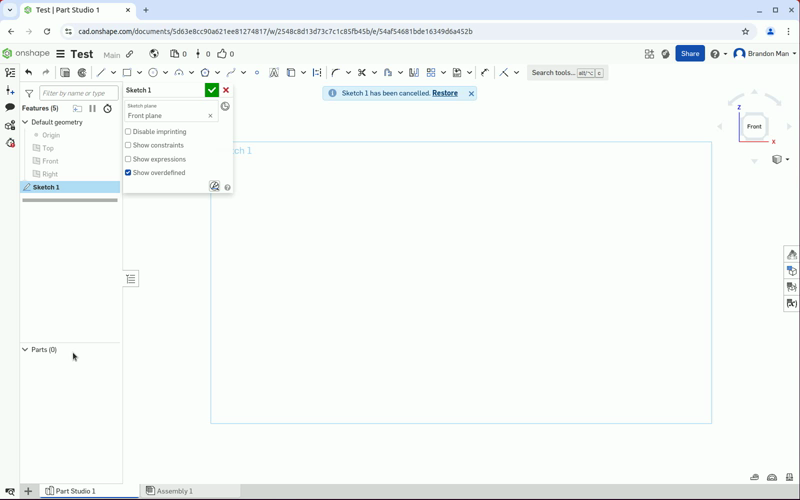
key(y)
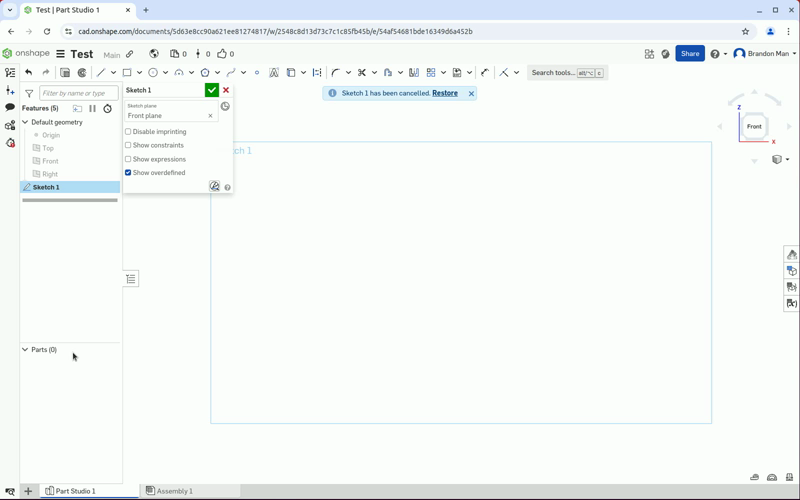
key(l)
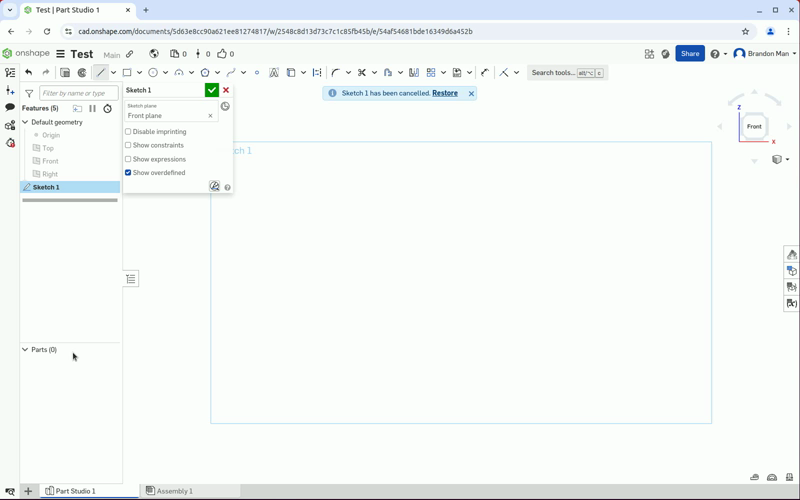
key_down(shift)
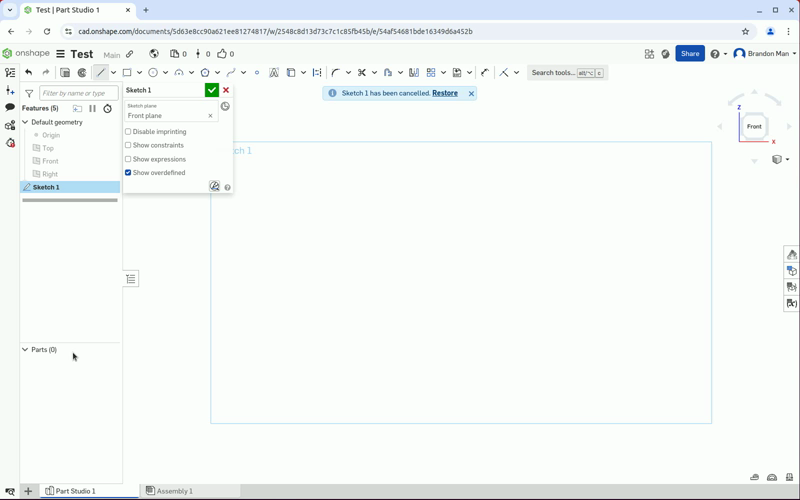
mouse_move(460, 282)
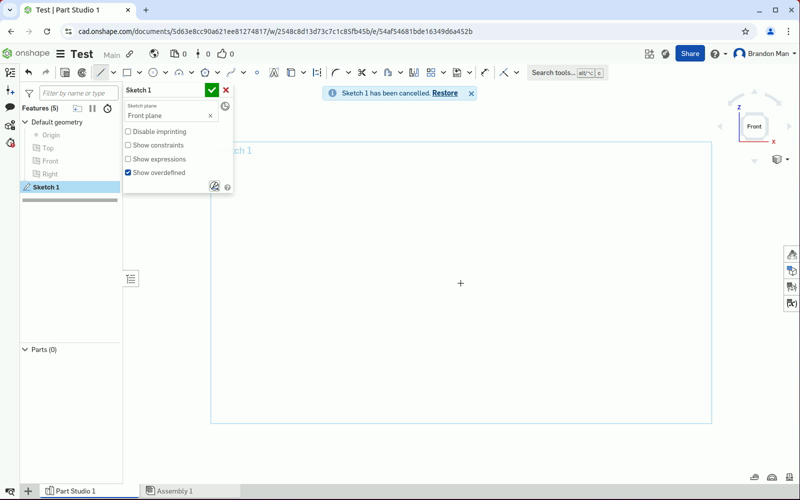
click(460, 282)
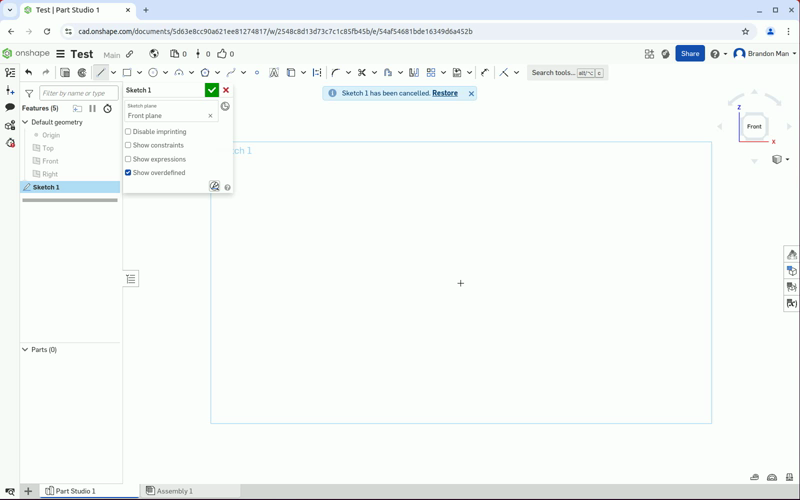
key_up(shift)
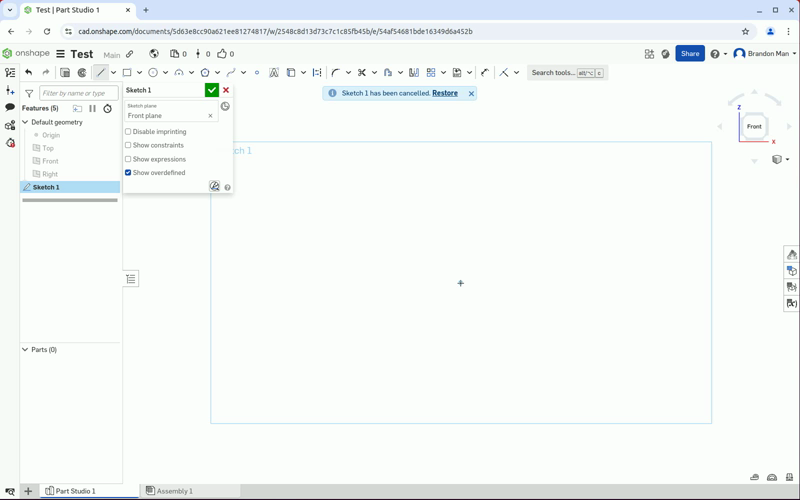
key_down(shift)
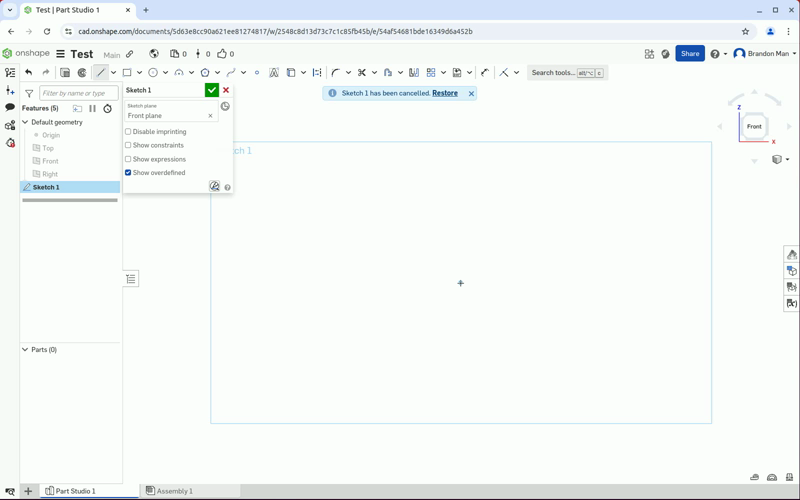
mouse_move(545, 282)
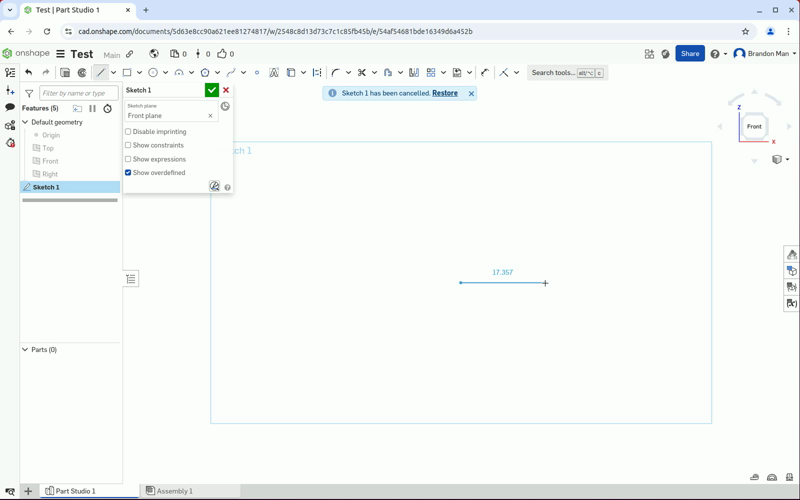
click(545, 282)
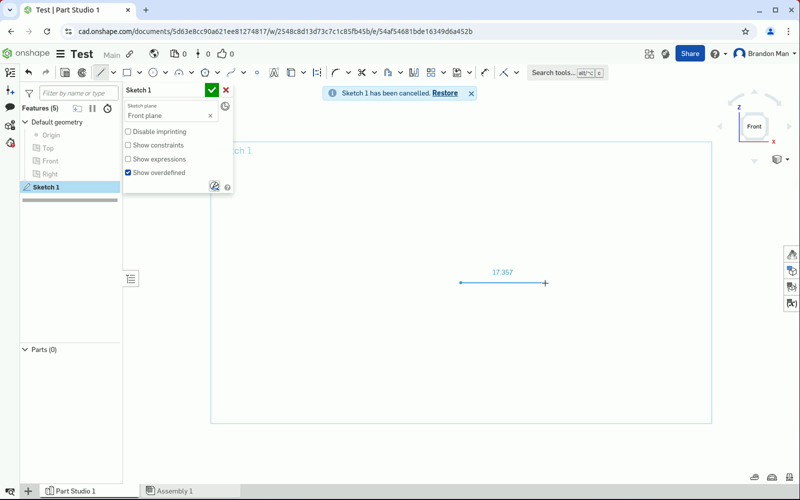
key_up(shift)
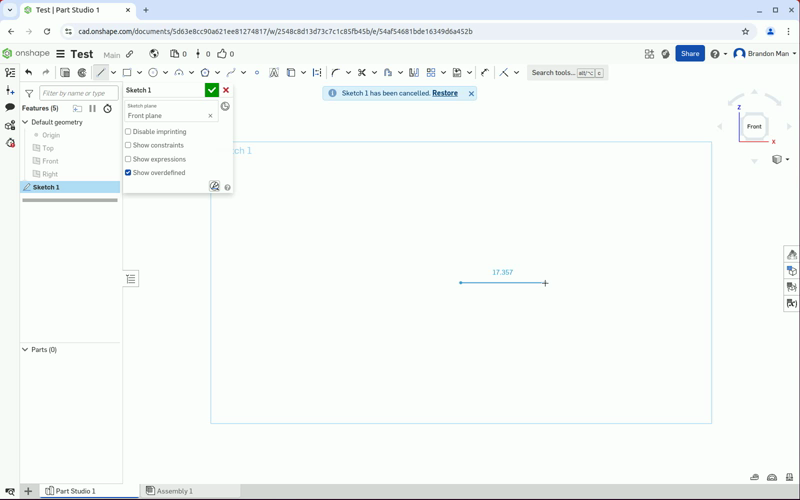
key_down(shift)
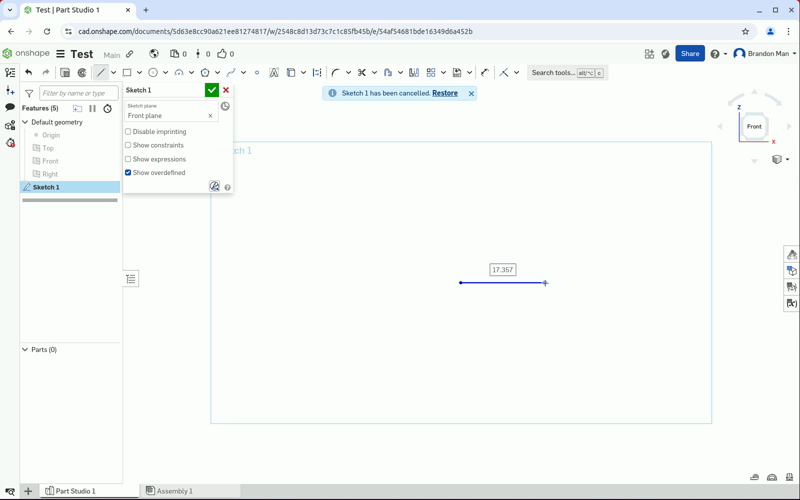
mouse_move(545, 198)
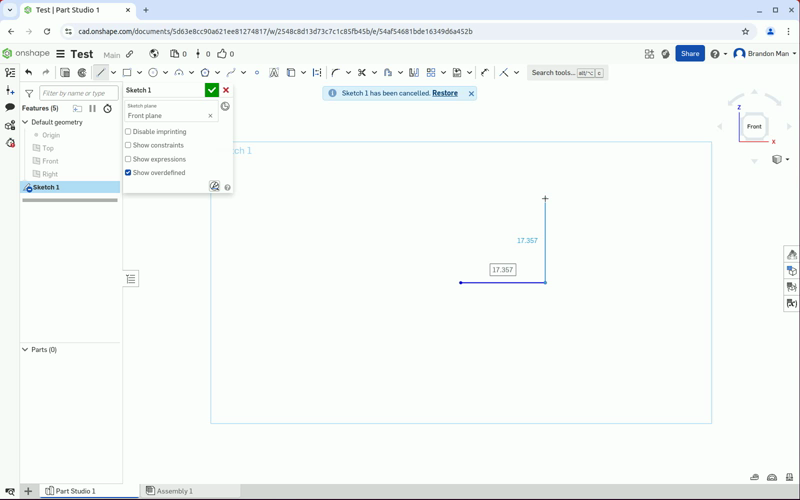
click(545, 198)
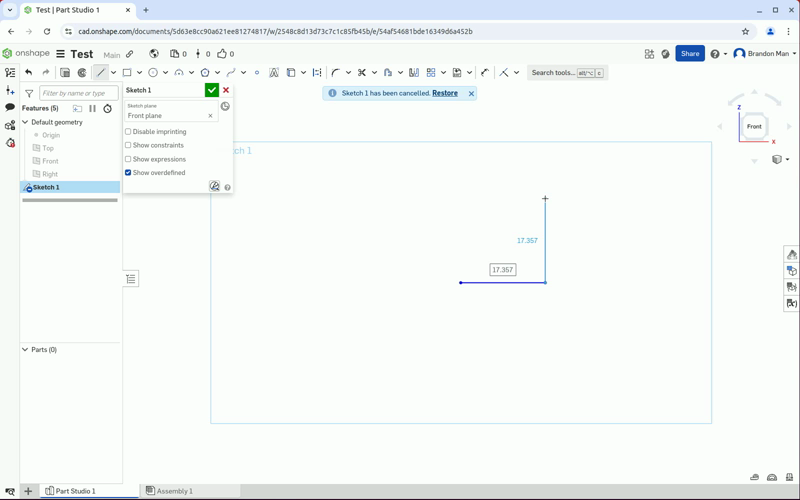
key_up(shift)
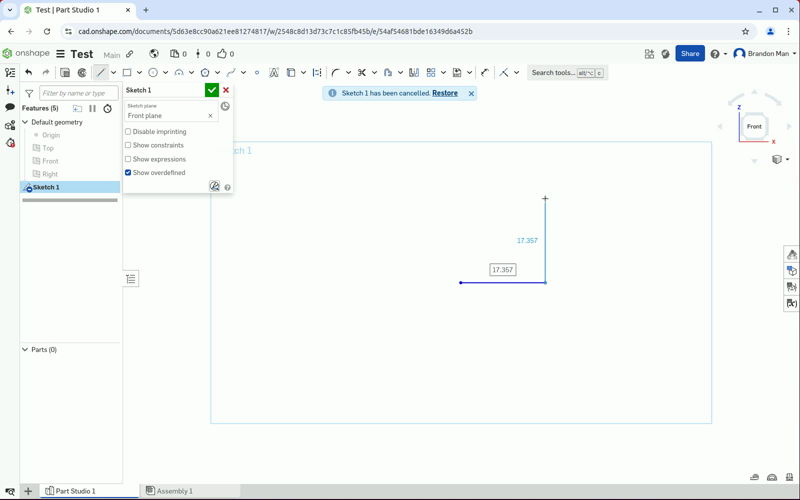
key_down(shift)
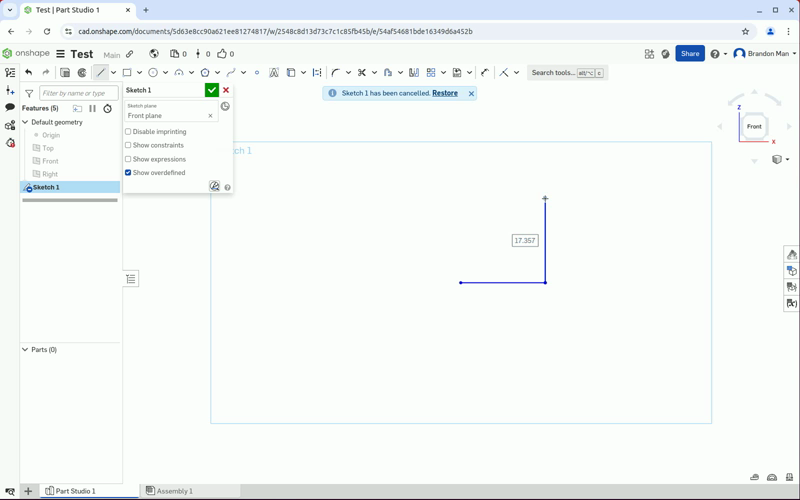
mouse_move(460, 198)
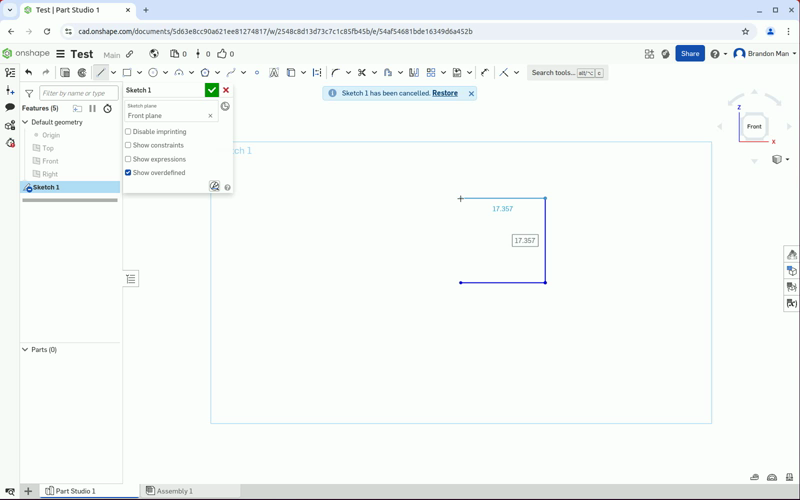
click(460, 198)
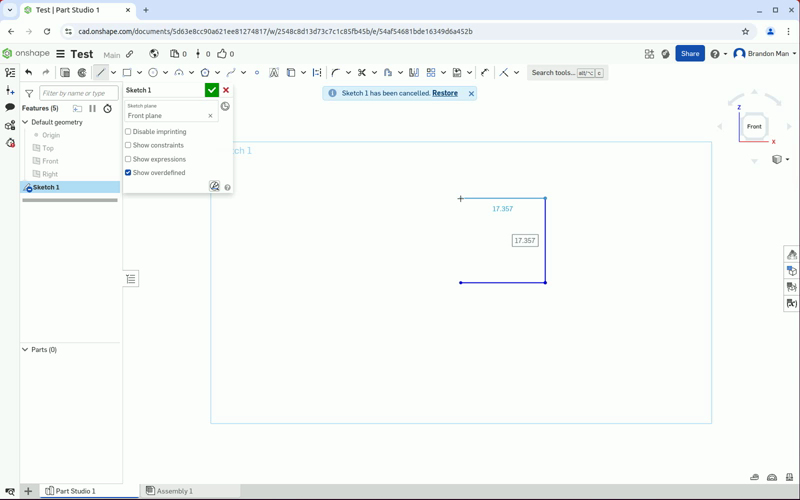
key_up(shift)
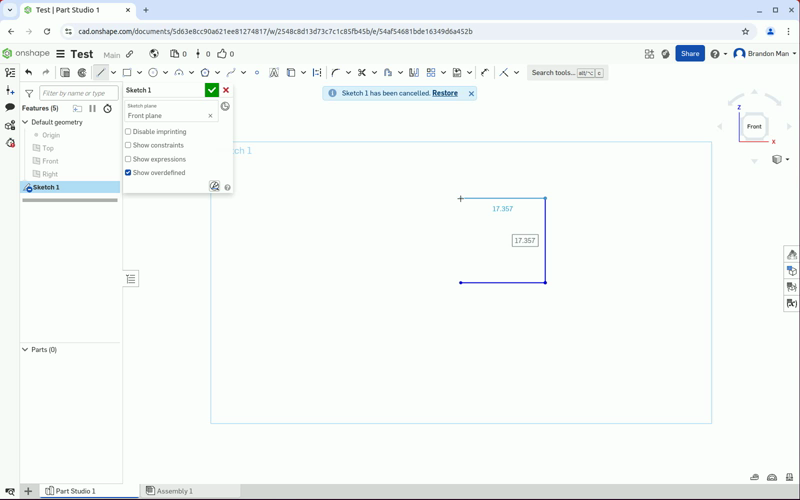
key_down(shift)
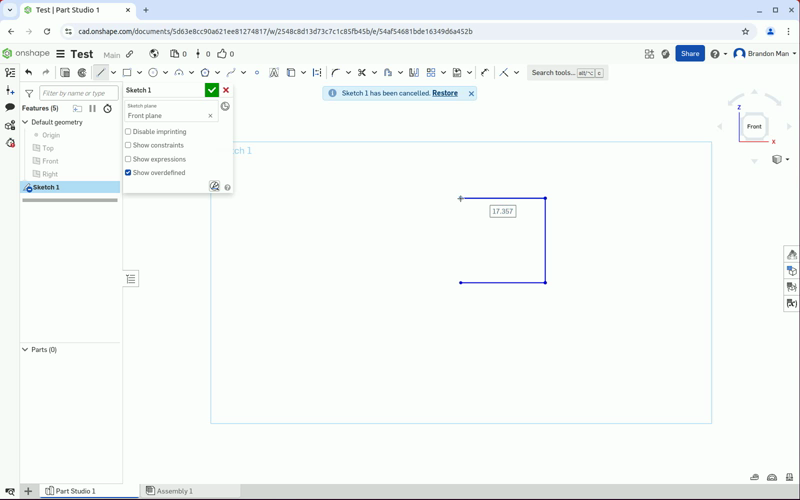
mouse_move(460, 282)
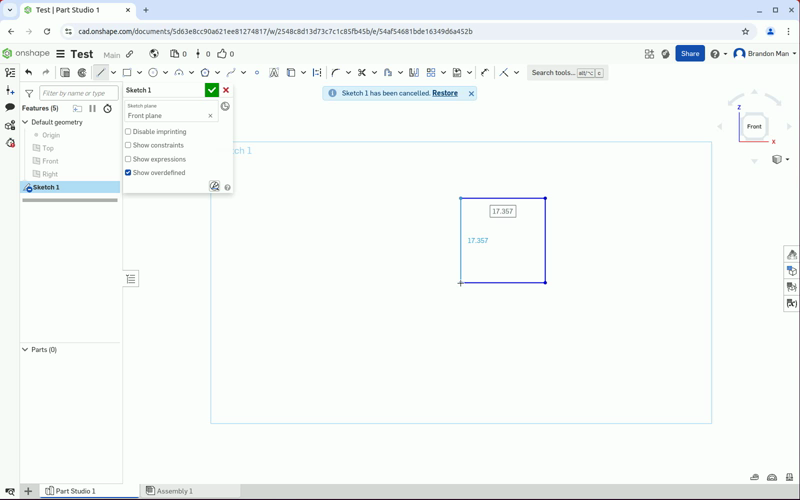
key_up(shift)
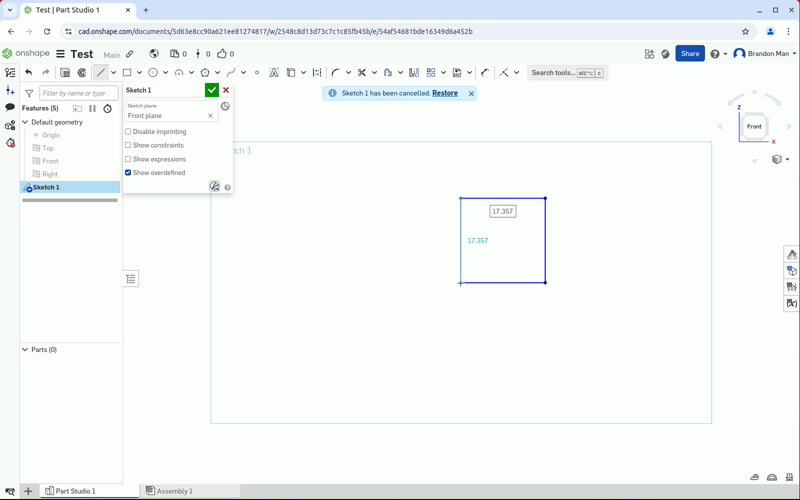
click(460, 282)
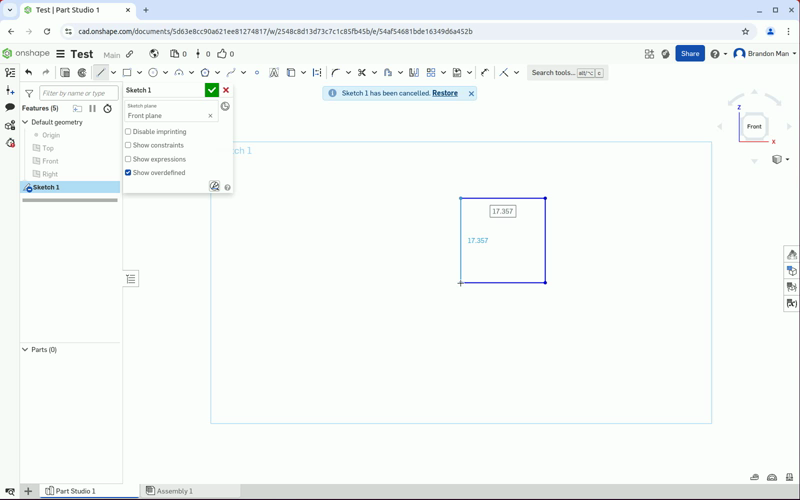
key(esc)
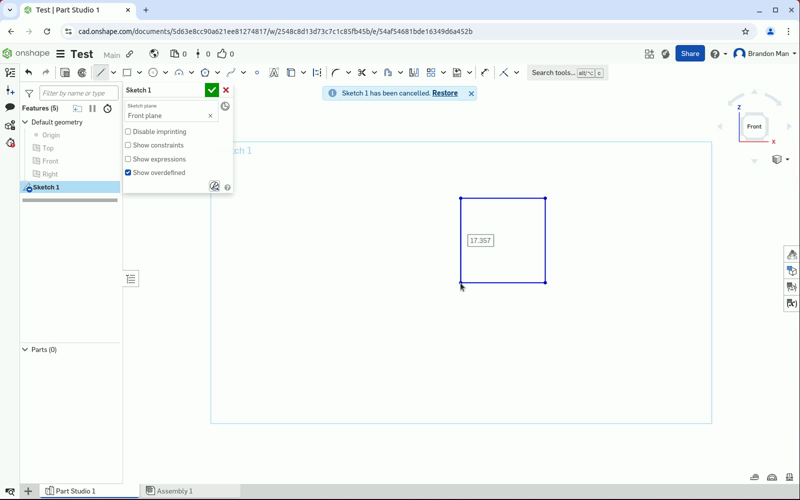
mouse_move(529, 240)
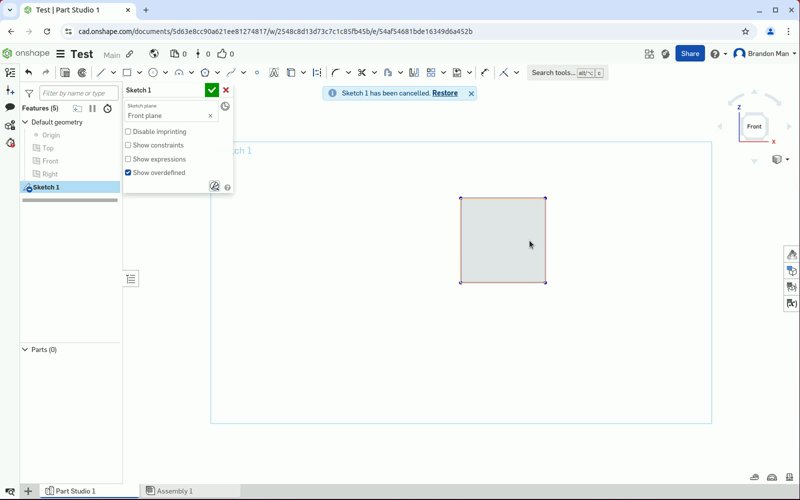
click(529, 240)
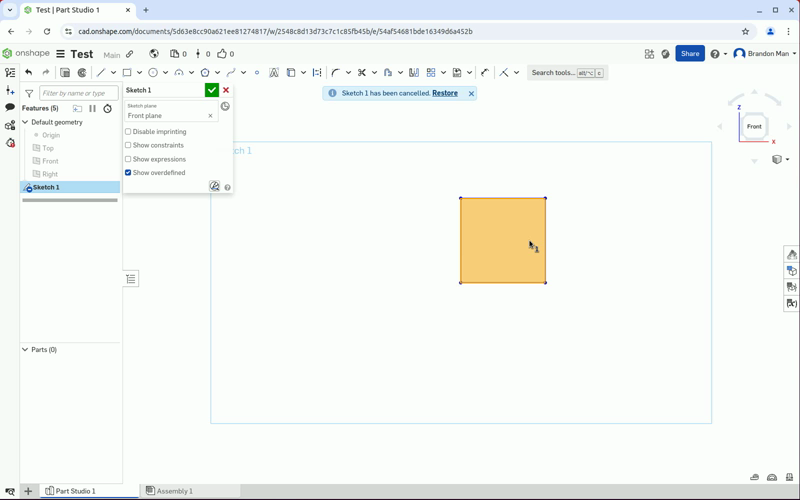
mouse_move(73, 352)
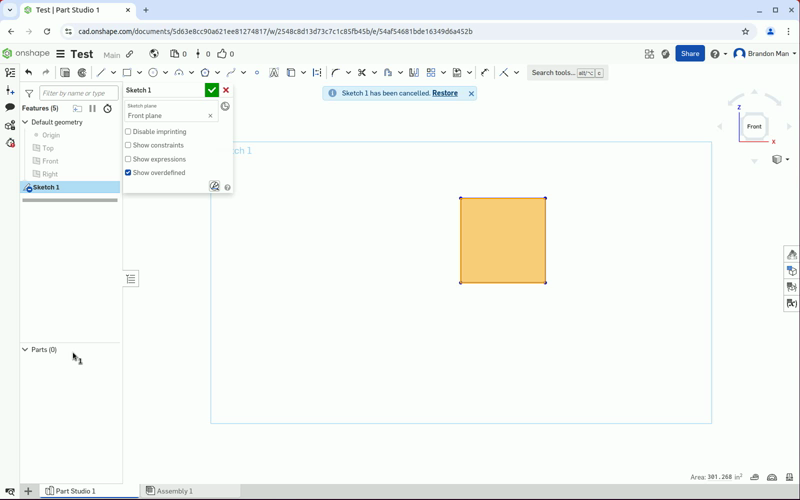
key(shift+y)
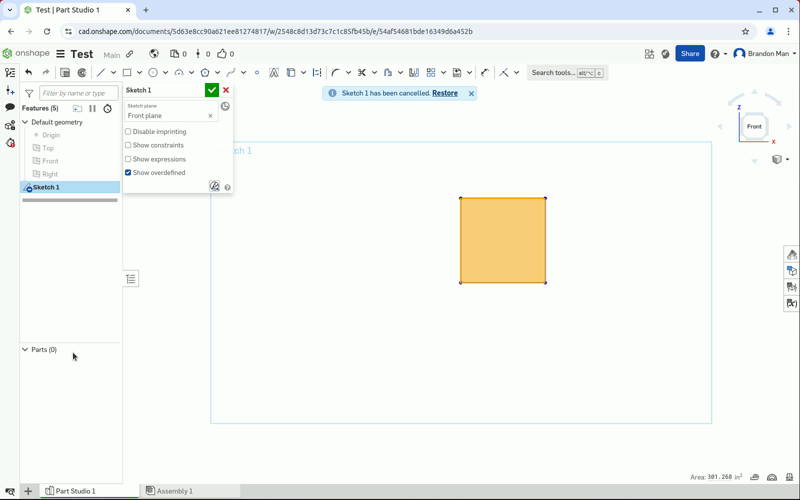
key(shift+e)
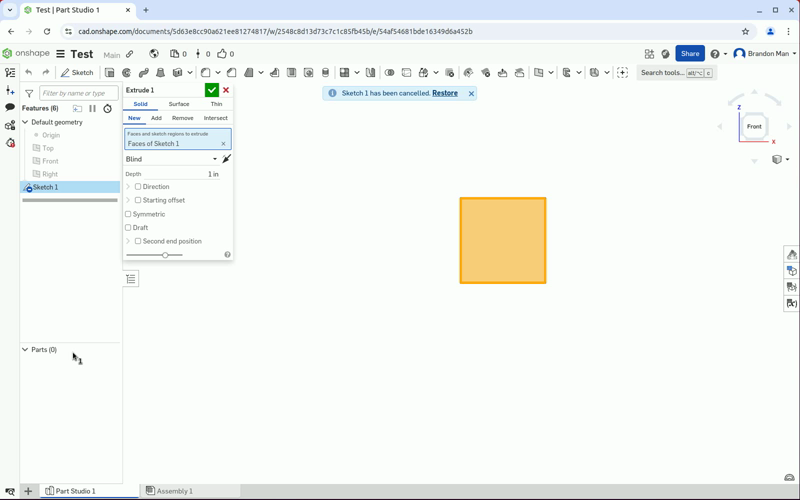
mouse_move(143, 106)
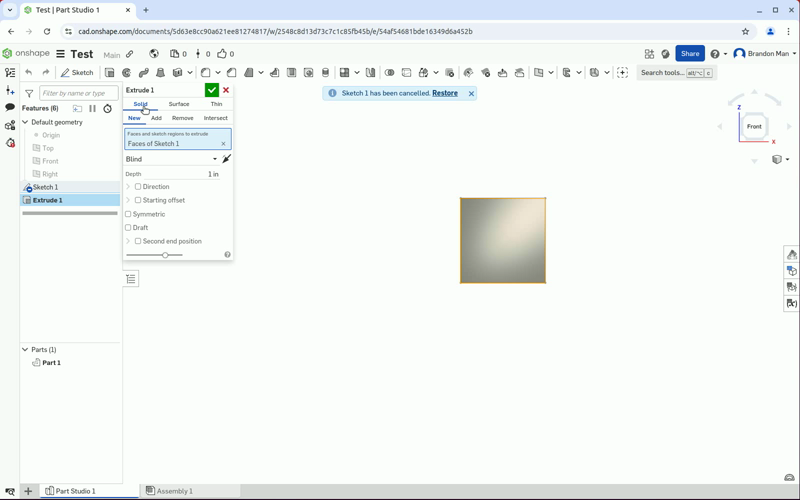
click(143, 106)
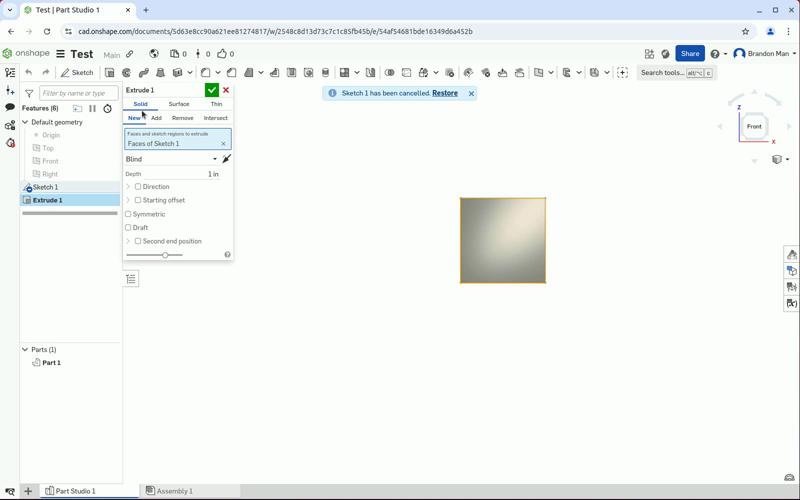
mouse_move(137, 120)
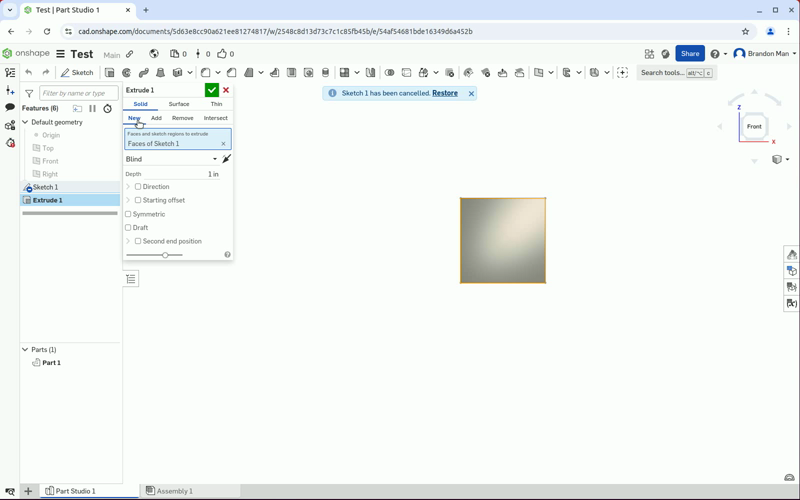
click(137, 120)
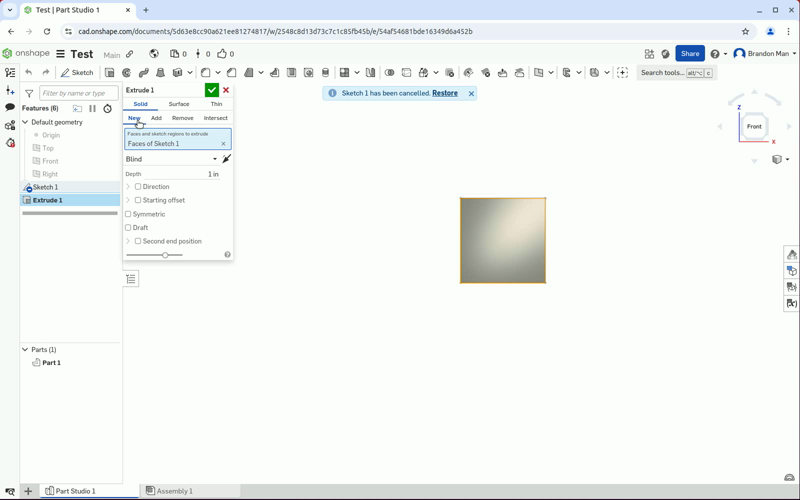
key(tab, 4)
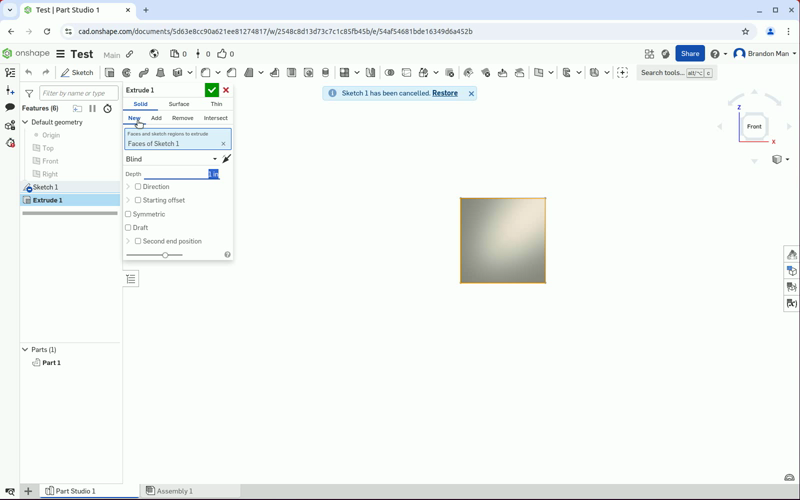
text(5.777)
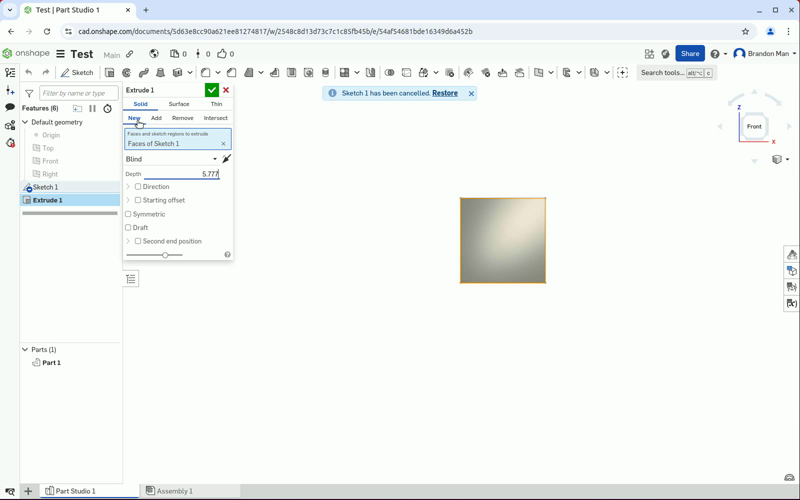
key(enter)
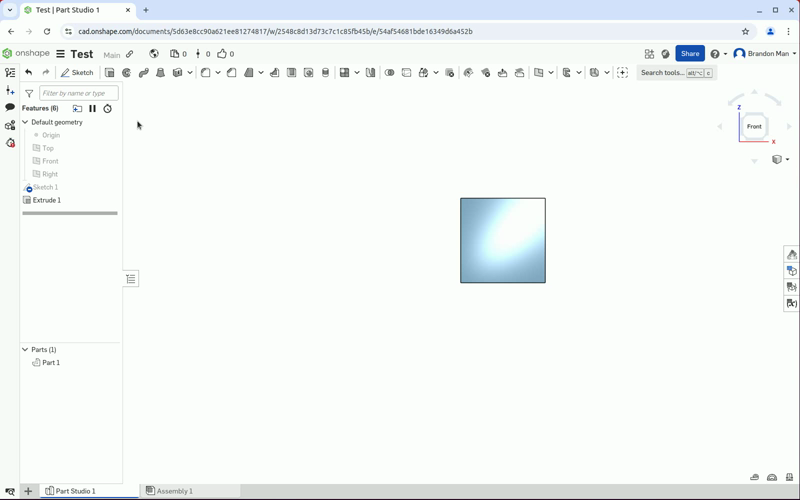
key(shift+h)
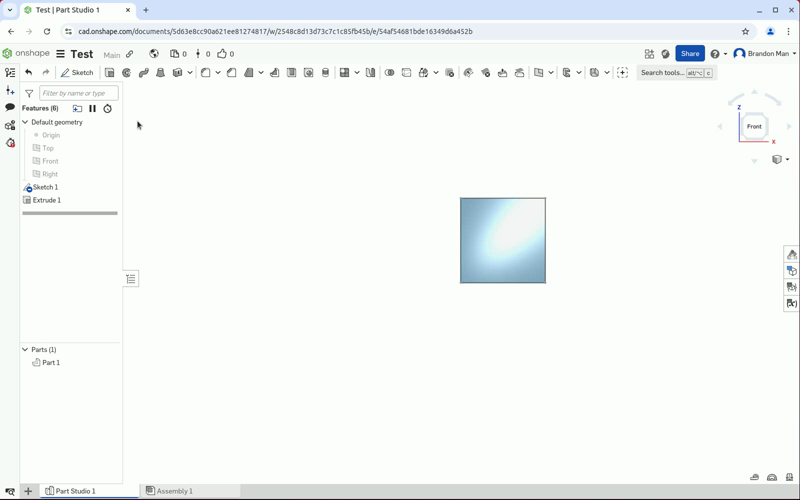
key(shift+h)
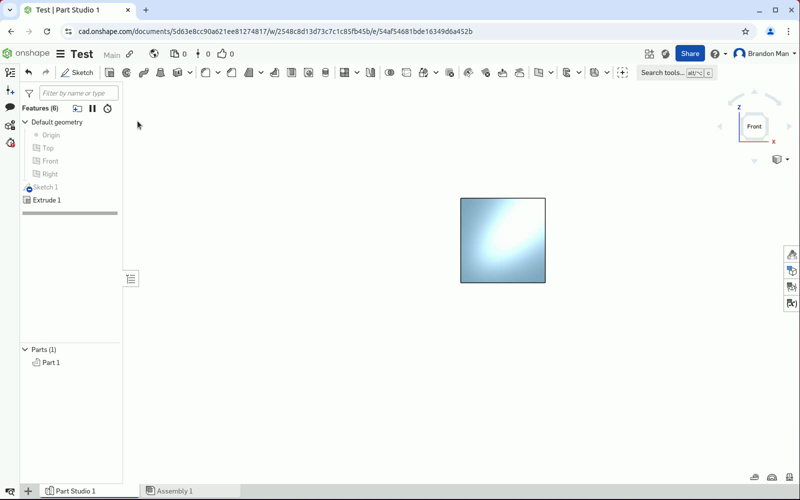
mouse_move(73, 189)
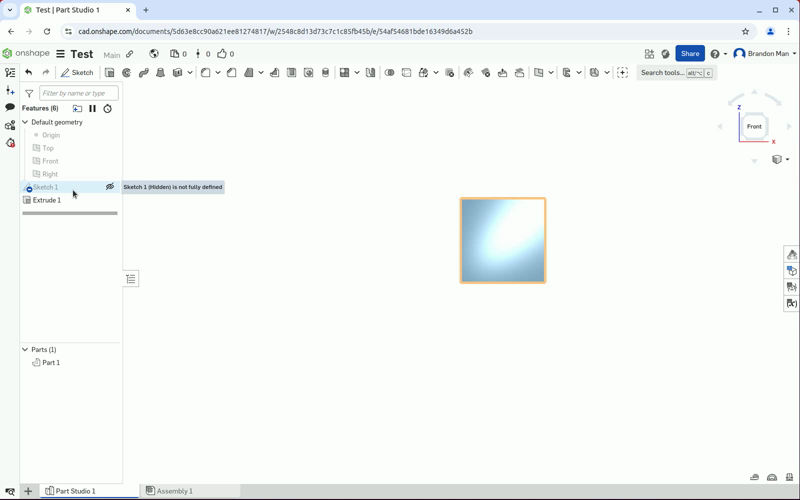
click(73, 189)
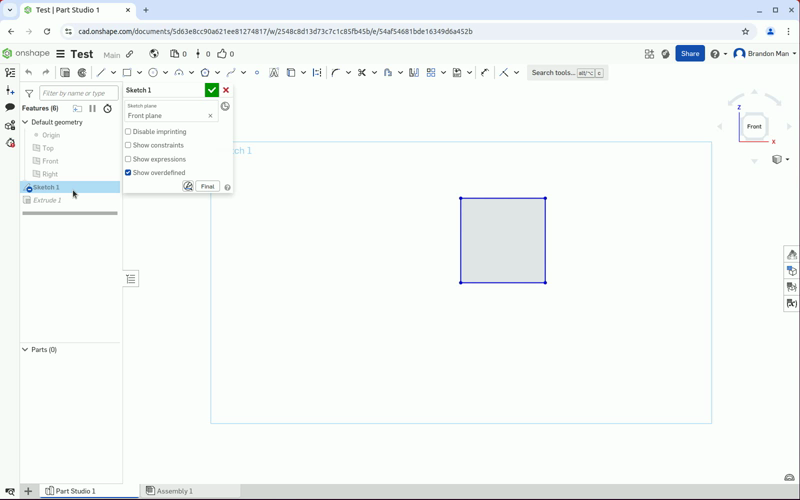
mouse_move(229, 92)
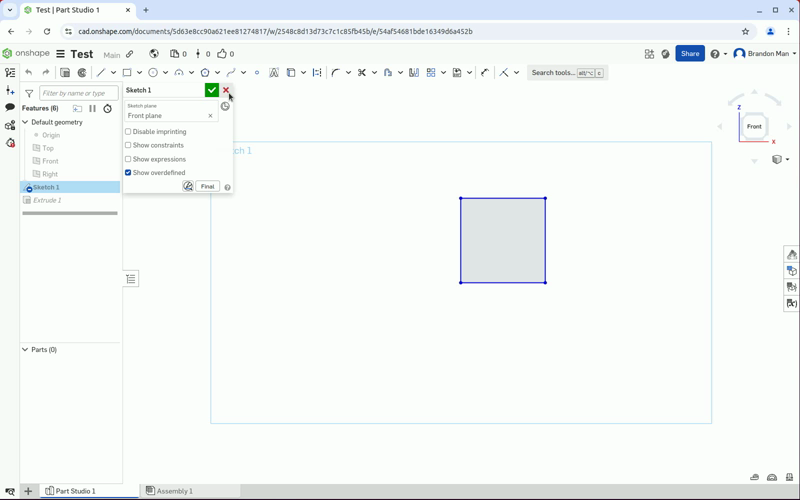
click(229, 92)
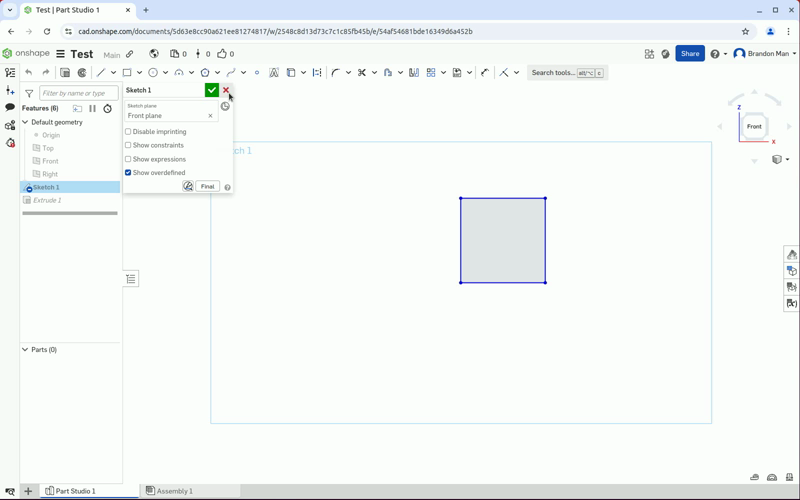
key(shift+s)
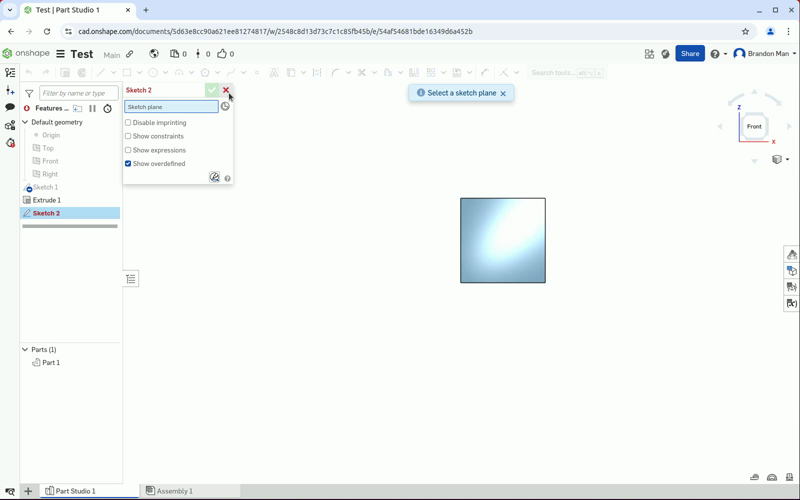
mouse_move(73, 163)
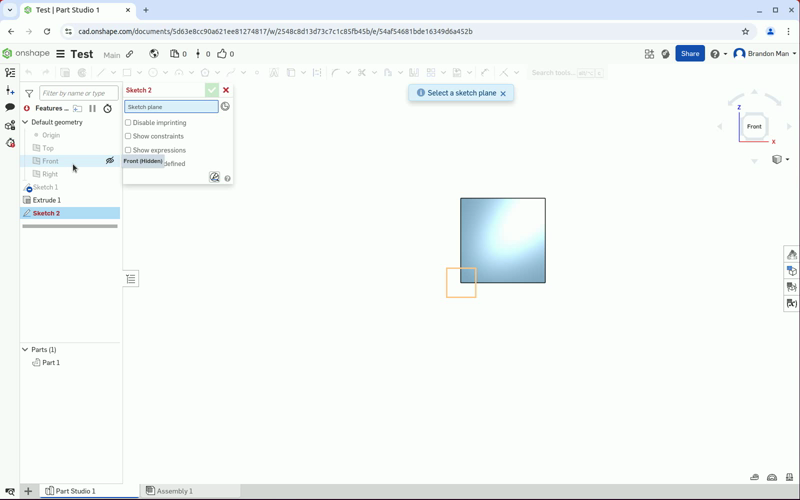
click(73, 163)
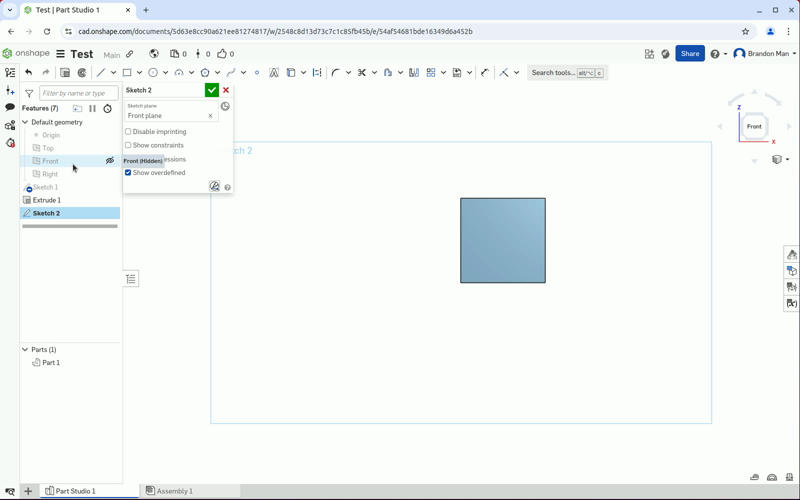
mouse_move(73, 352)
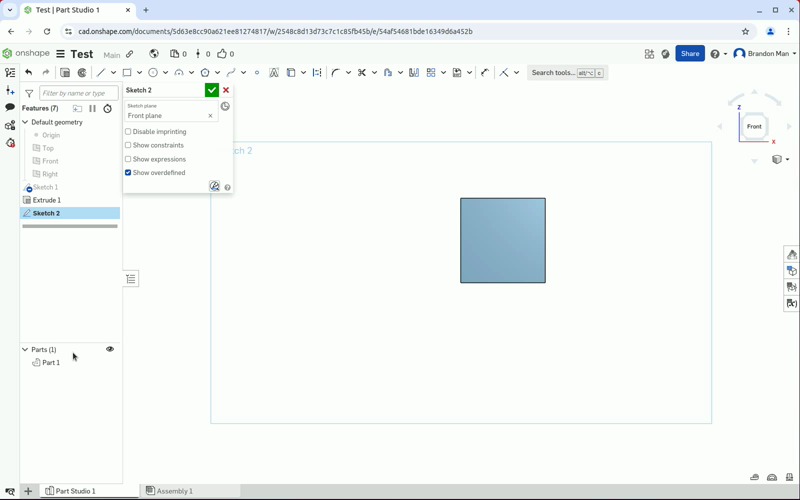
key(y)
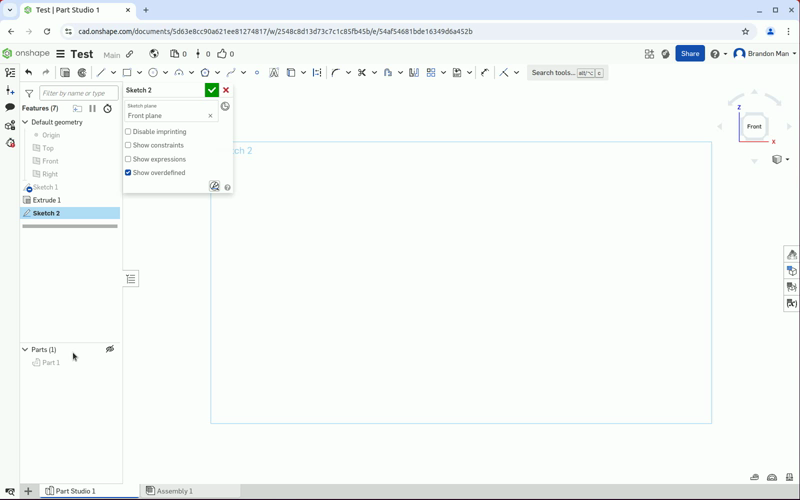
key(l)
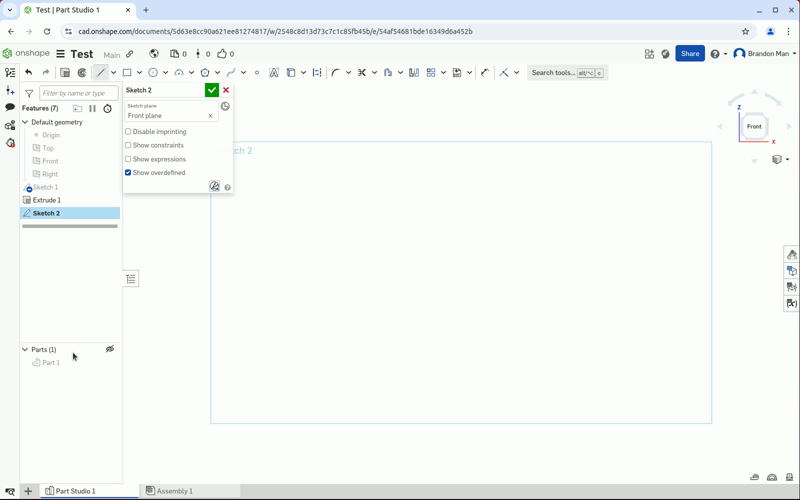
key_down(shift)
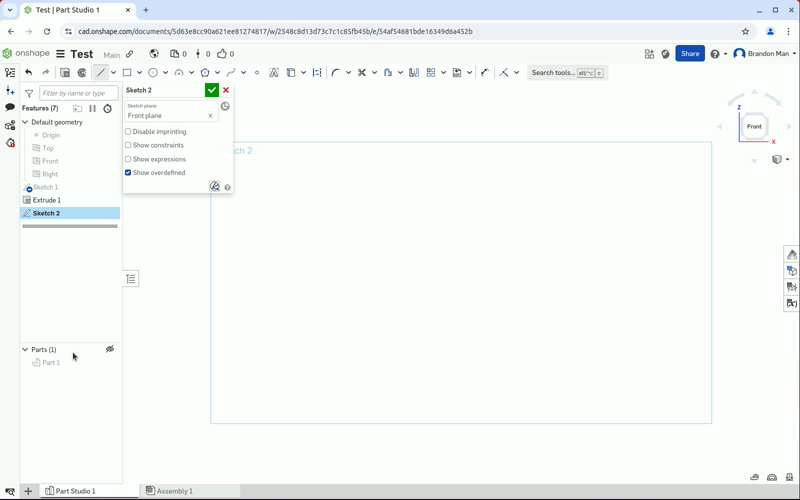
mouse_move(460, 282)
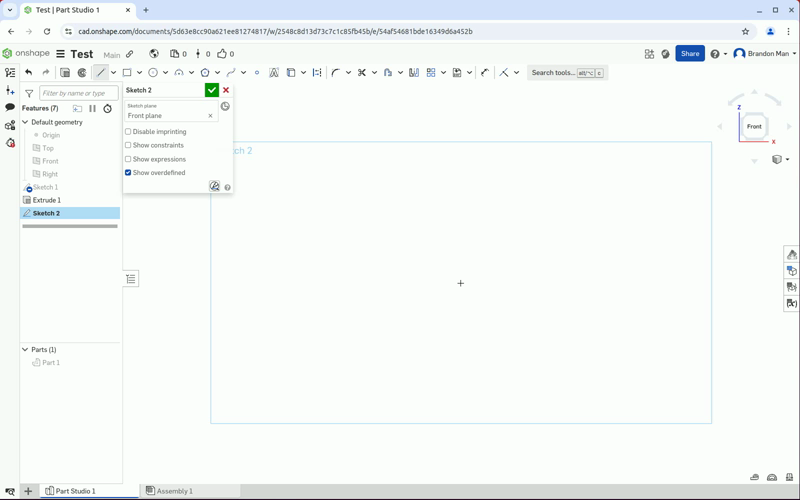
click(460, 282)
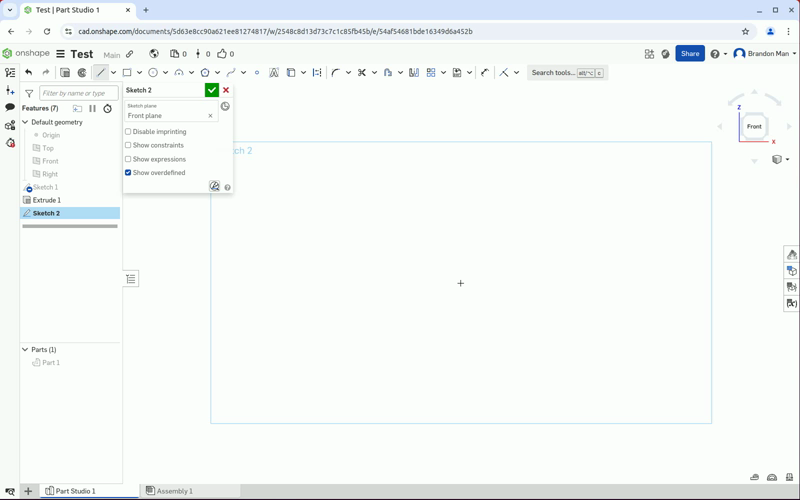
key_up(shift)
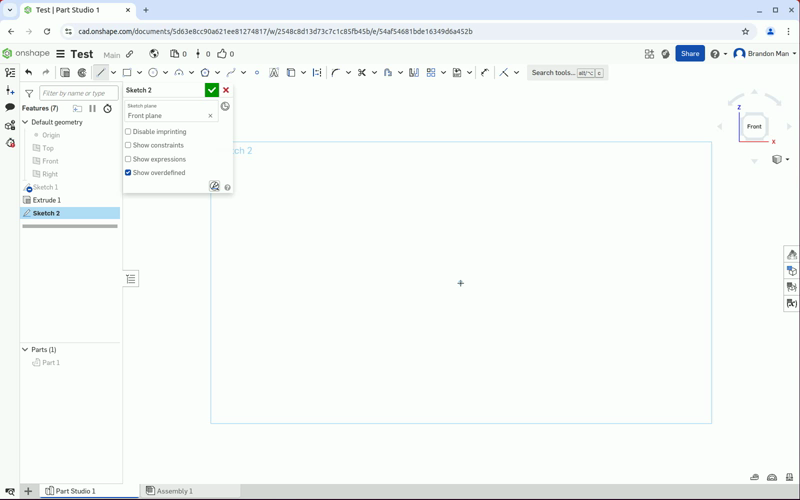
key_down(shift)
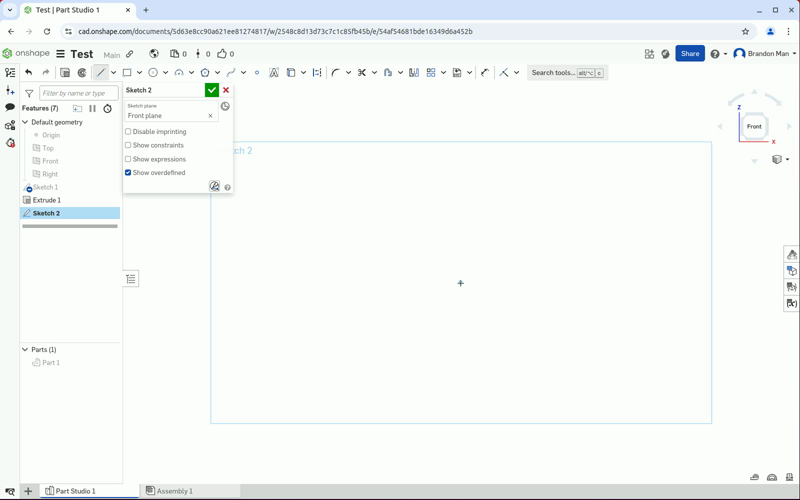
mouse_move(545, 282)
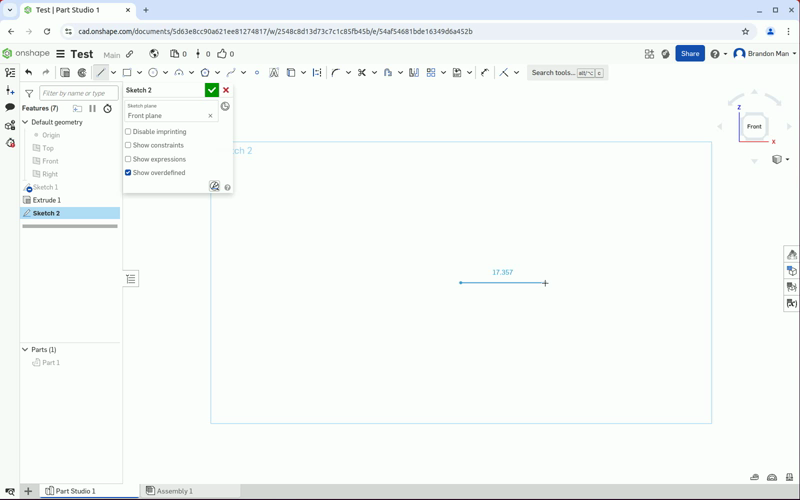
click(545, 282)
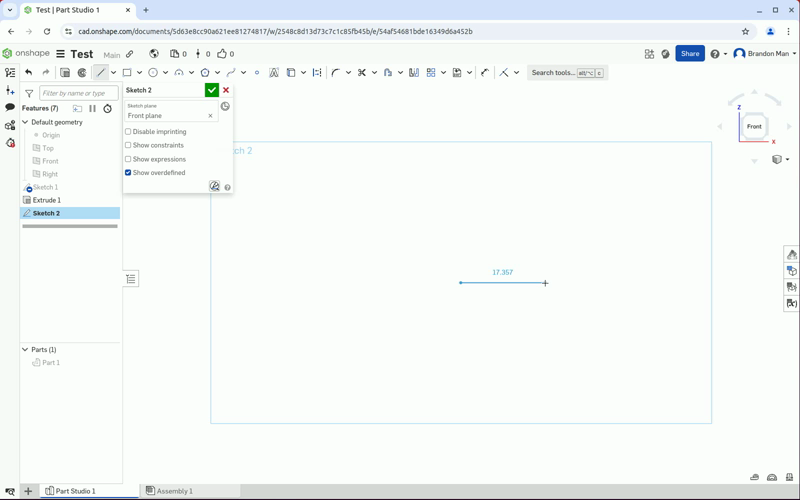
key_up(shift)
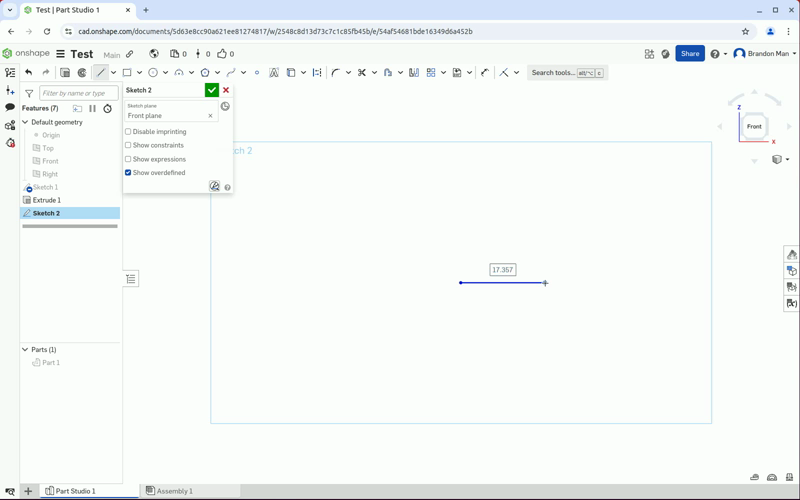
key_down(shift)
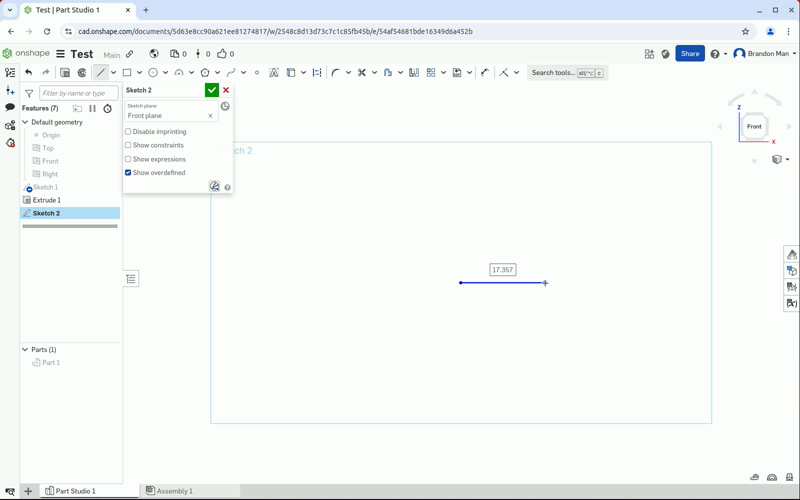
mouse_move(575, 282)
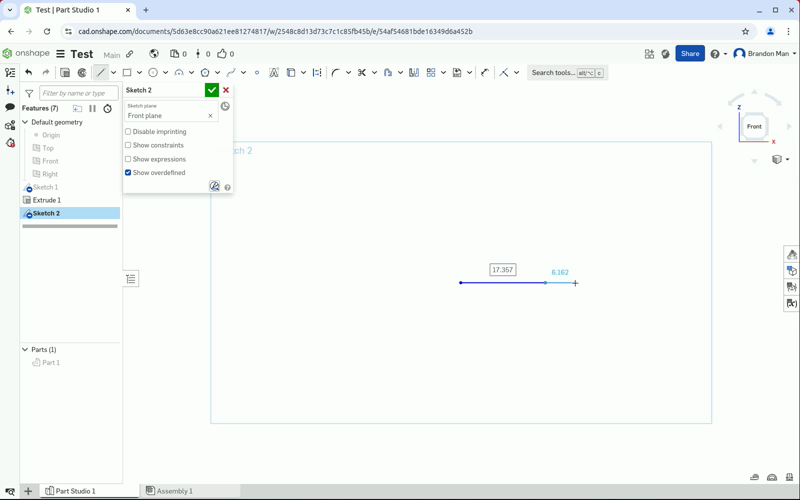
mouse_move(545, 226)
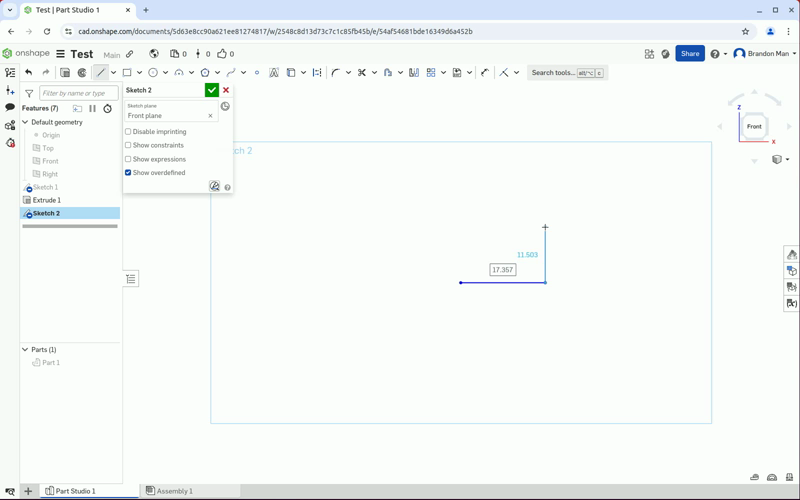
click(545, 226)
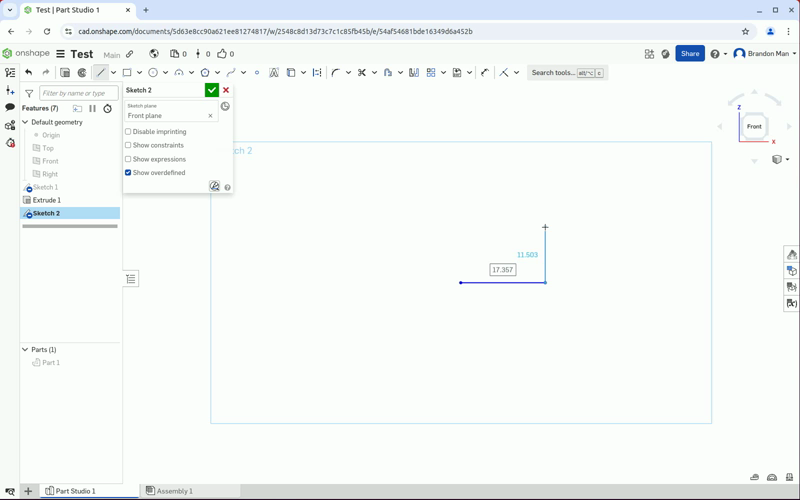
key_up(shift)
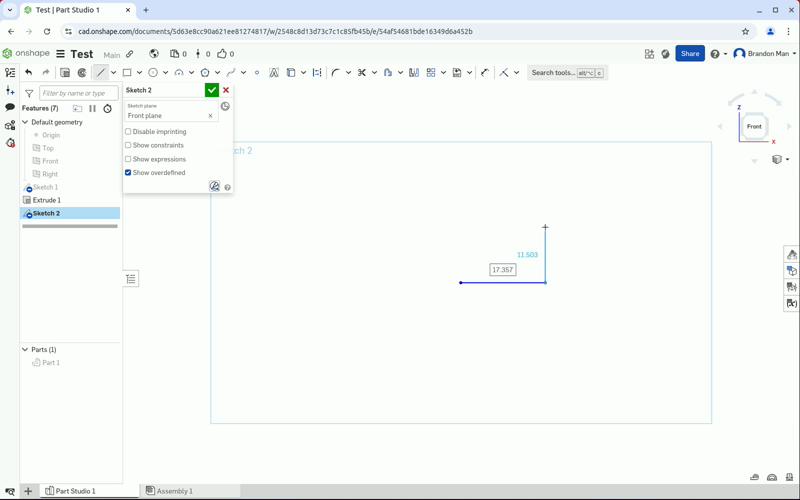
key_down(shift)
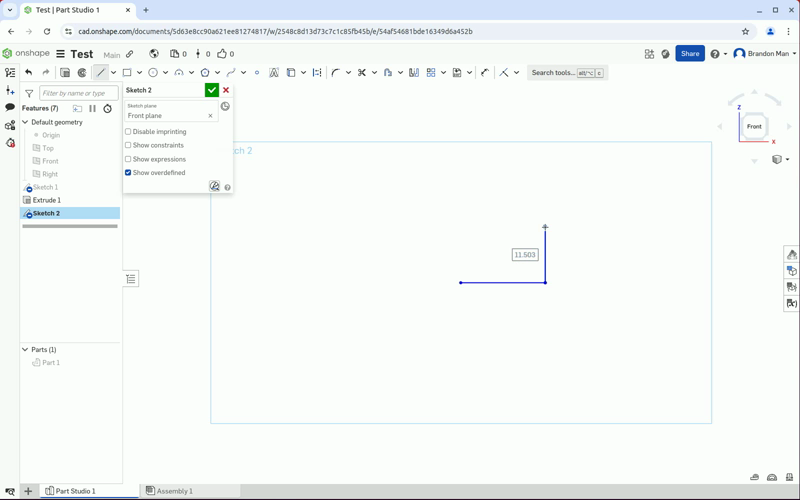
mouse_move(460, 226)
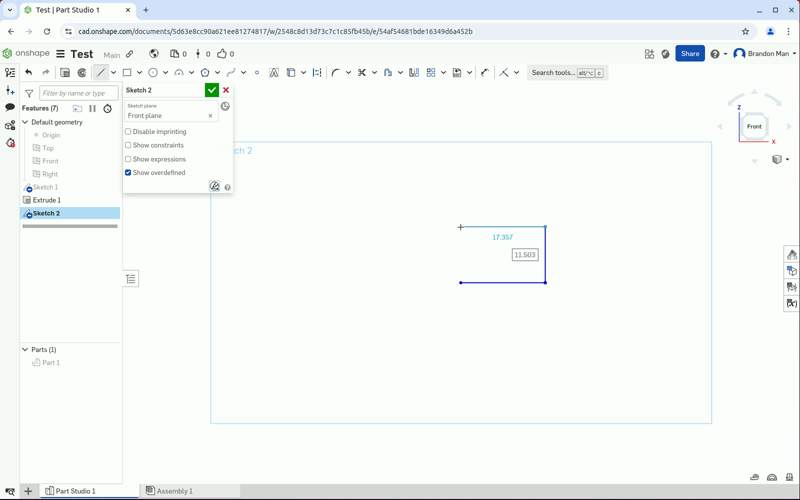
click(460, 226)
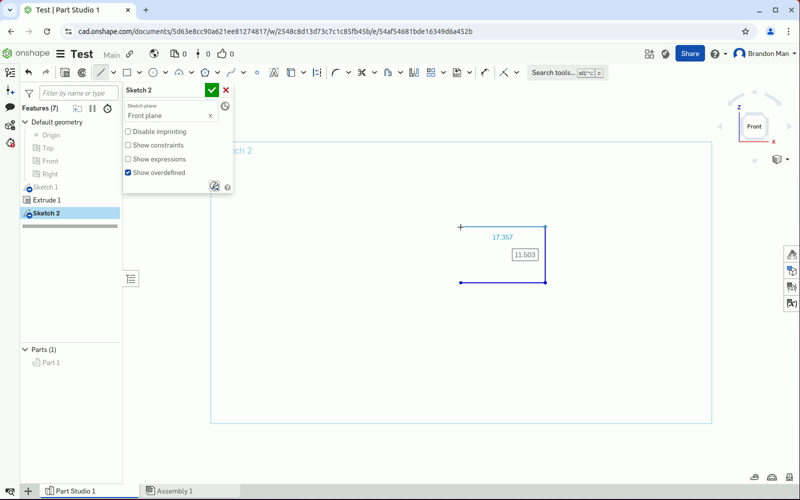
key_up(shift)
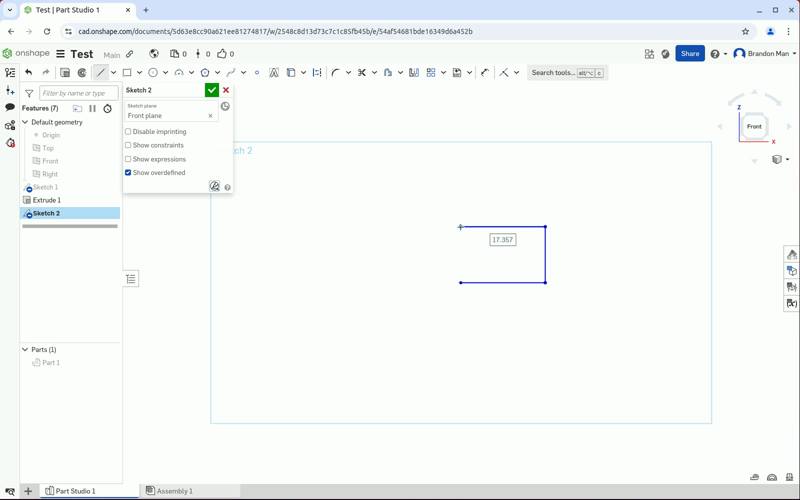
mouse_move(490, 226)
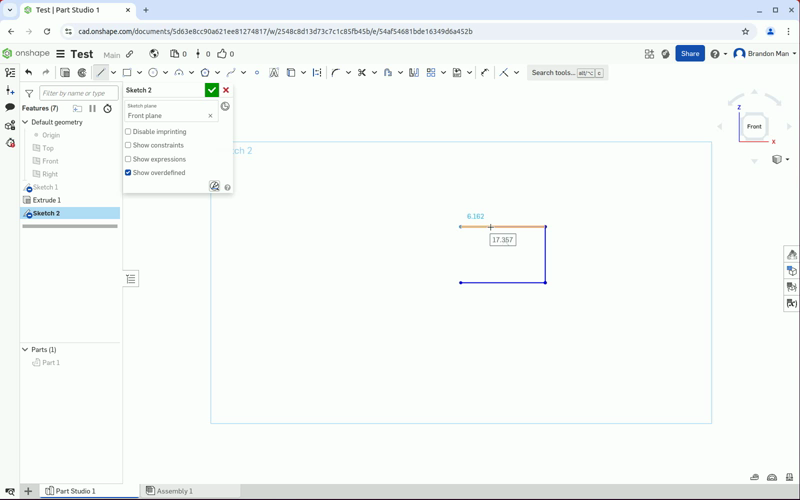
key_down(shift)
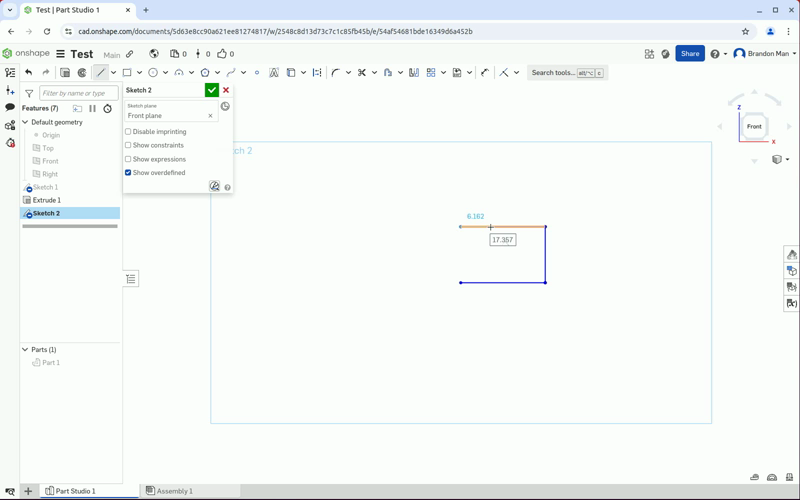
mouse_move(460, 282)
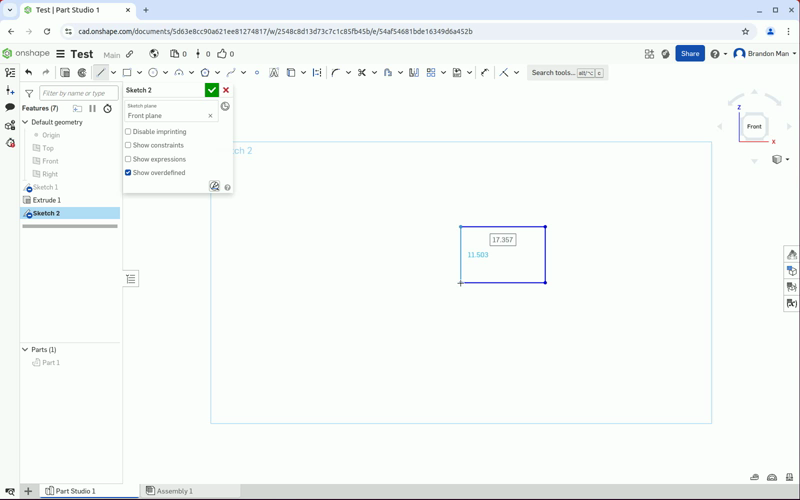
key_up(shift)
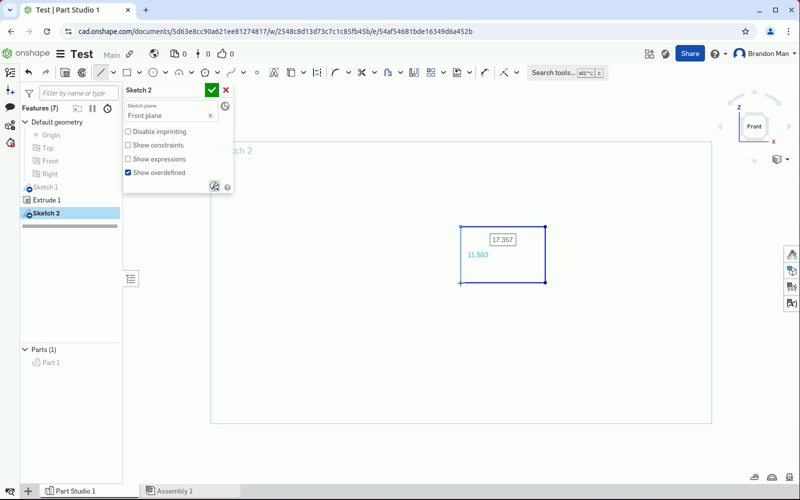
click(460, 282)
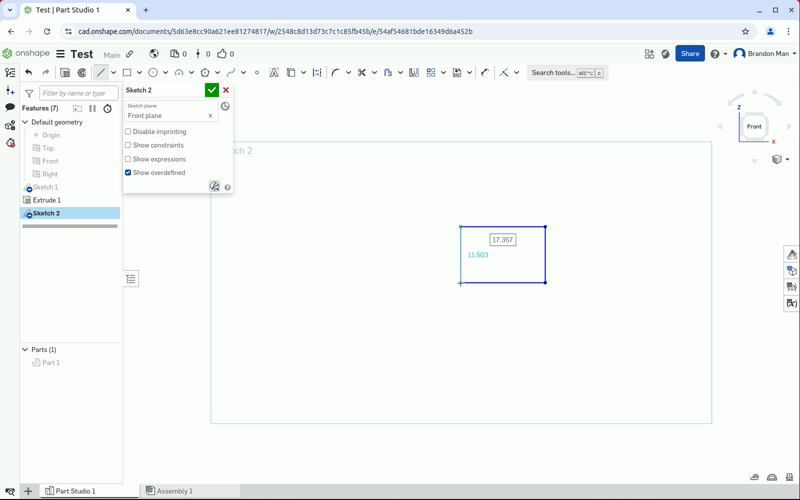
key(esc)
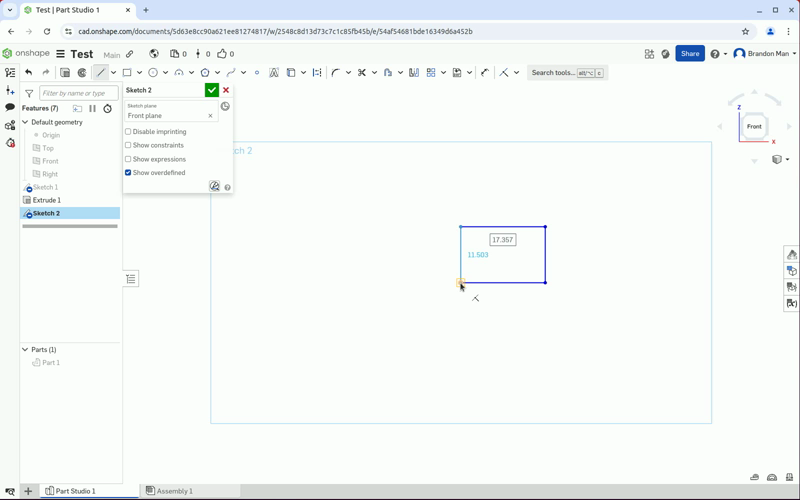
mouse_move(474, 247)
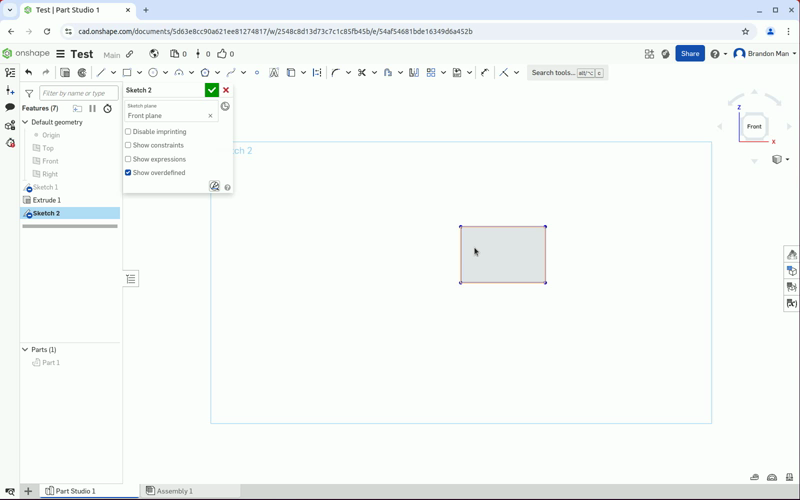
click(474, 247)
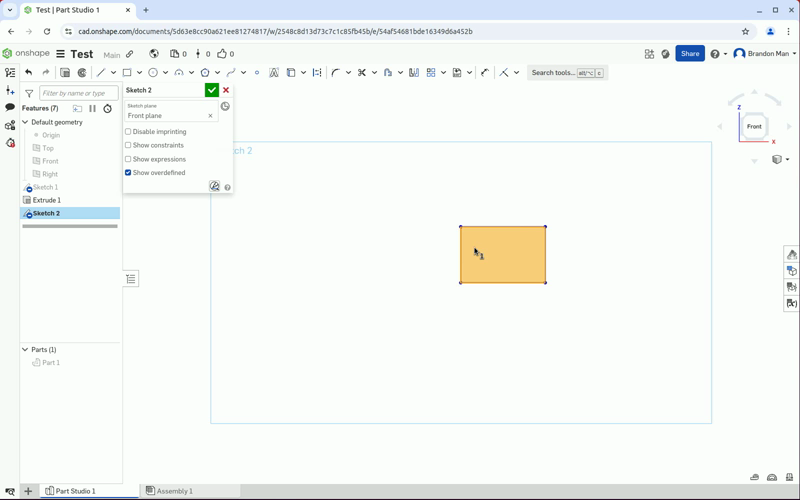
mouse_move(73, 352)
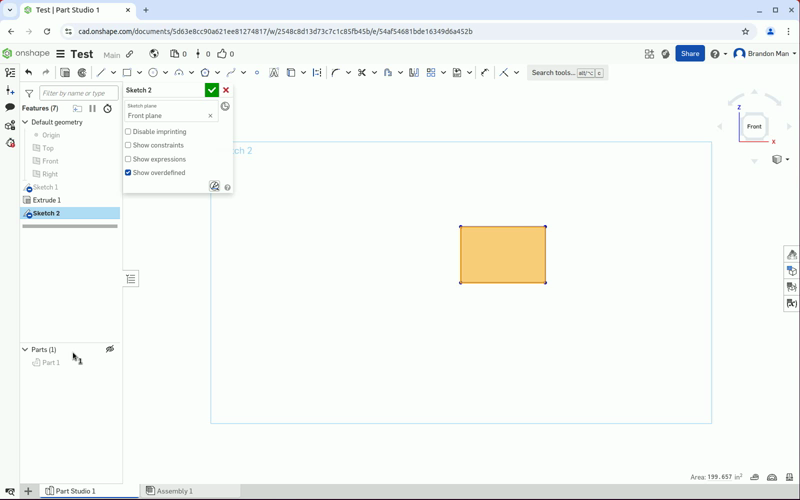
key(shift+y)
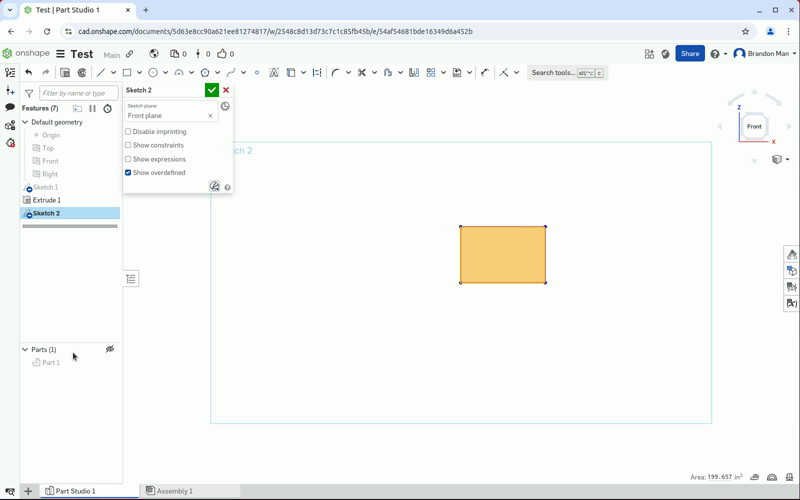
key(shift+e)
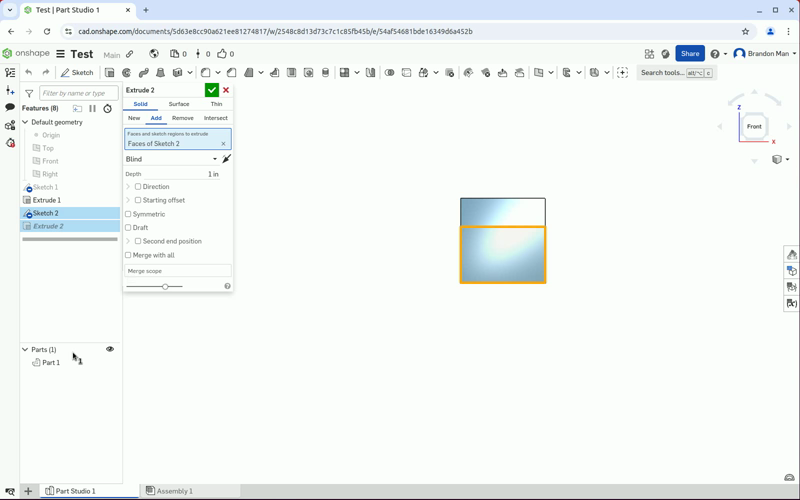
mouse_move(143, 106)
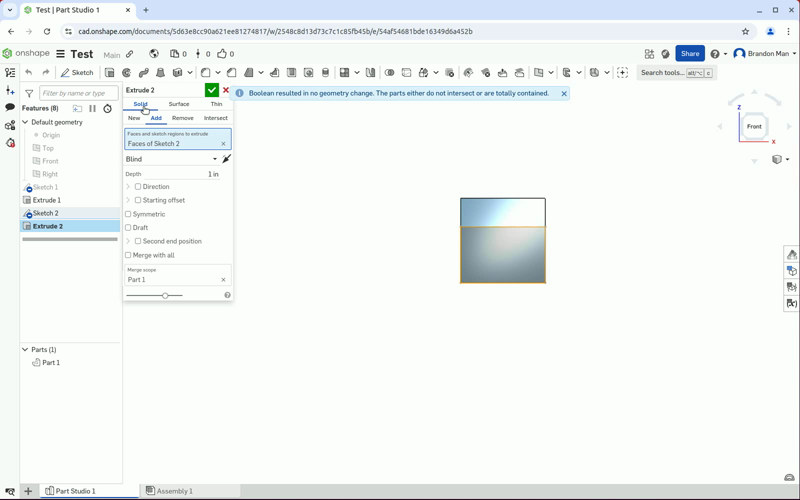
click(143, 106)
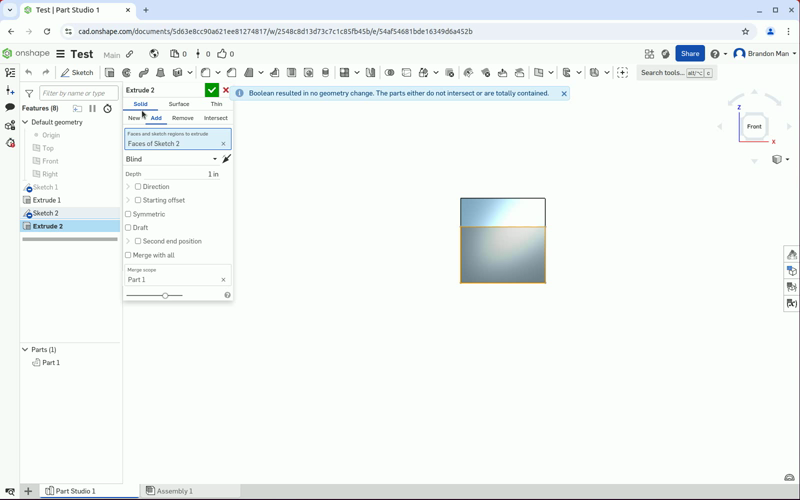
mouse_move(137, 120)
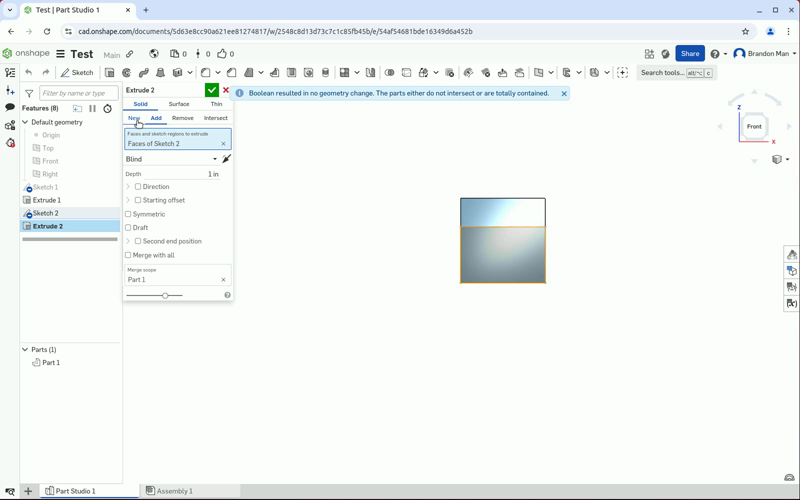
click(137, 120)
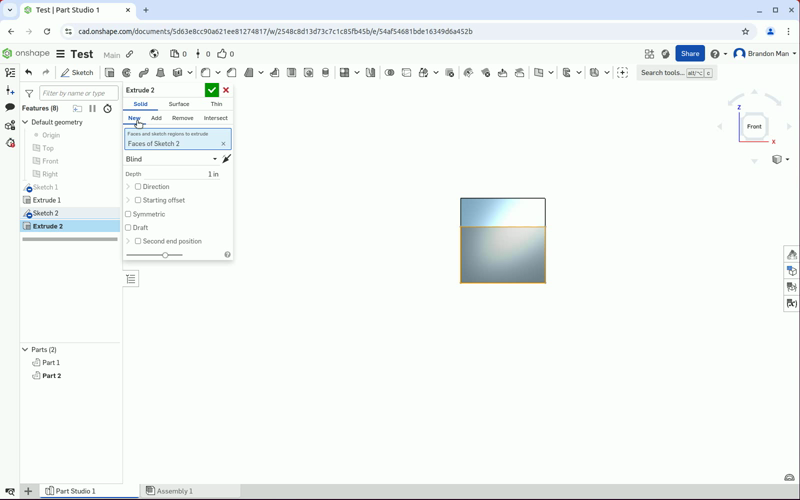
key(tab, 4)
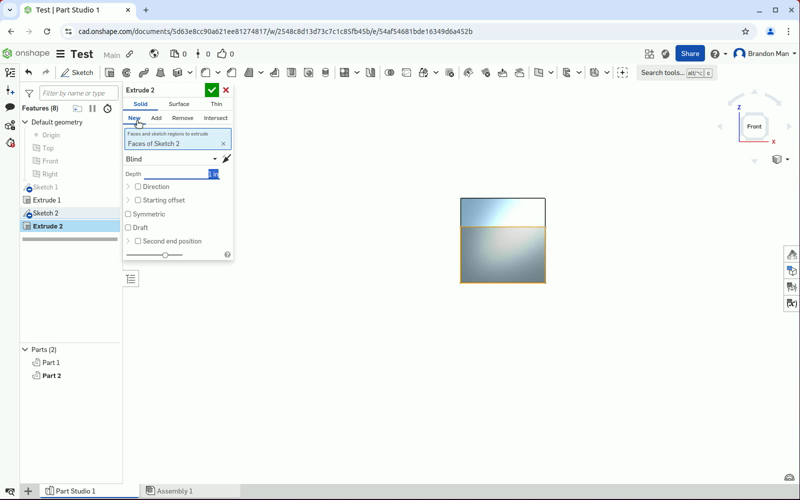
text(23.108)
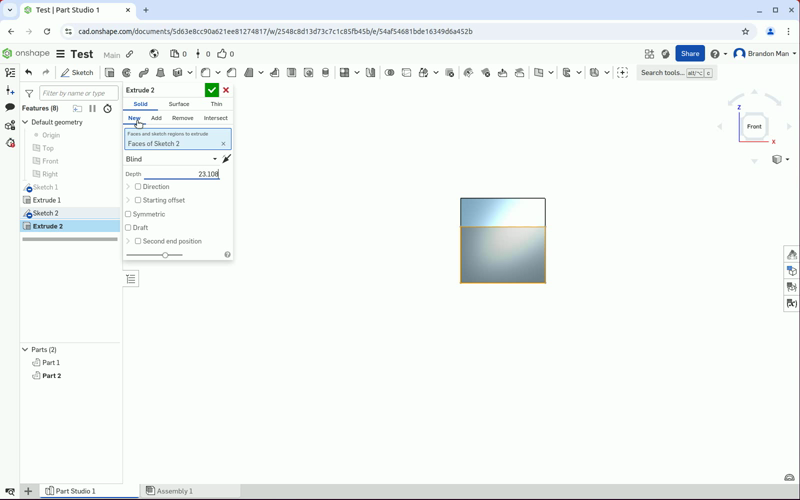
key(enter)
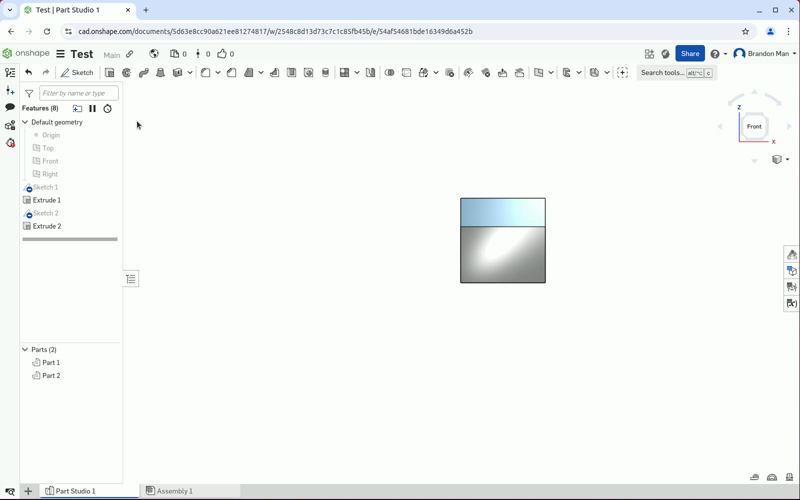
key(shift+h)
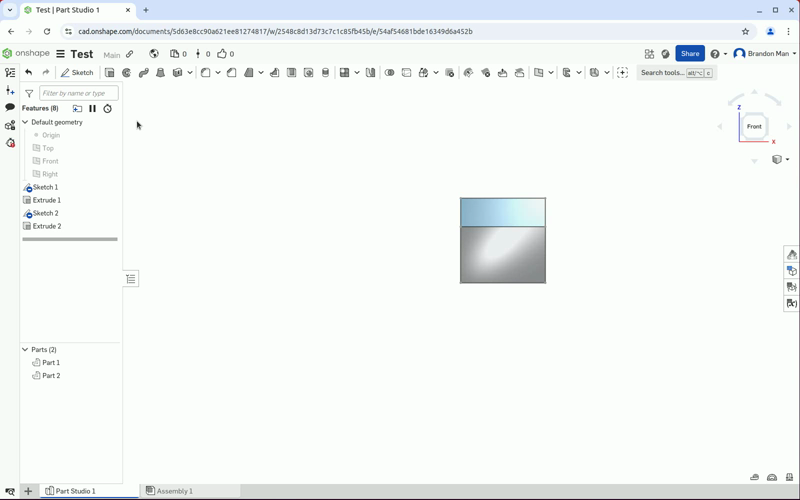
key(shift+h)
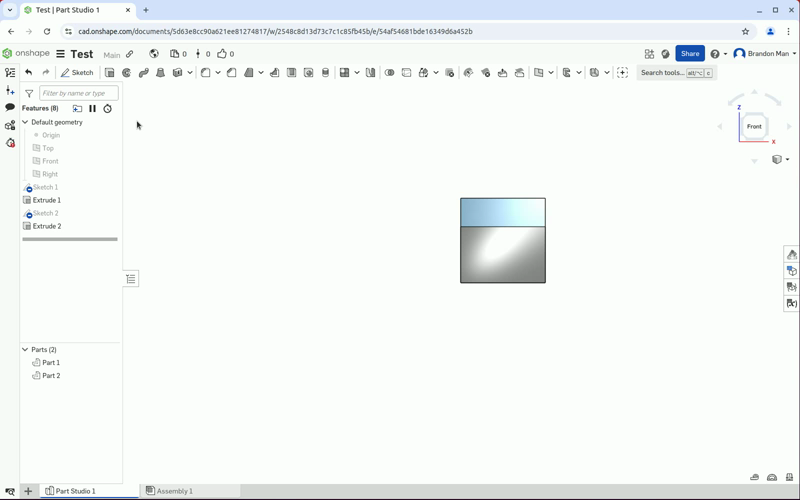
mouse_move(73, 189)
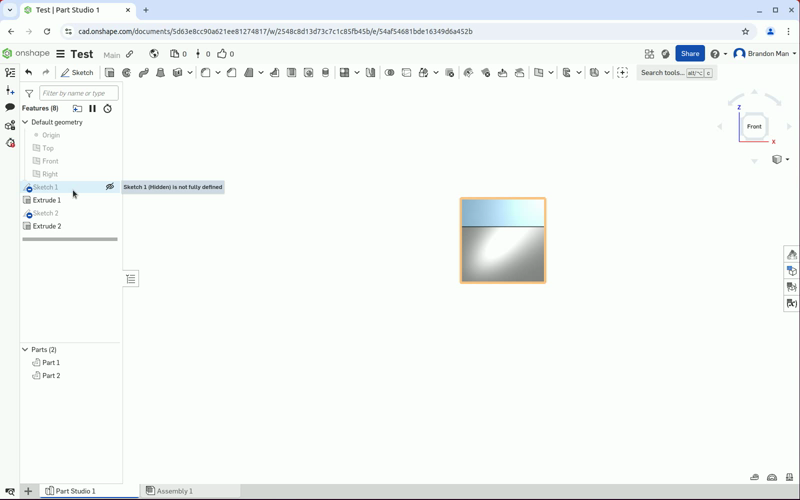
click(73, 189)
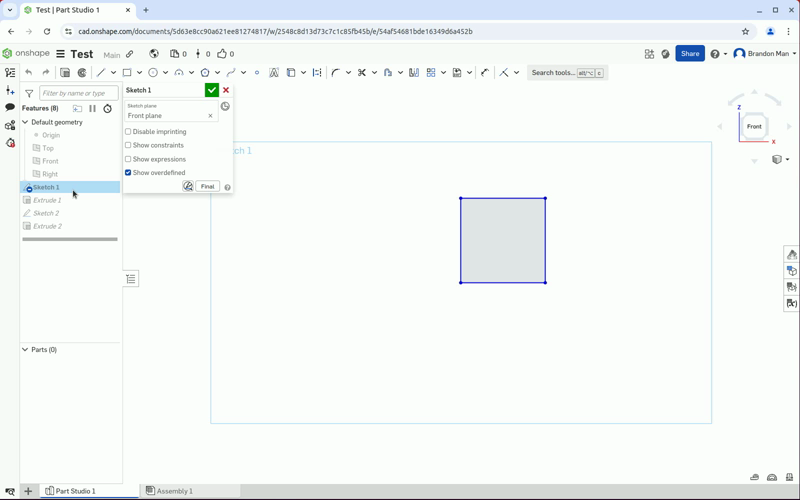
mouse_move(229, 92)
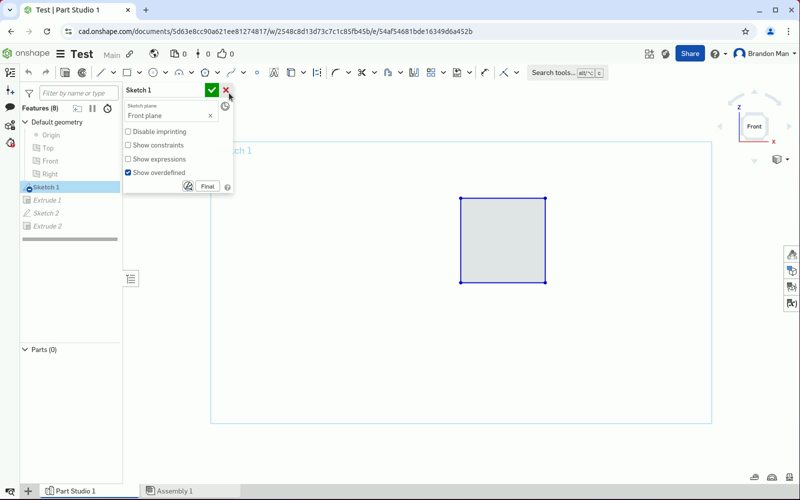
click(229, 92)
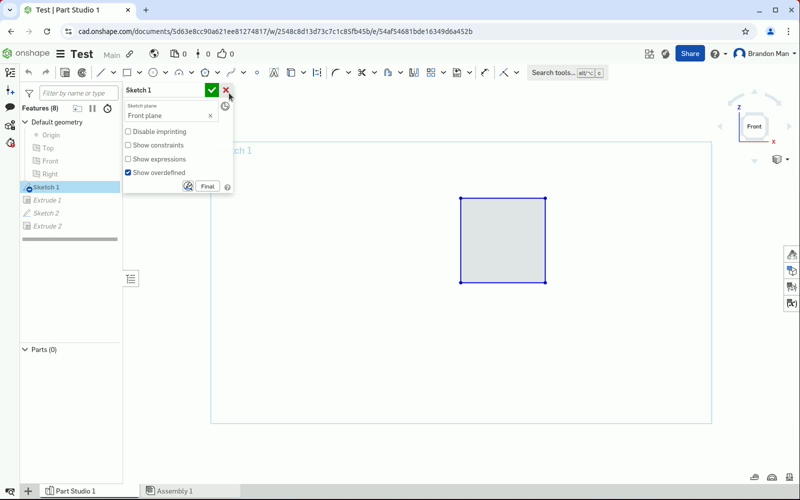
key(shift+s)
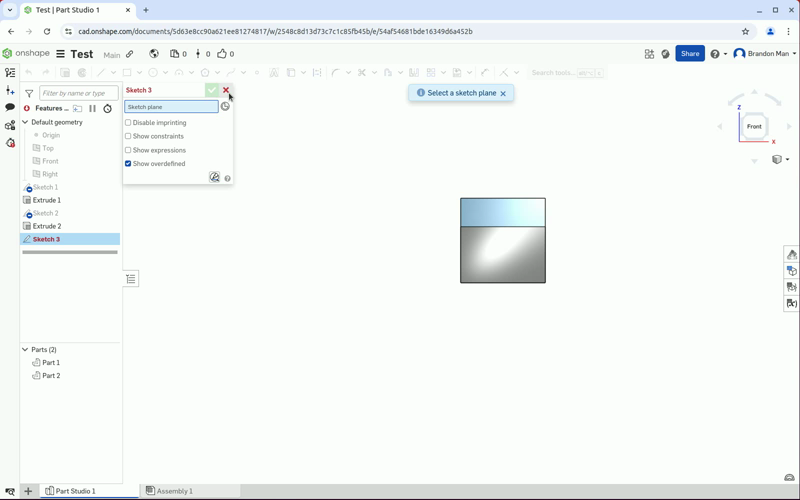
mouse_move(73, 163)
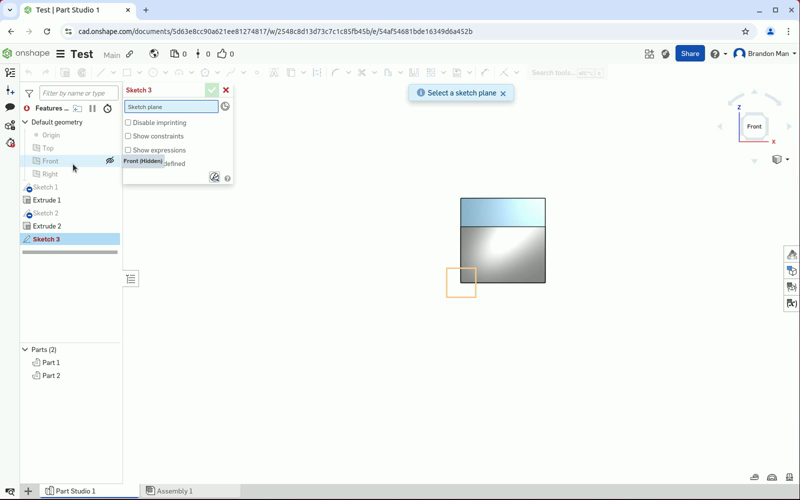
click(73, 163)
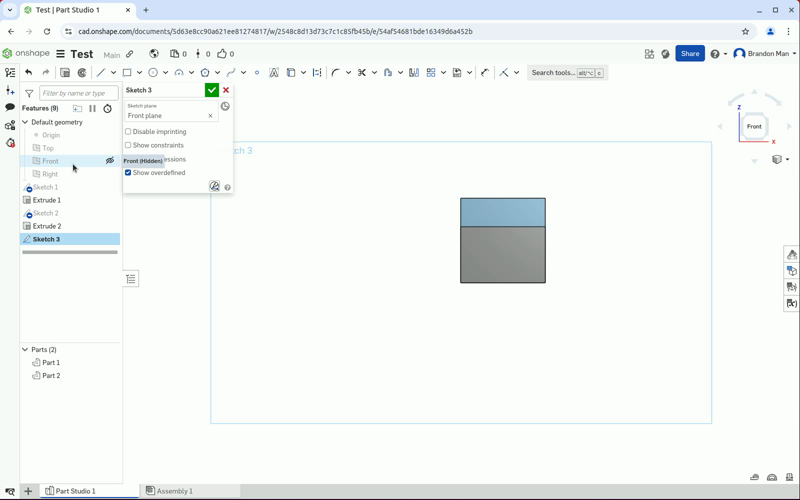
mouse_move(73, 352)
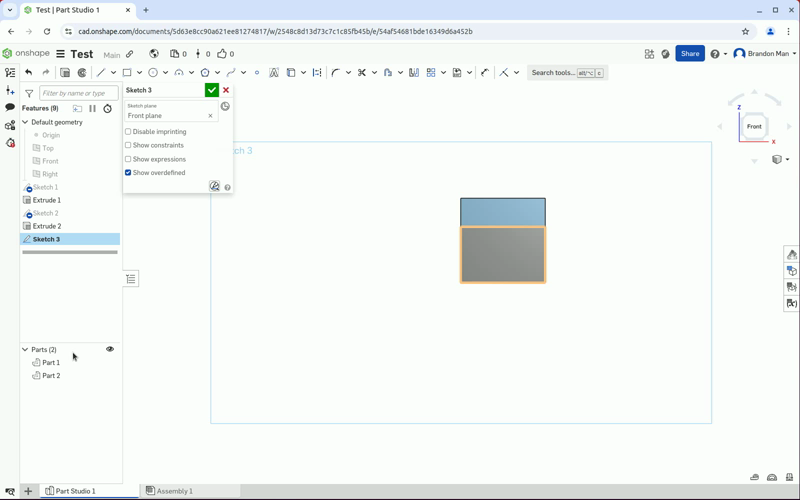
key(y)
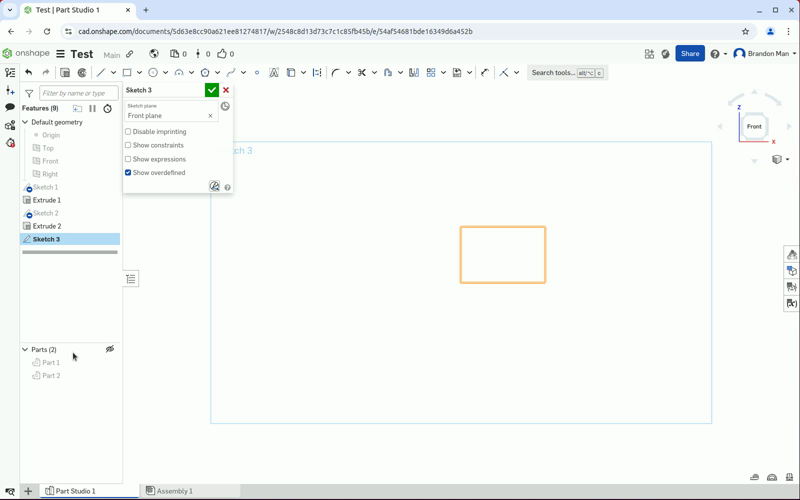
key(l)
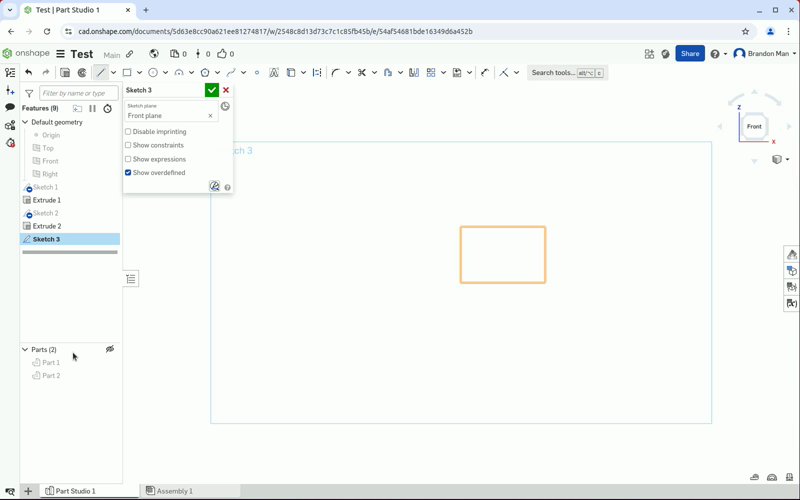
key_down(shift)
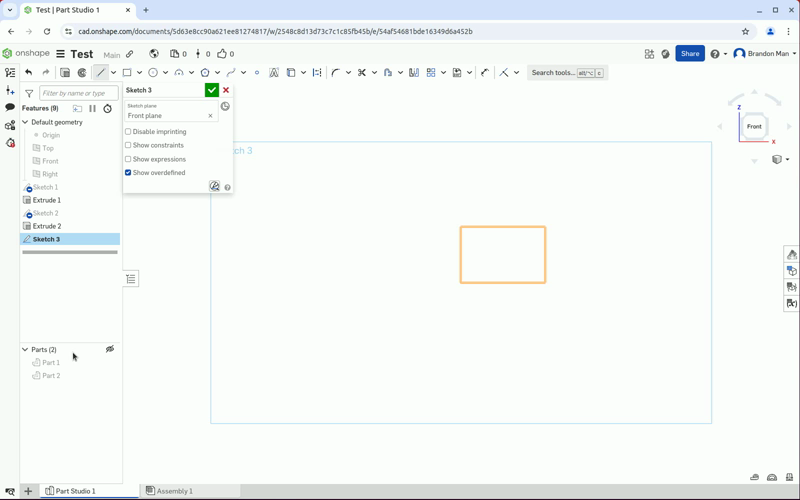
mouse_move(376, 282)
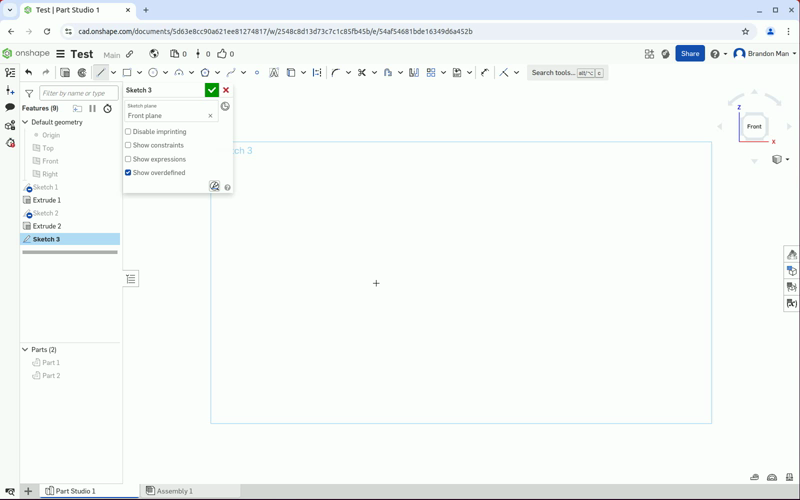
click(376, 282)
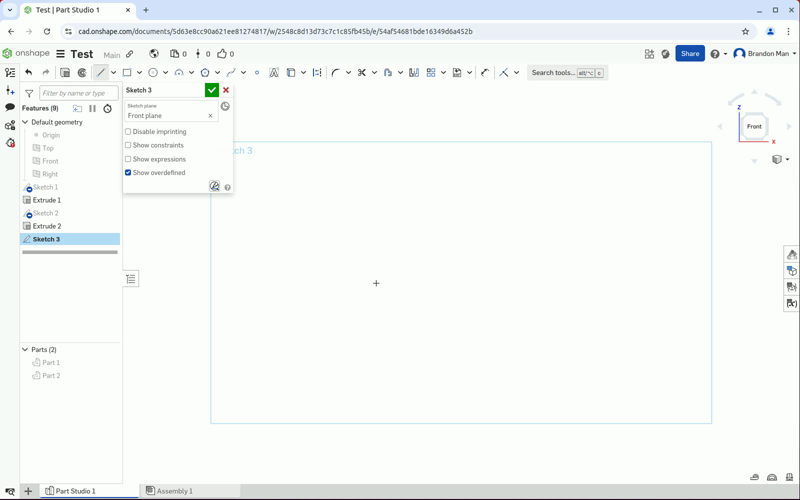
key_up(shift)
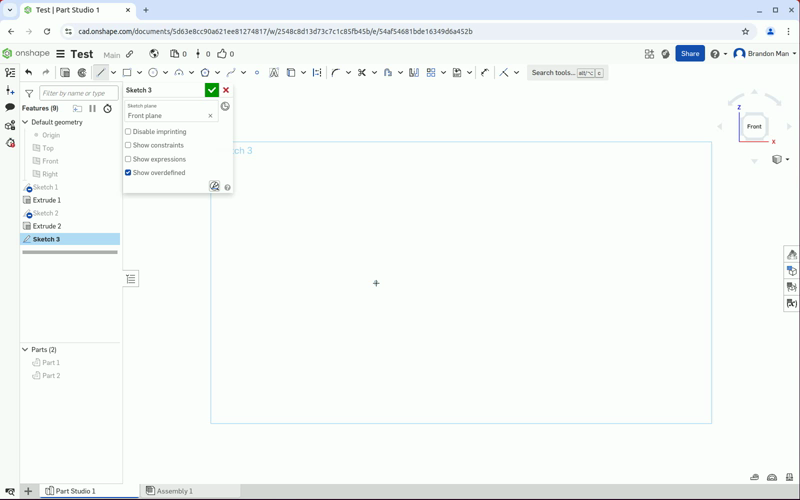
key_down(shift)
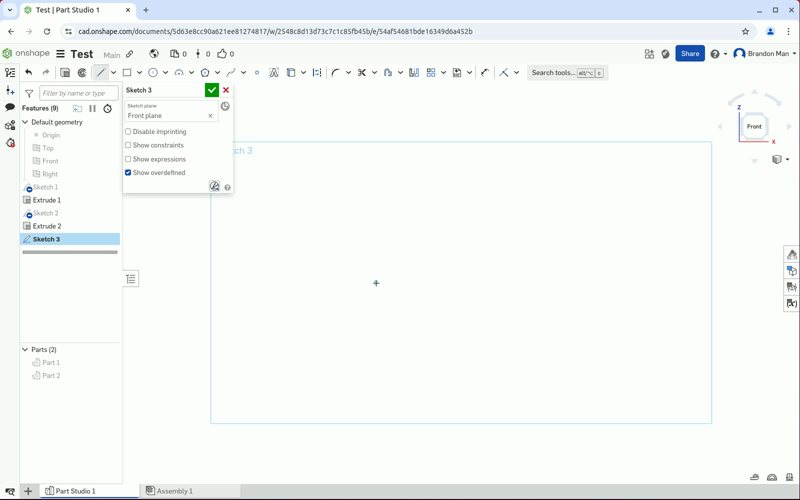
mouse_move(461, 282)
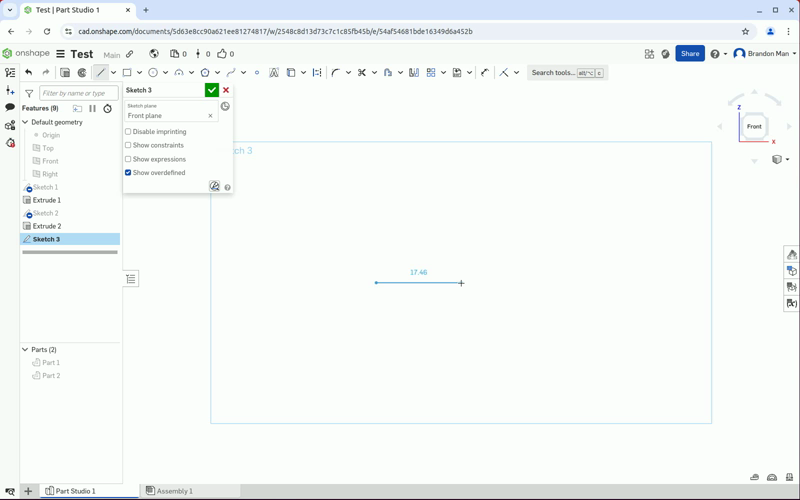
click(461, 282)
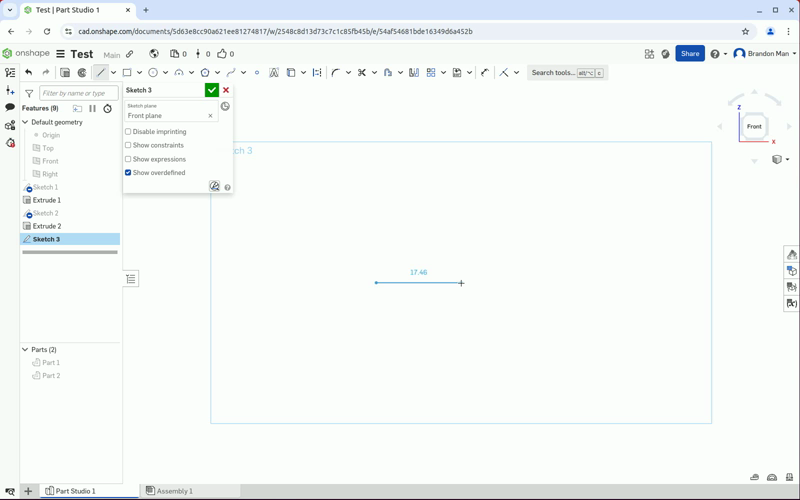
key_up(shift)
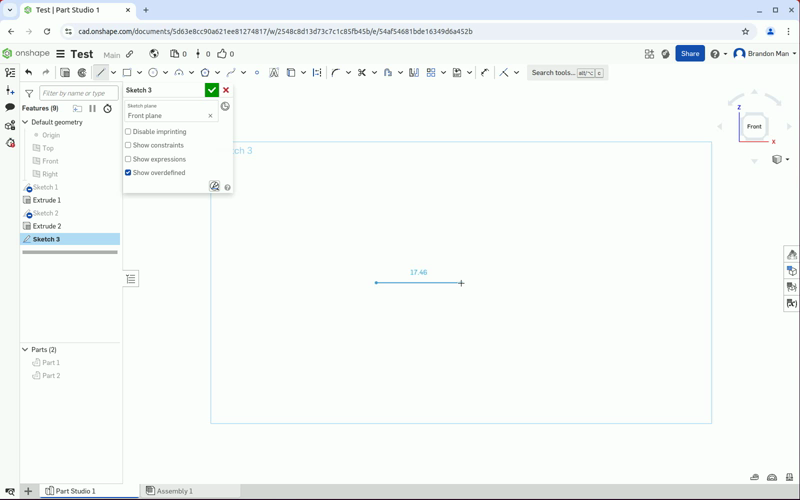
key_down(shift)
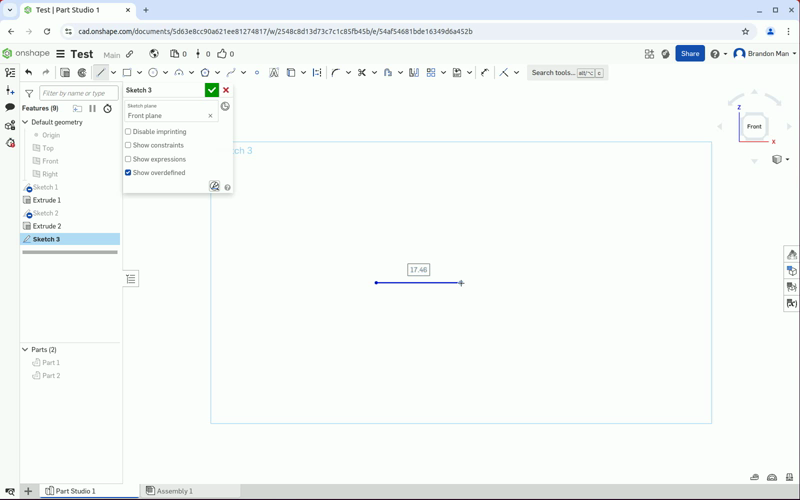
mouse_move(491, 282)
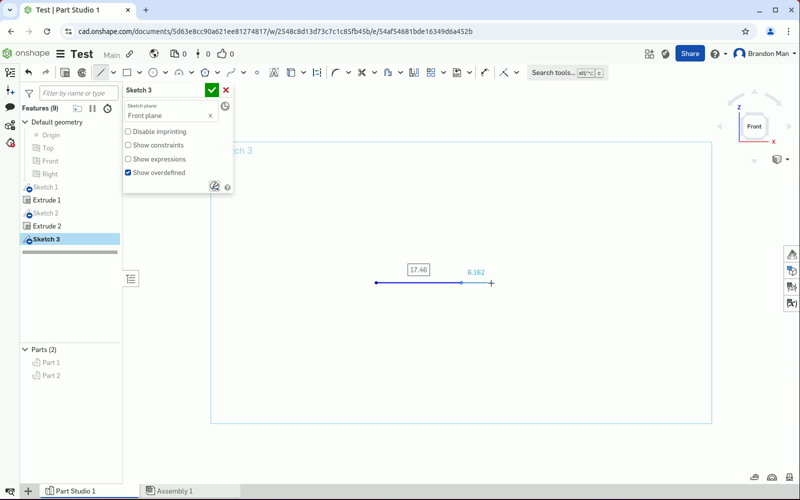
mouse_move(461, 254)
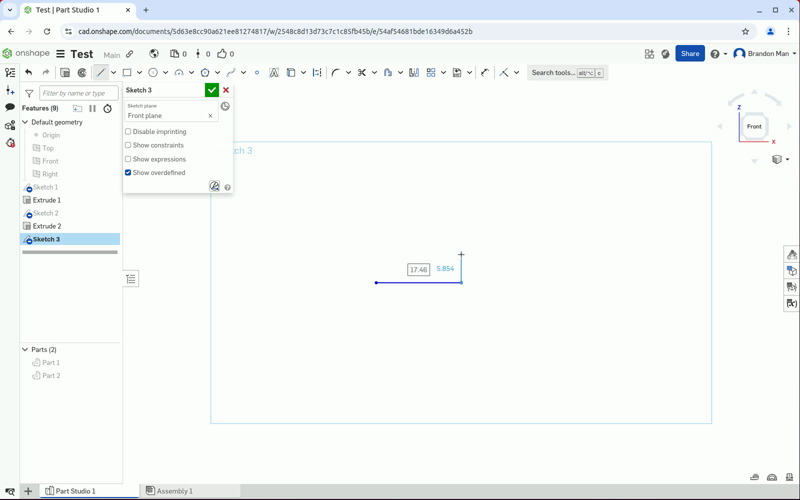
click(461, 254)
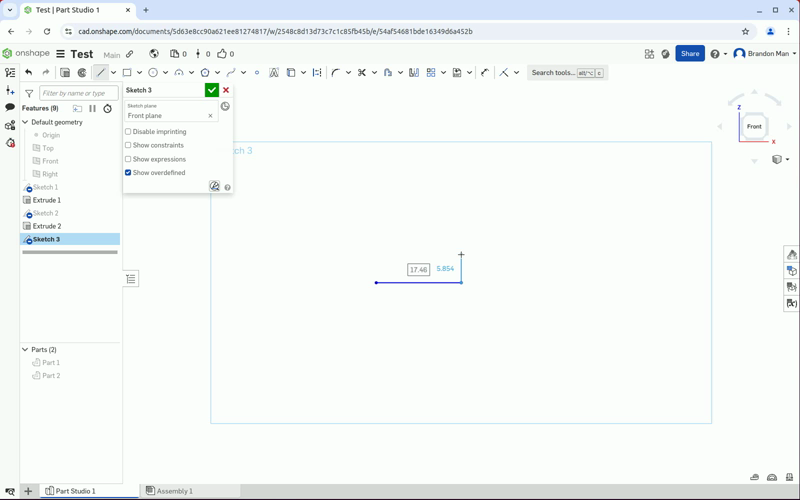
key_up(shift)
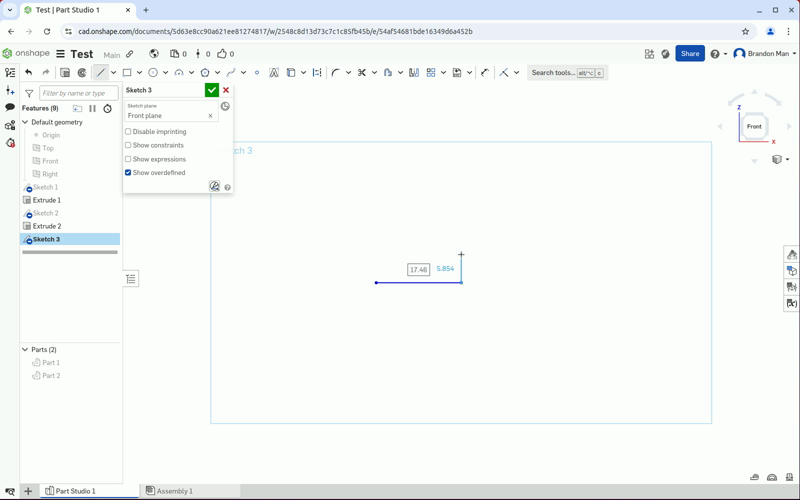
key_down(shift)
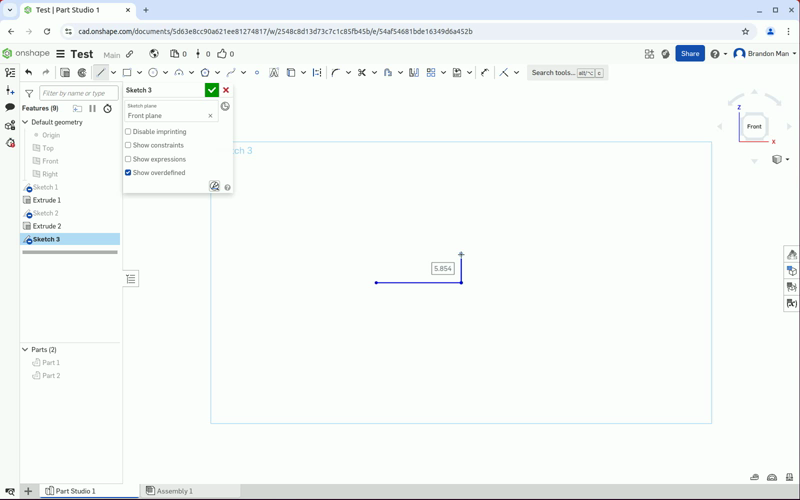
mouse_move(376, 254)
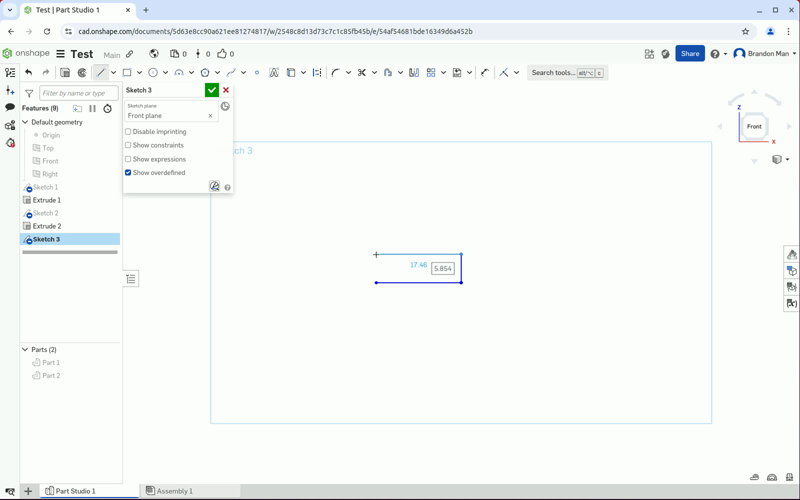
click(376, 254)
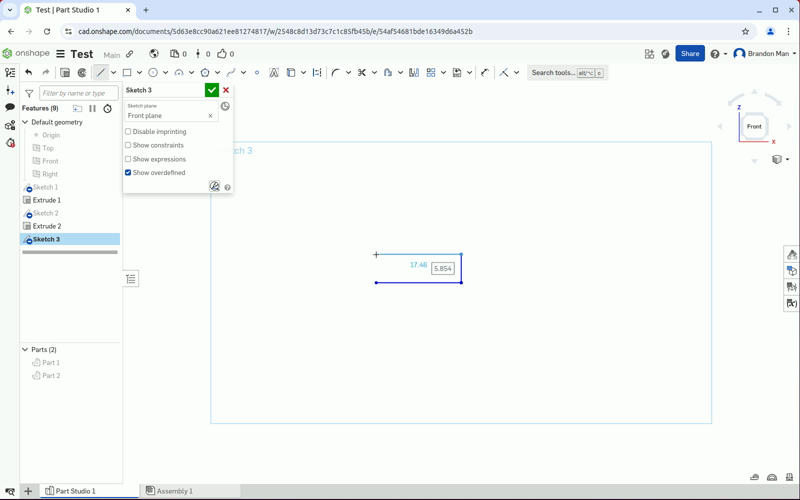
key_up(shift)
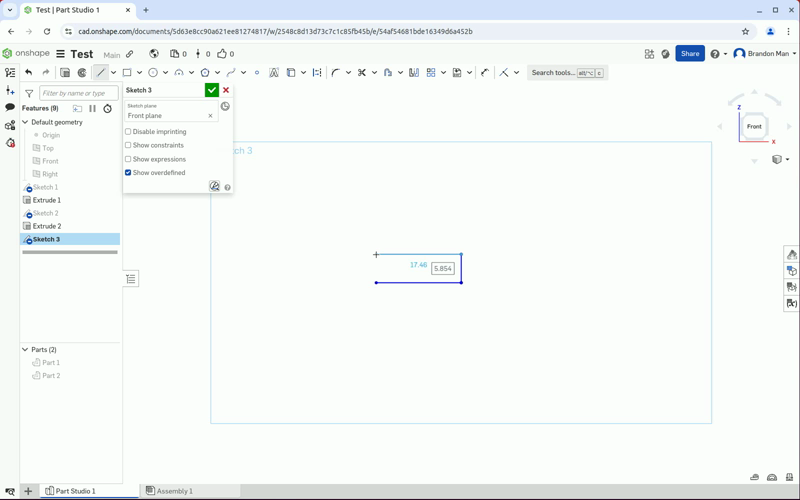
mouse_move(406, 254)
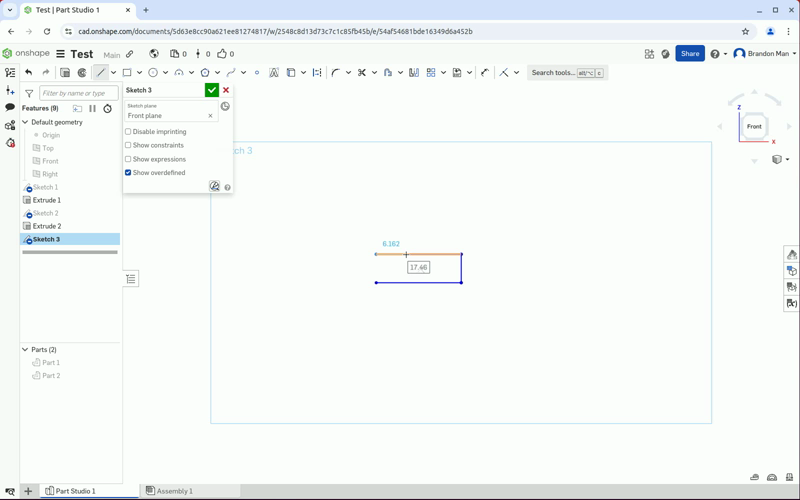
key_down(shift)
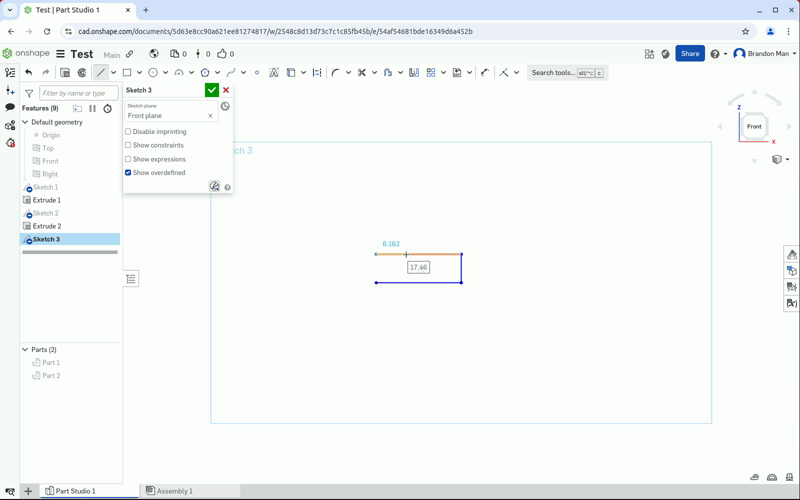
mouse_move(376, 282)
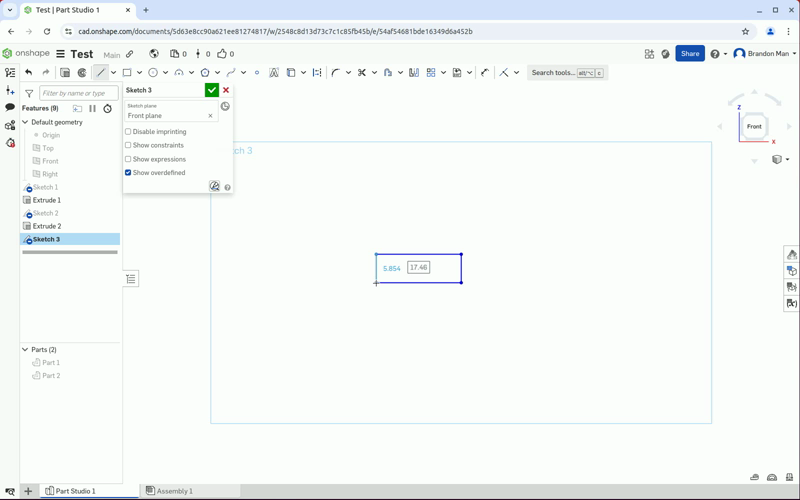
key_up(shift)
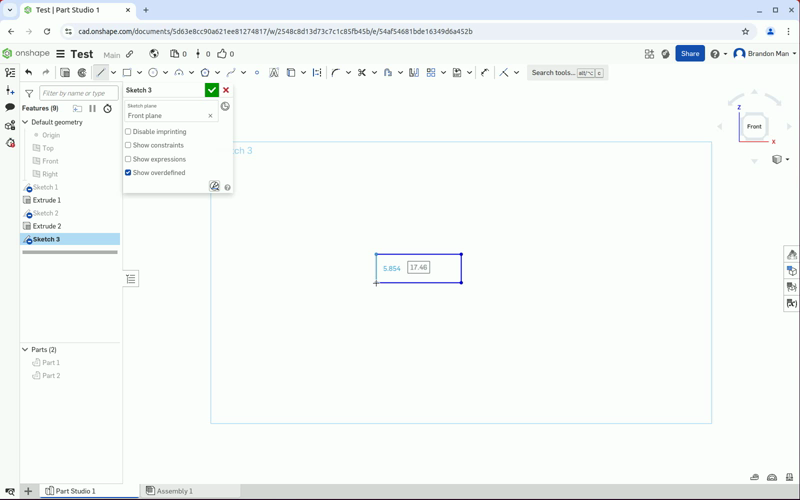
click(376, 282)
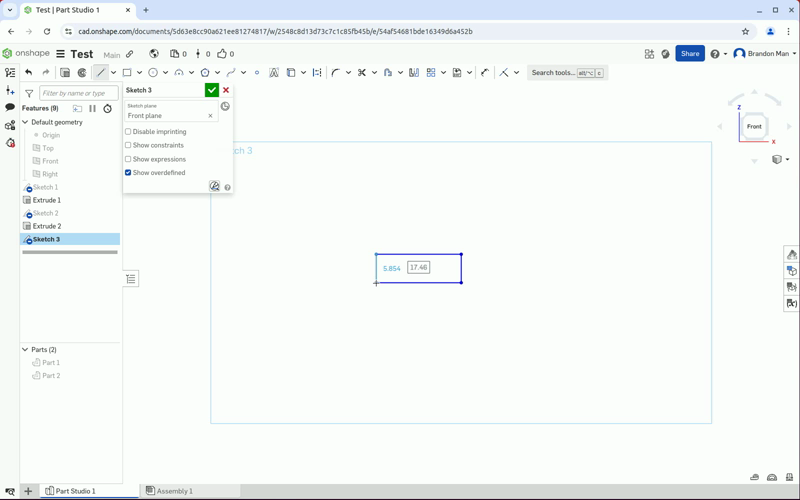
key(esc)
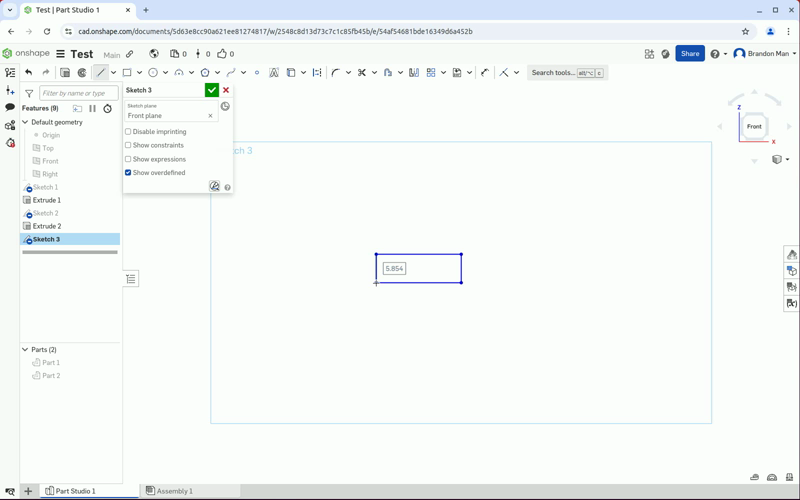
mouse_move(381, 258)
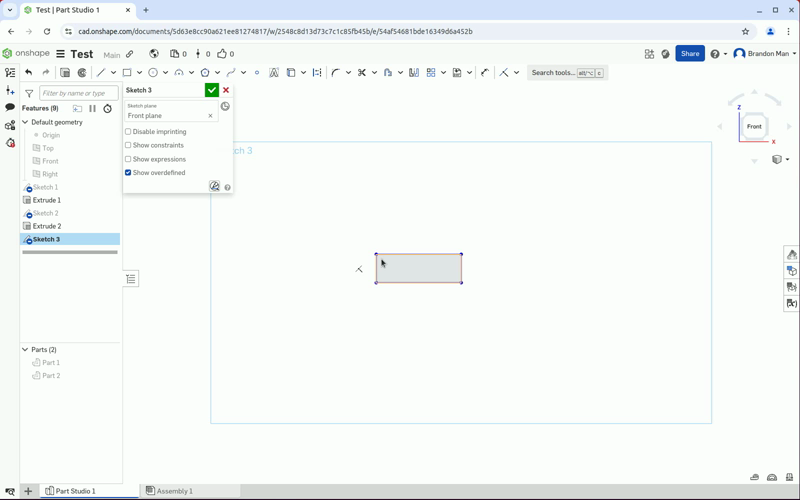
click(381, 258)
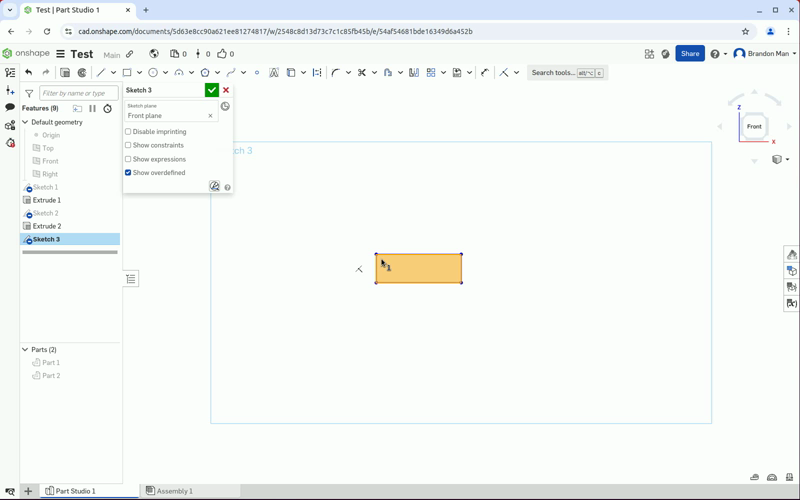
mouse_move(73, 352)
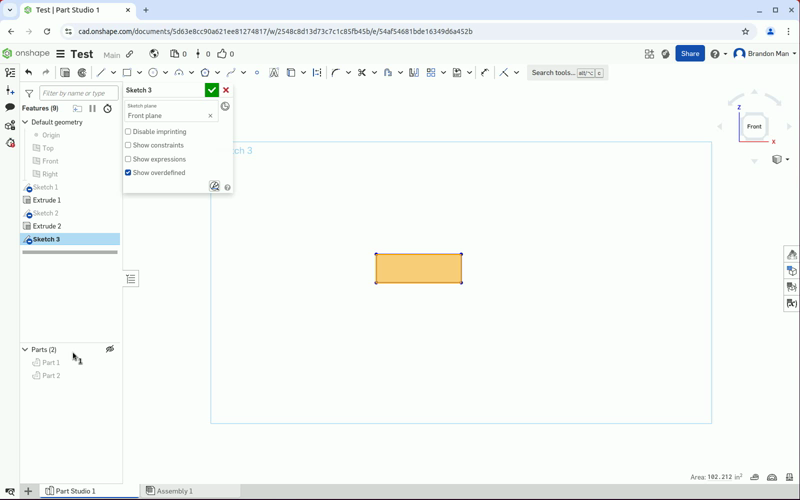
key(shift+y)
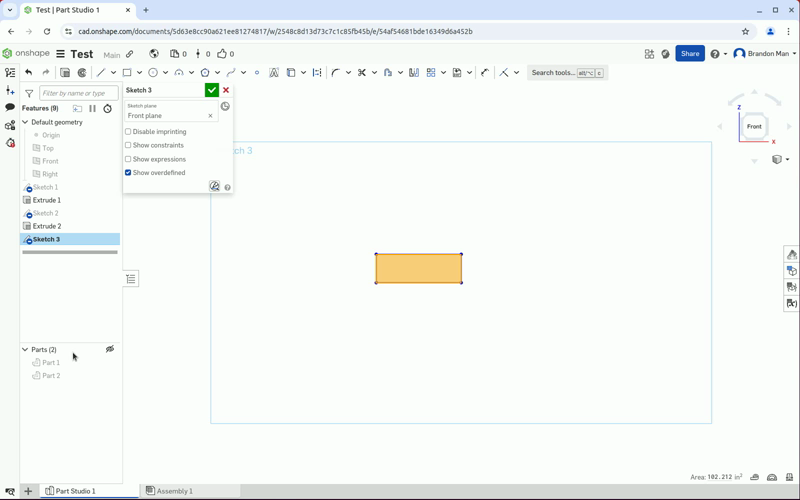
key(shift+e)
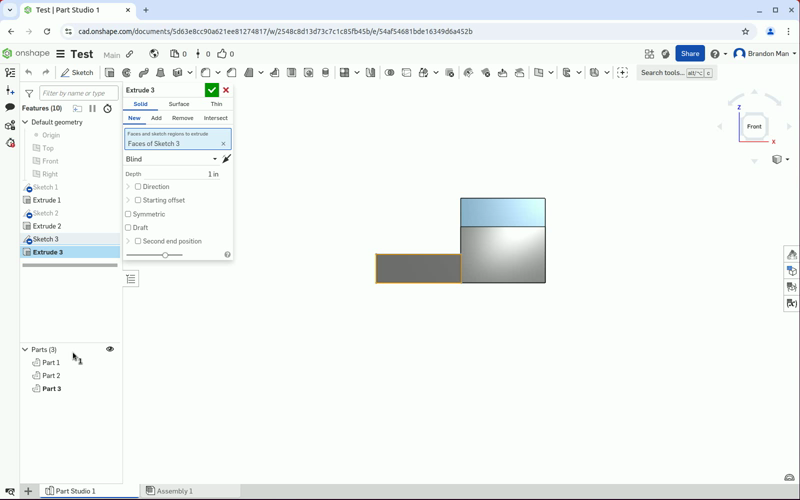
mouse_move(143, 106)
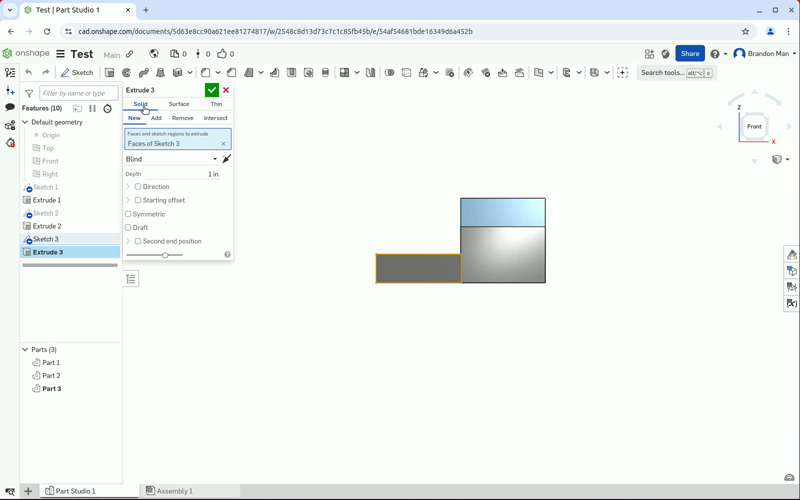
click(143, 106)
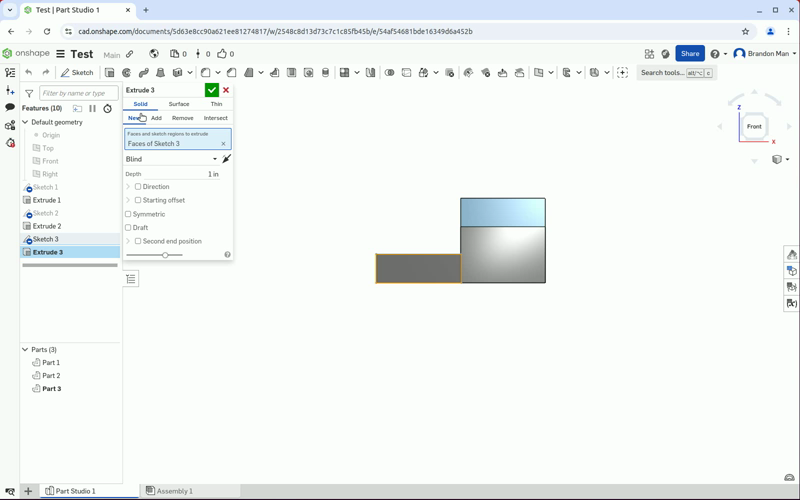
mouse_move(137, 120)
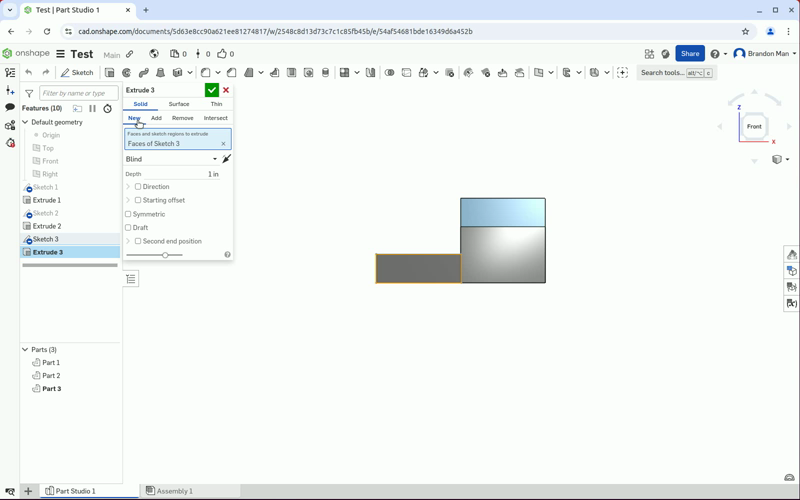
click(137, 120)
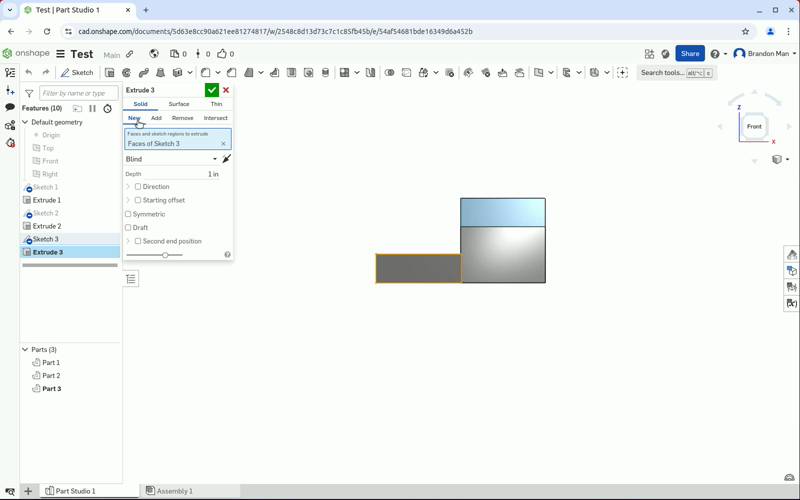
key(tab, 4)
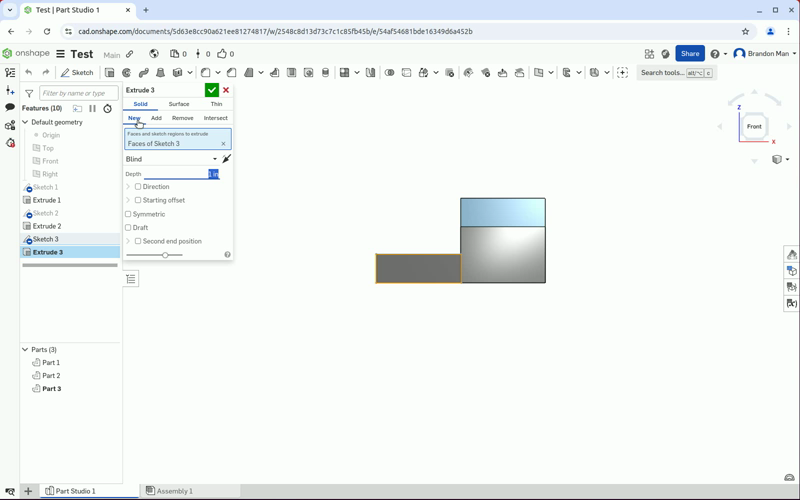
text(17.331)
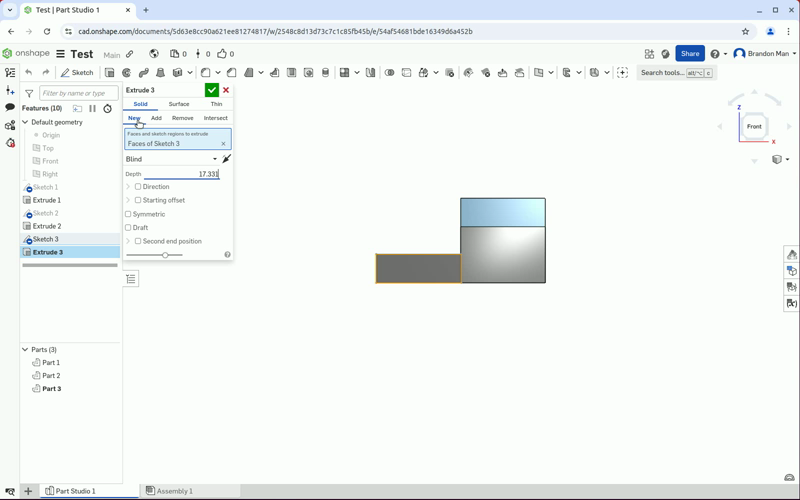
key(enter)
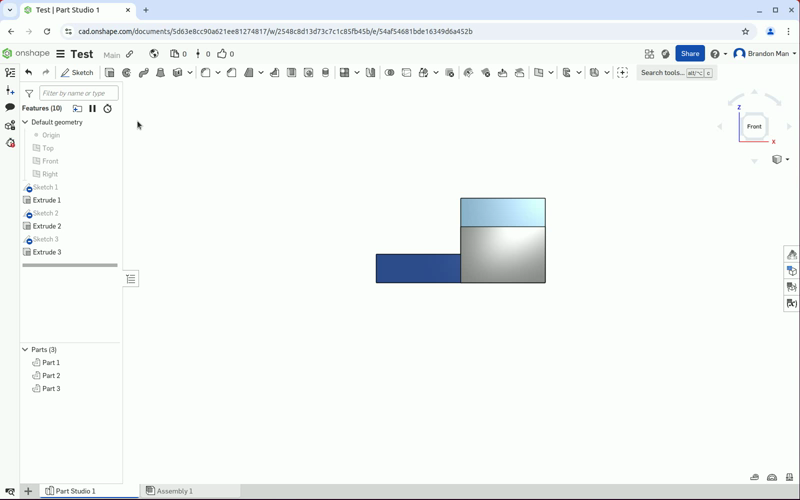
key(shift+h)
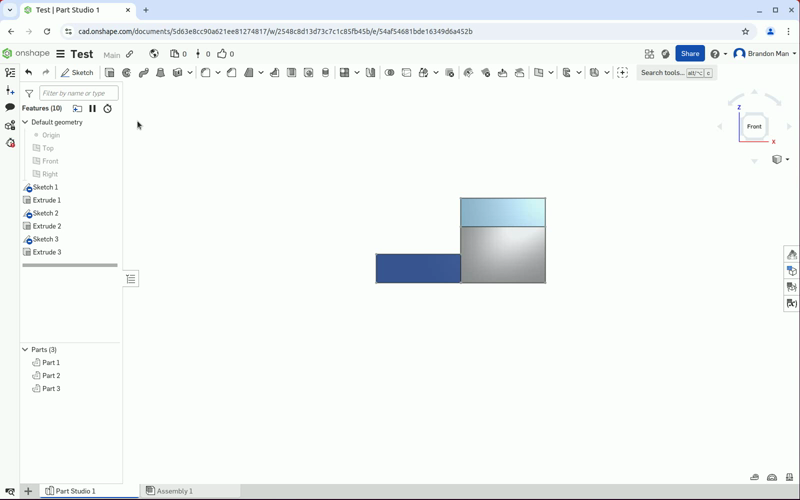
key(shift+h)
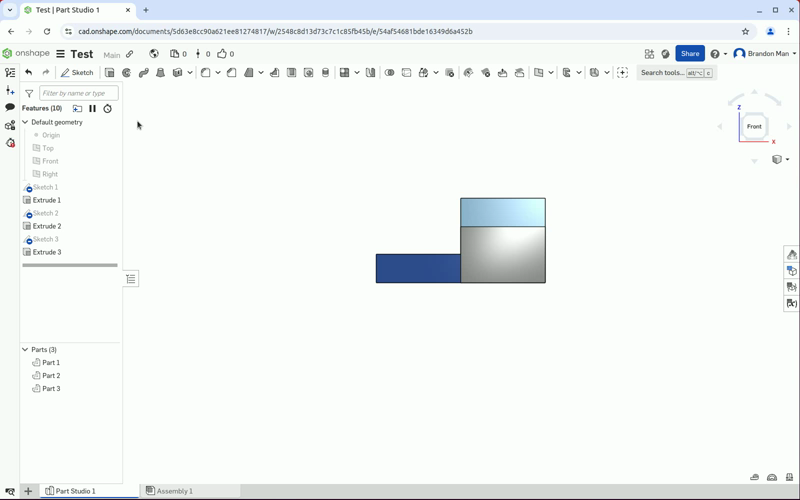
mouse_move(73, 189)
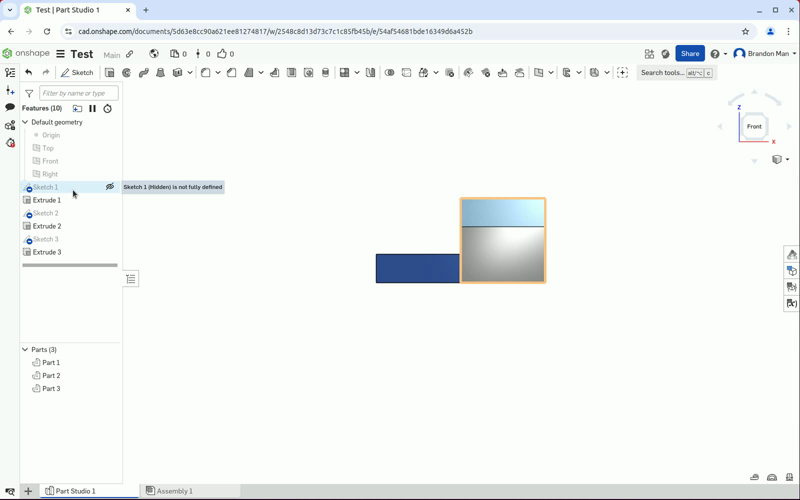
click(73, 189)
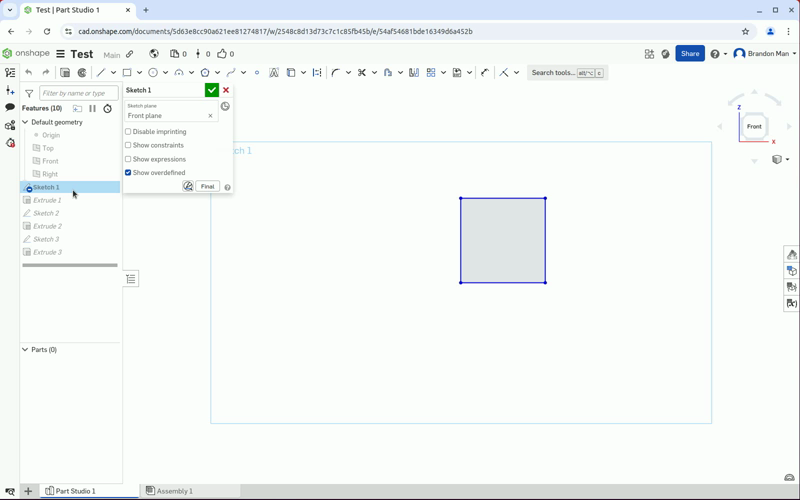
mouse_move(229, 92)
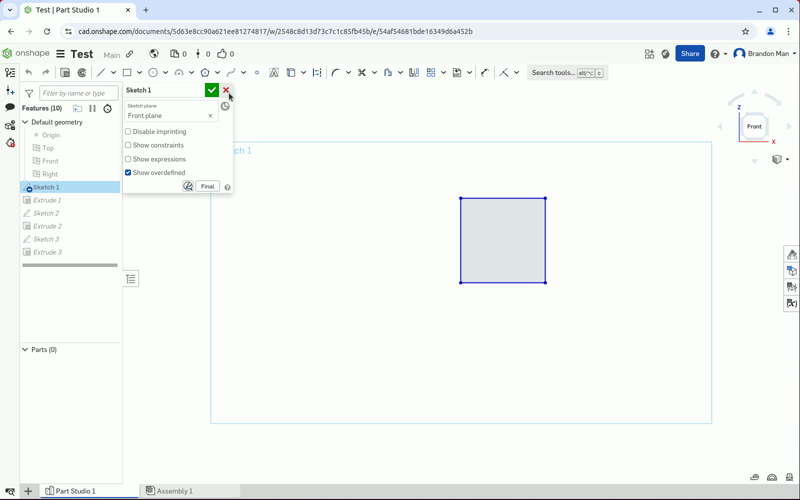
click(229, 92)
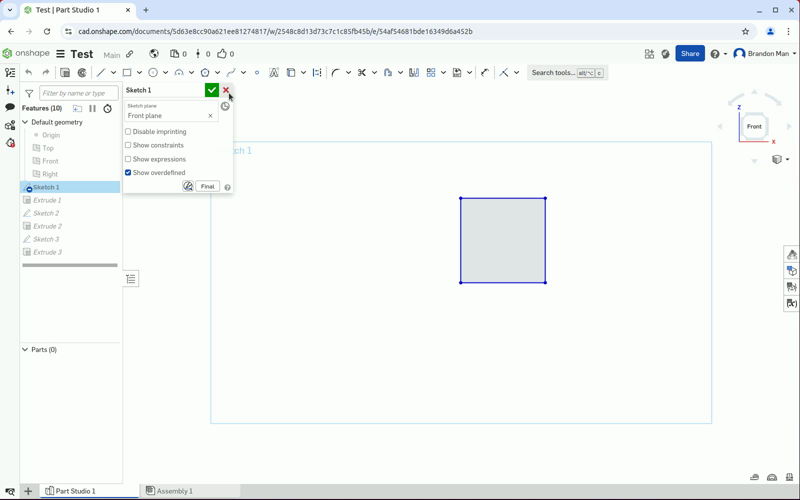
key(shift+s)
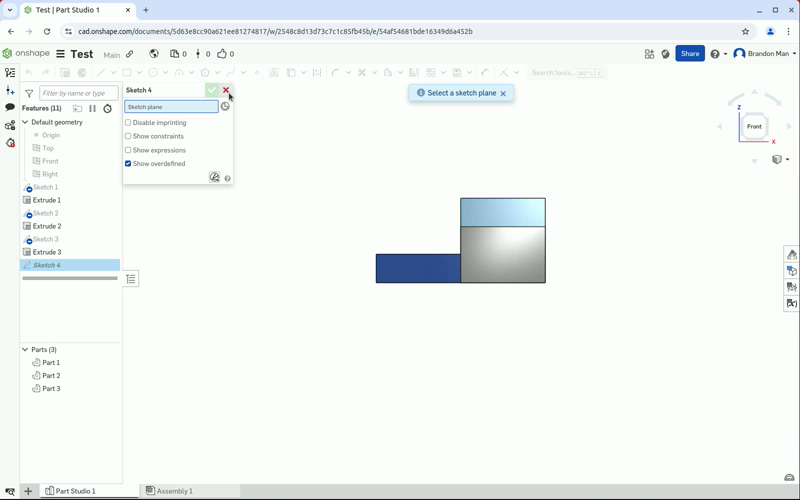
mouse_move(73, 163)
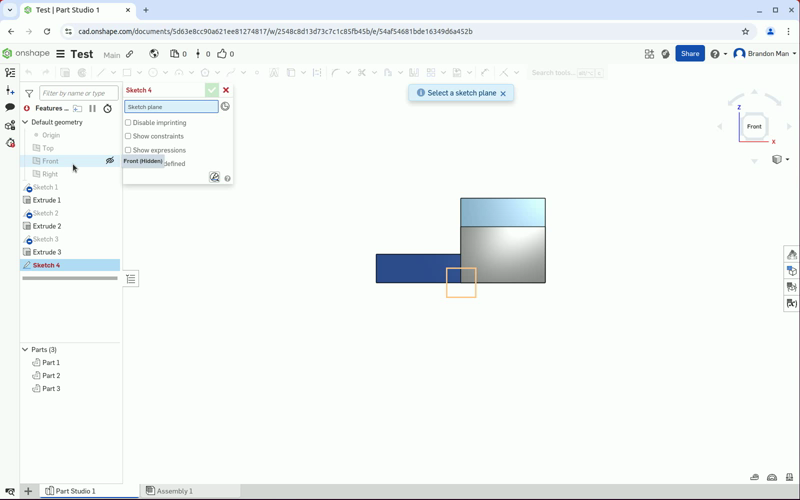
click(73, 163)
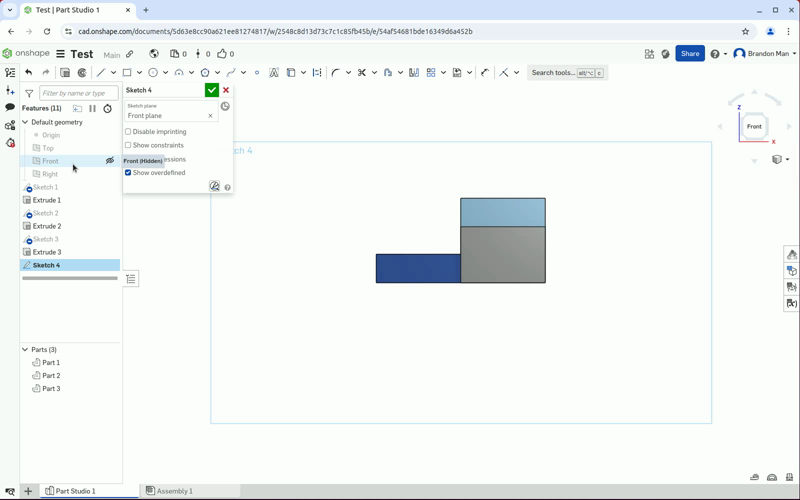
mouse_move(73, 352)
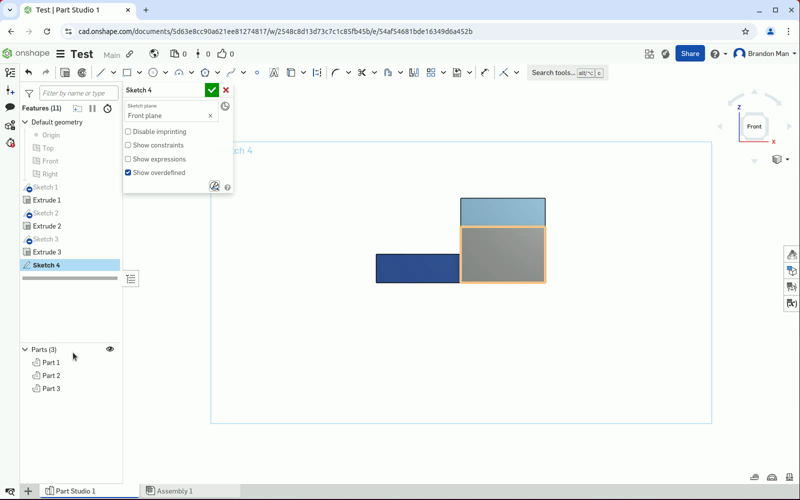
key(y)
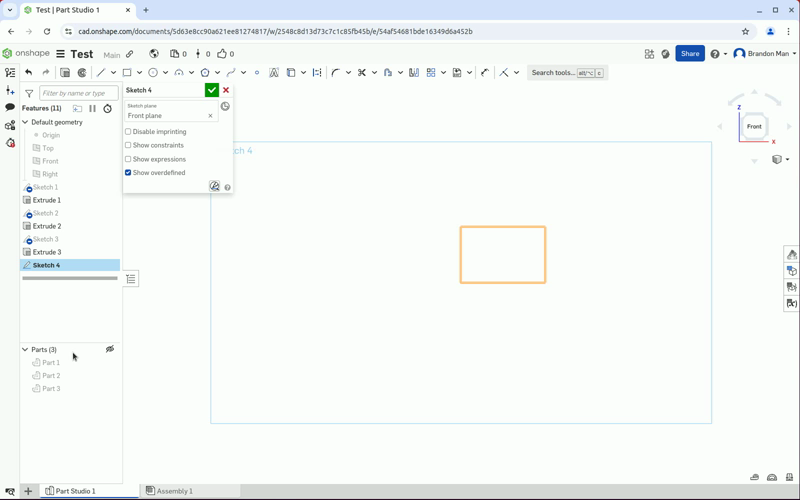
key(l)
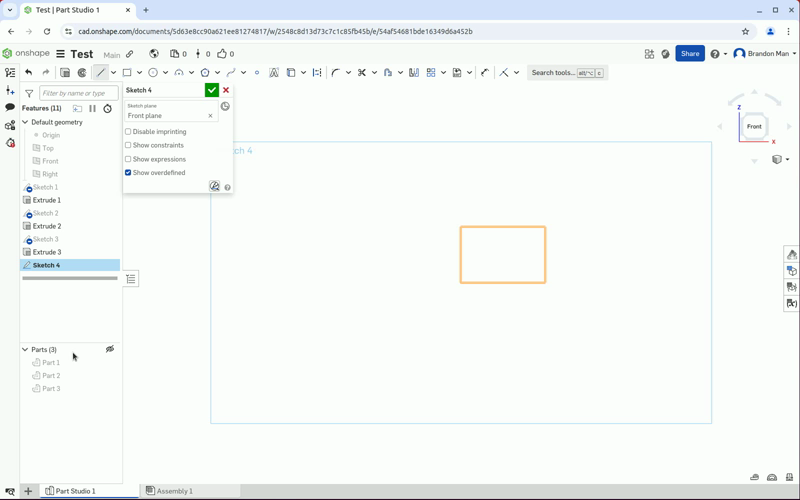
key_down(shift)
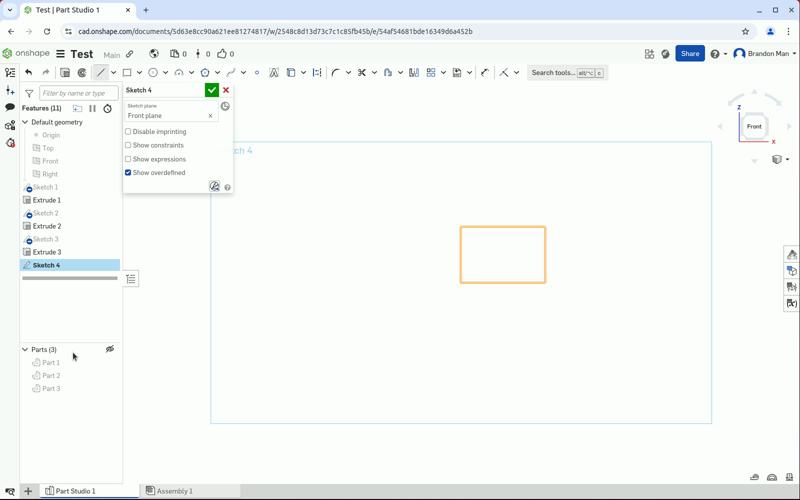
mouse_move(376, 311)
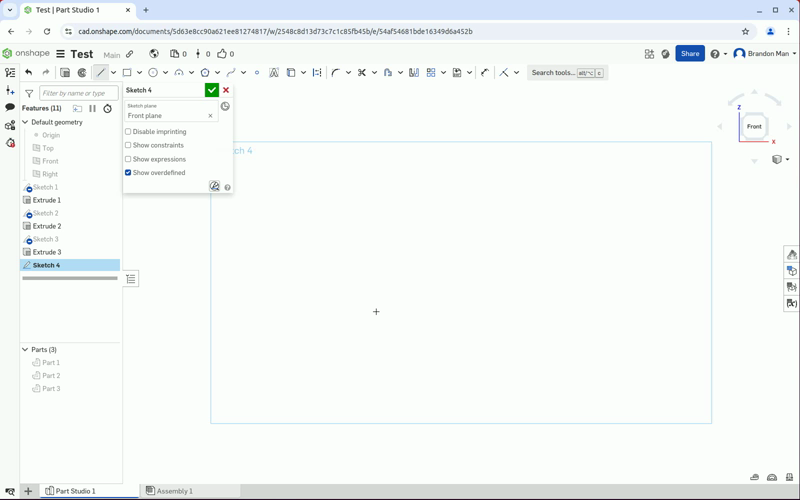
click(376, 311)
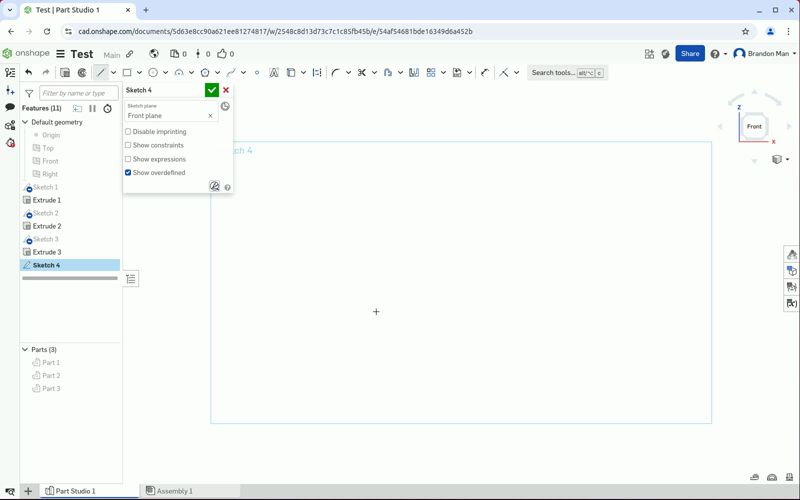
key_up(shift)
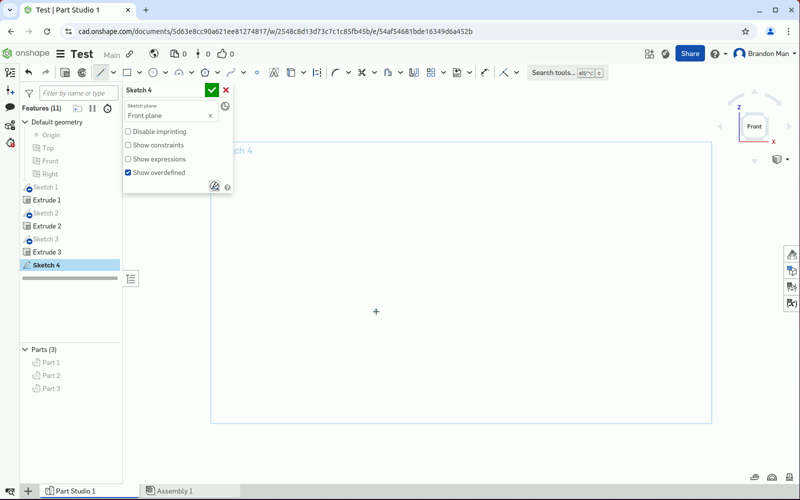
key_down(shift)
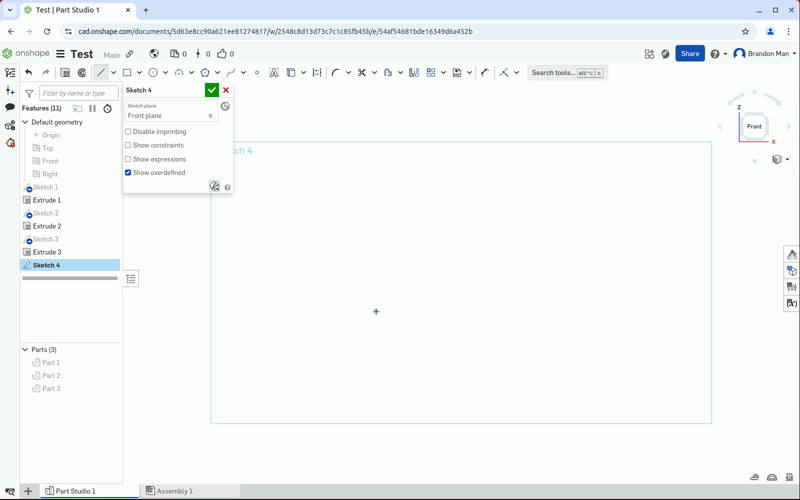
mouse_move(406, 311)
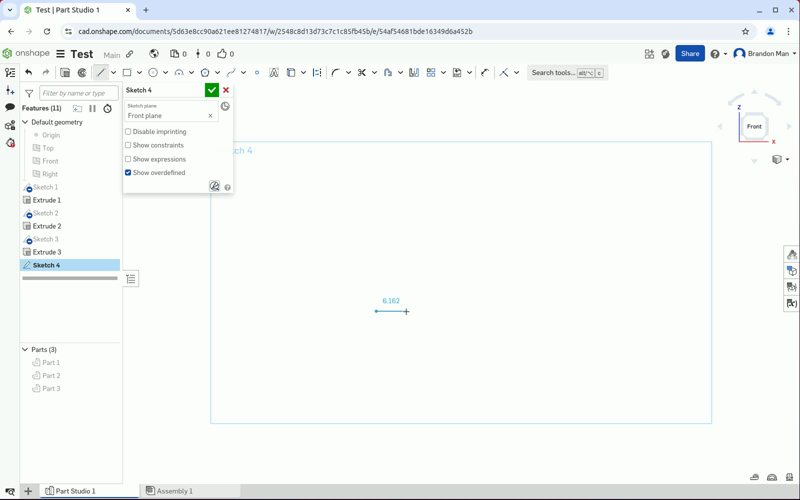
mouse_move(405, 311)
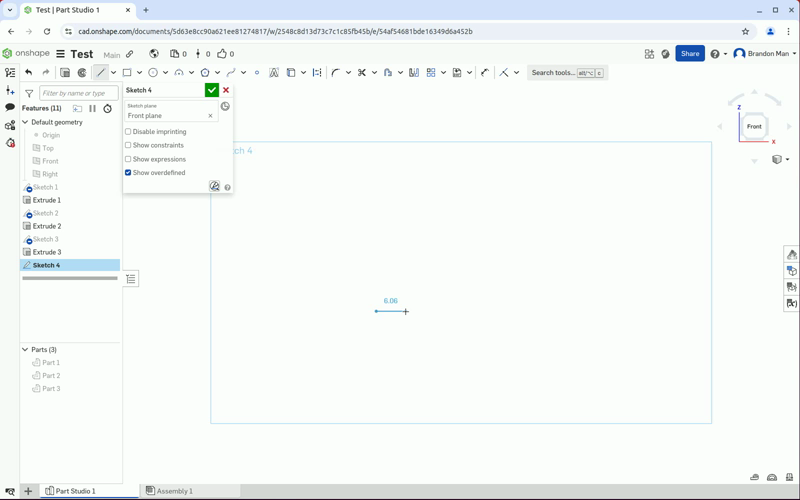
click(405, 311)
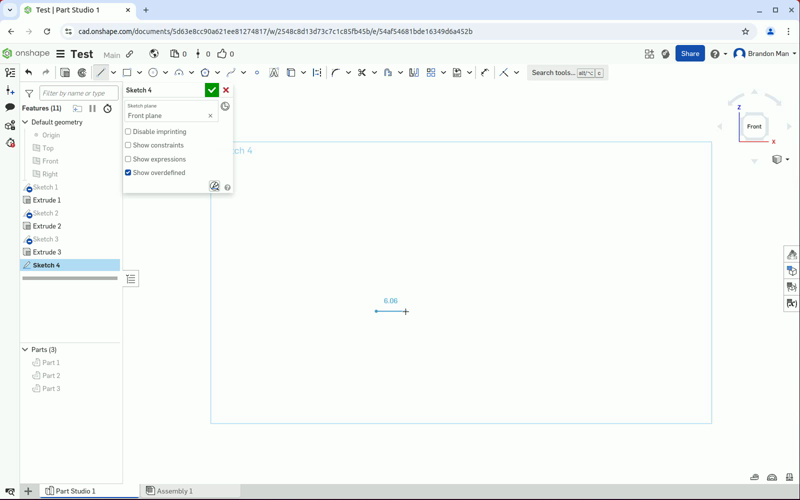
key_up(shift)
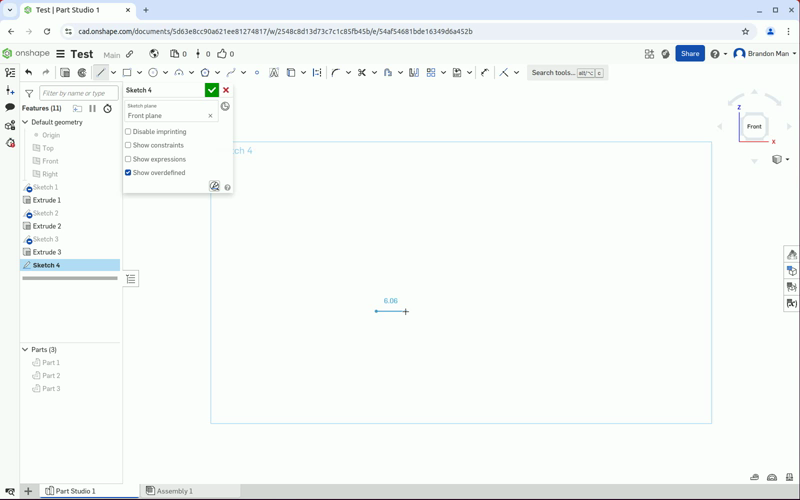
key_down(shift)
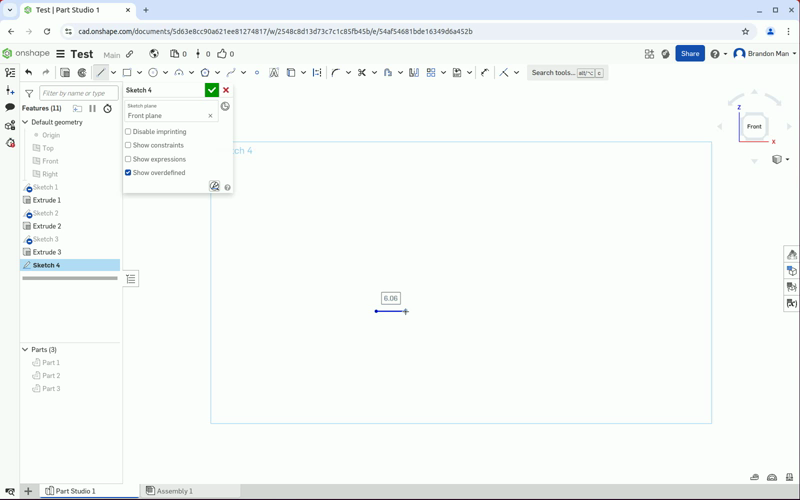
mouse_move(435, 311)
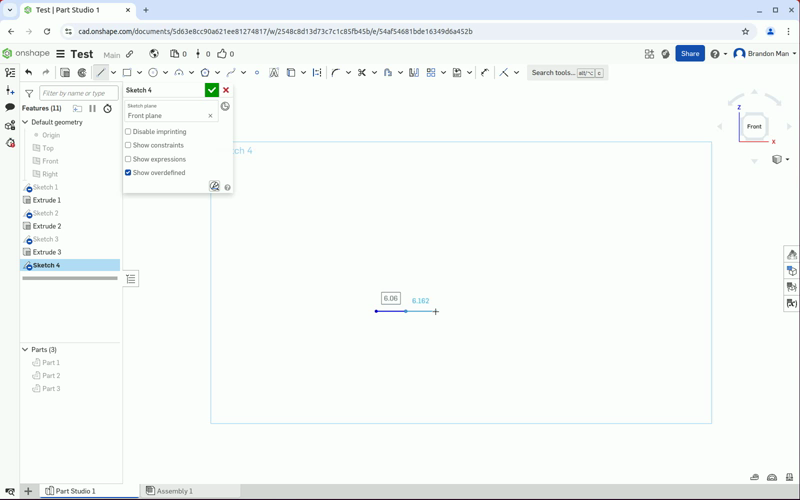
mouse_move(405, 282)
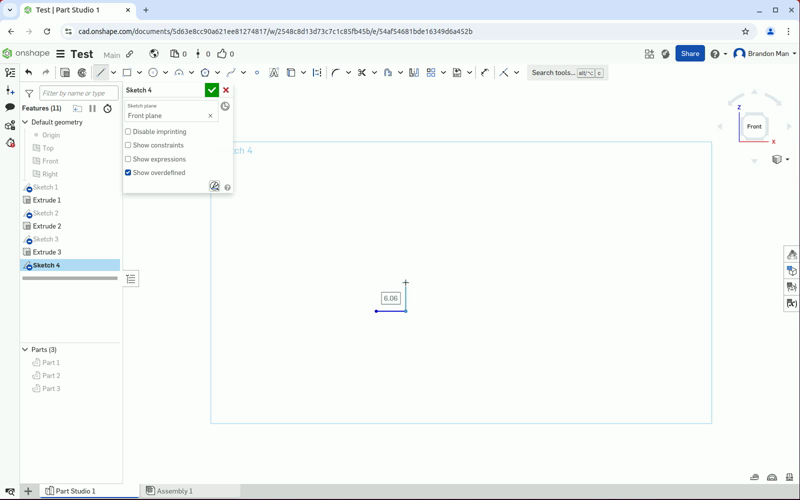
click(405, 282)
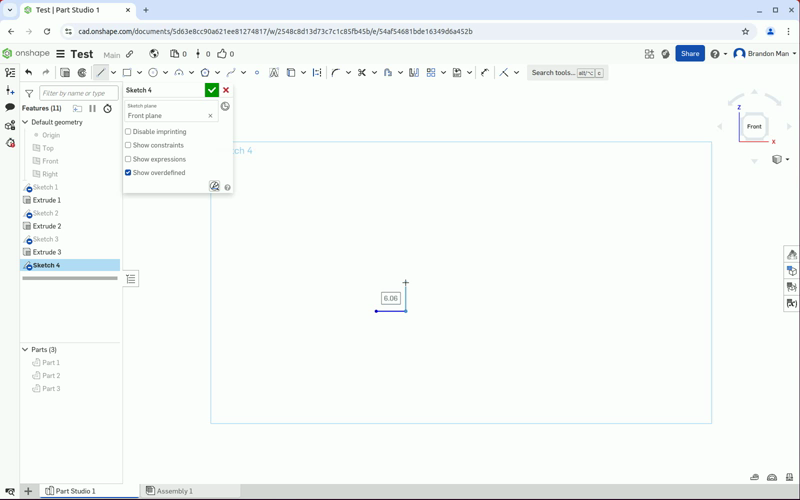
key_up(shift)
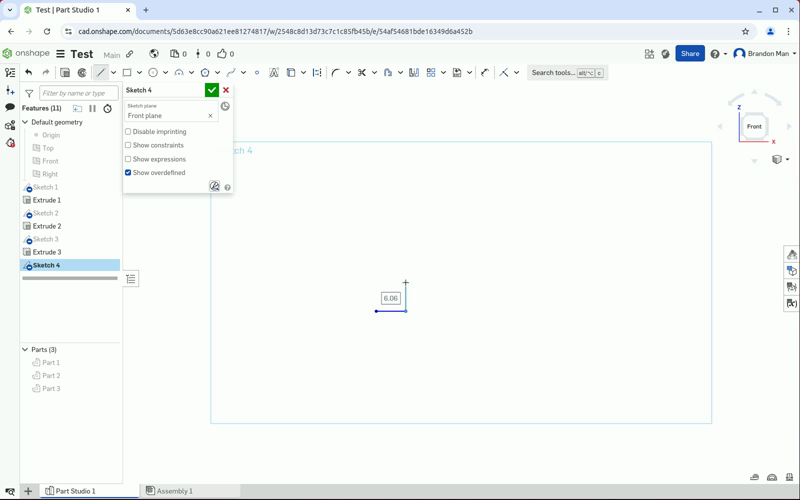
key_down(shift)
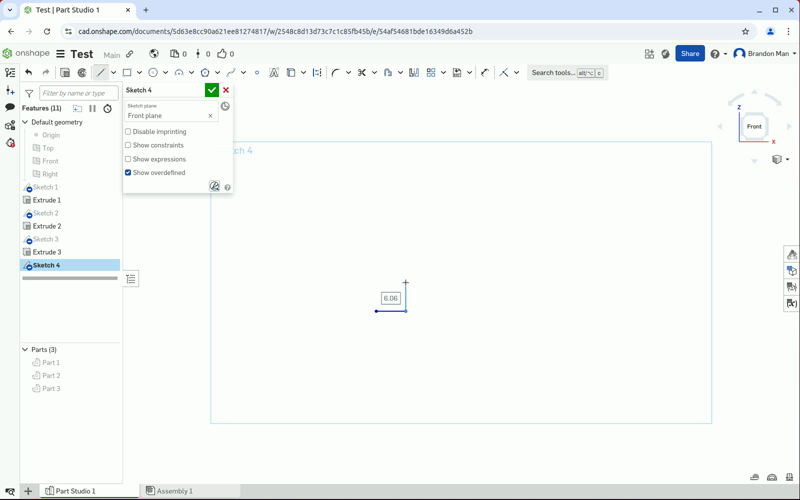
mouse_move(435, 282)
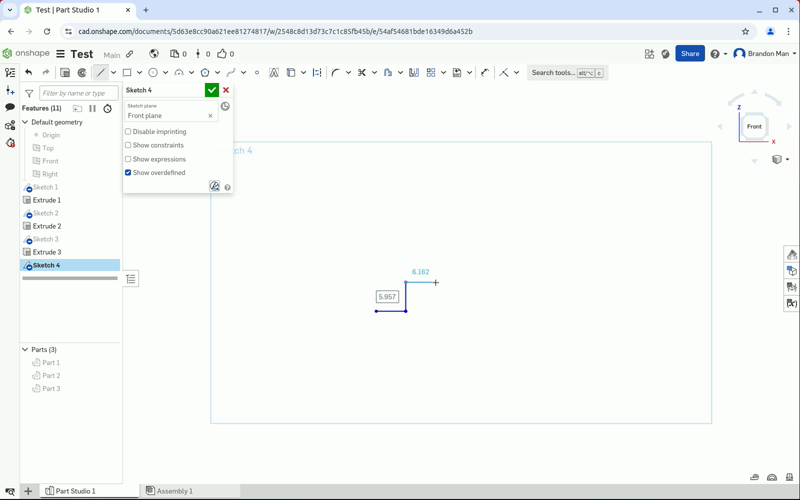
mouse_move(376, 282)
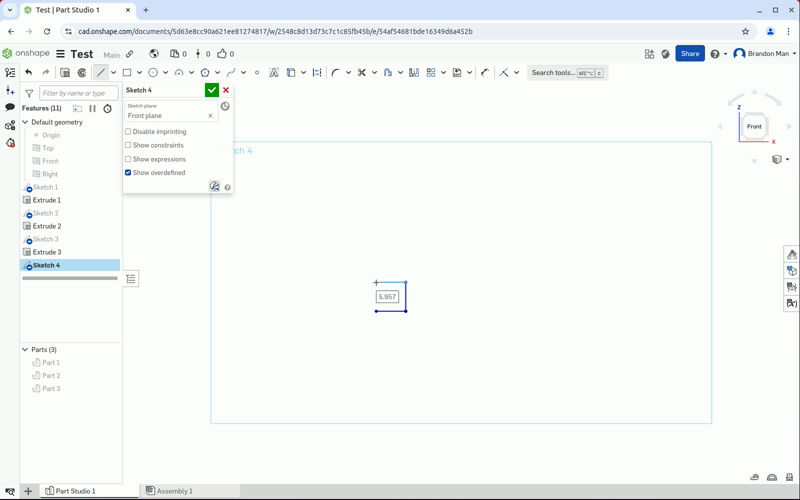
click(376, 282)
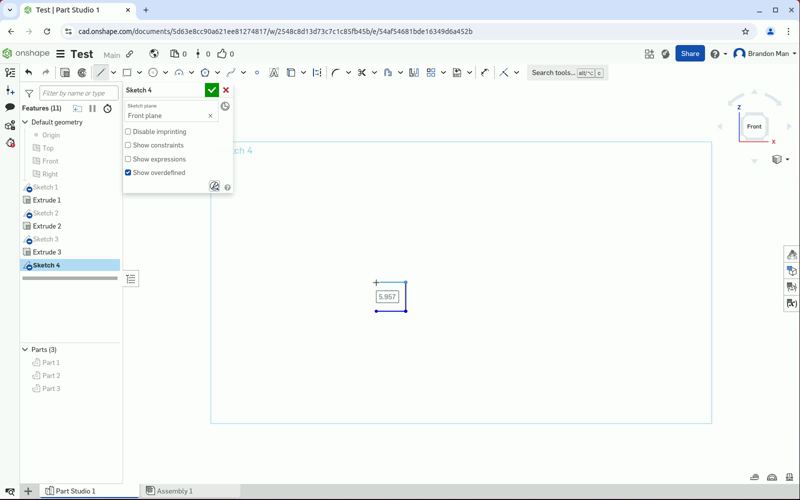
key_up(shift)
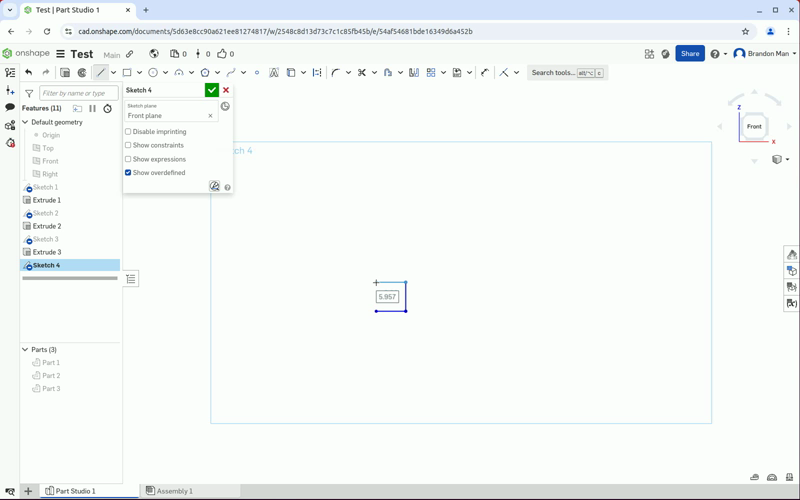
mouse_move(406, 282)
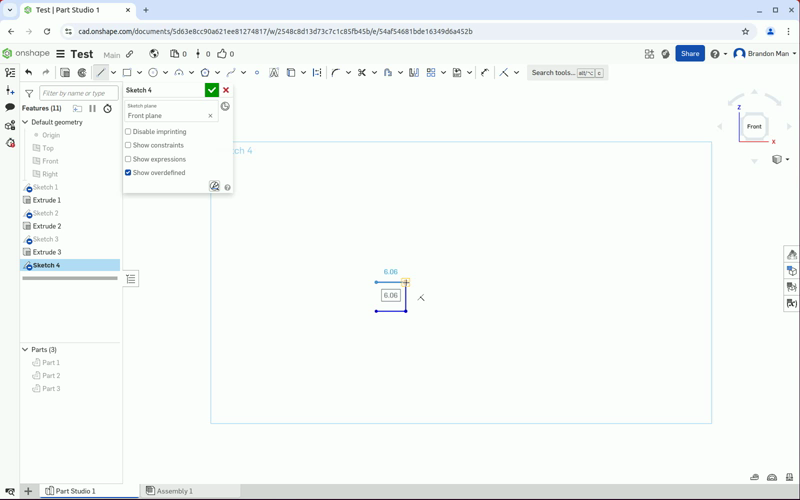
key_down(shift)
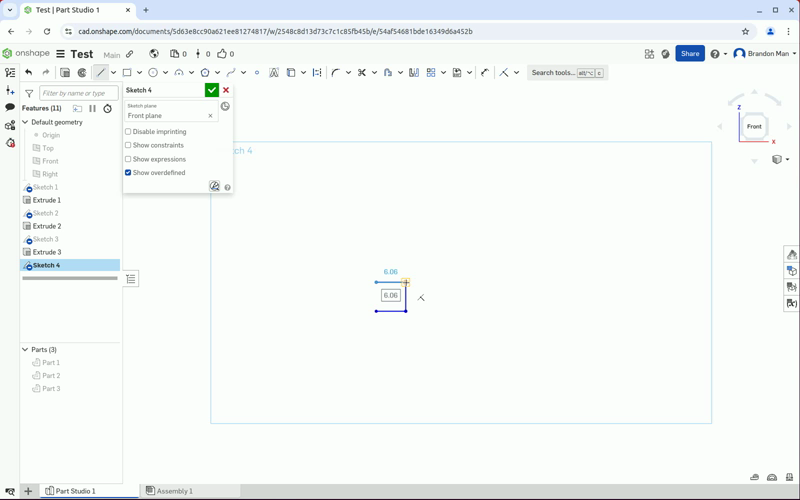
mouse_move(376, 311)
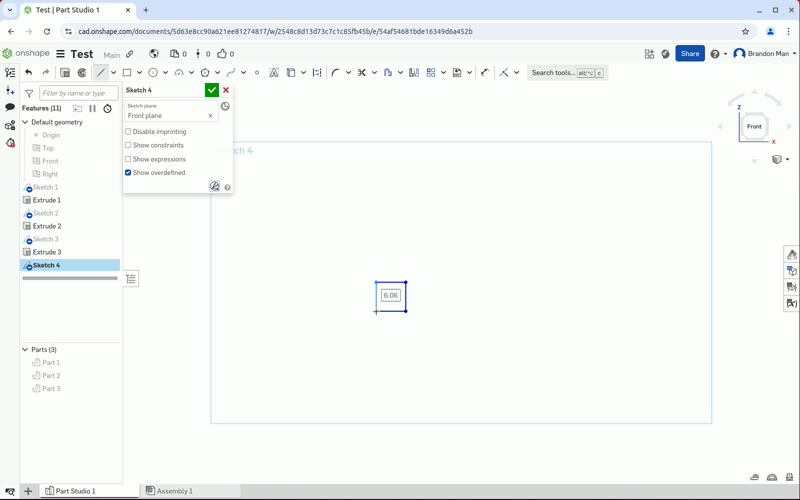
key_up(shift)
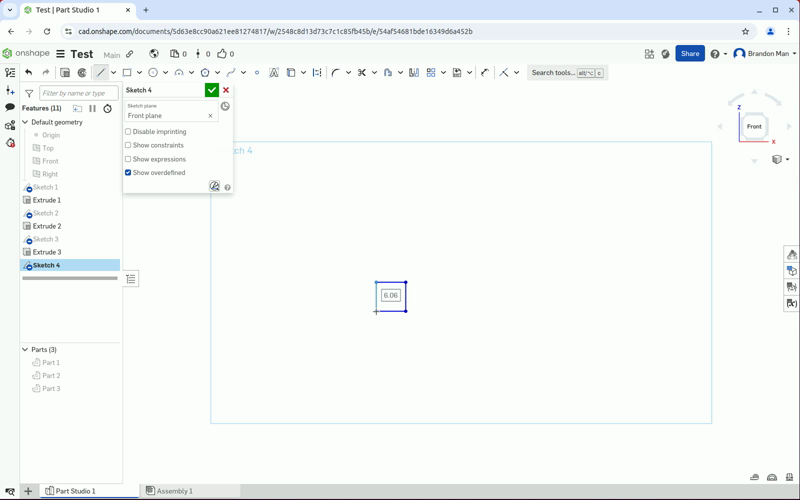
click(376, 311)
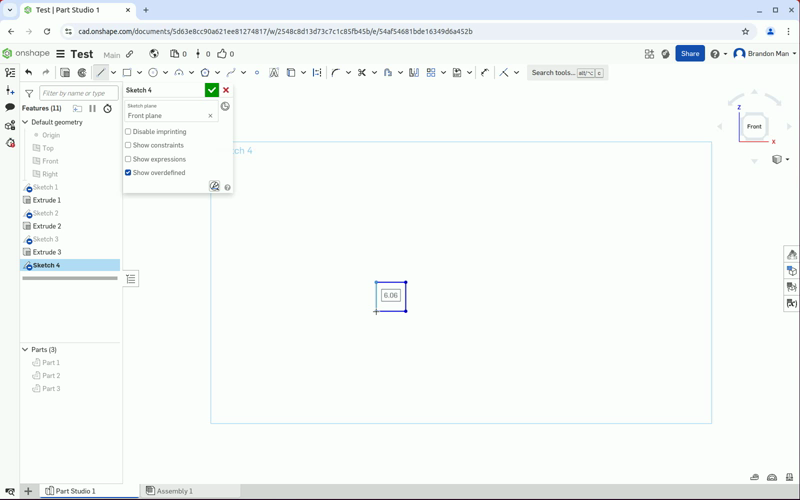
key(esc)
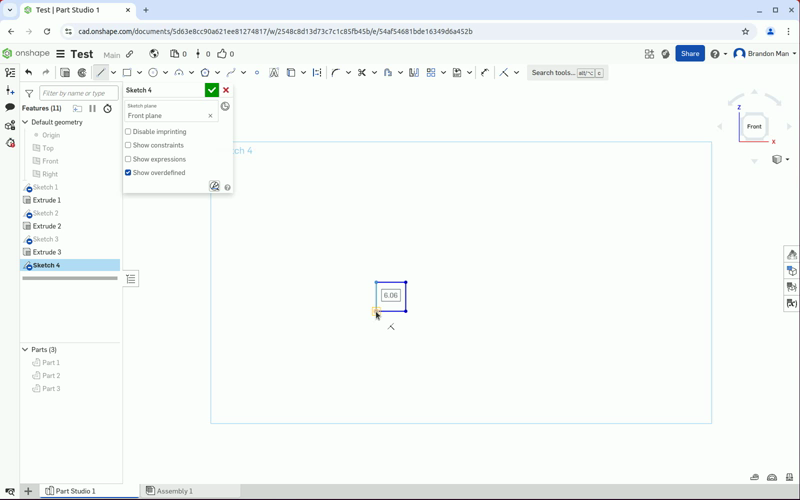
mouse_move(381, 306)
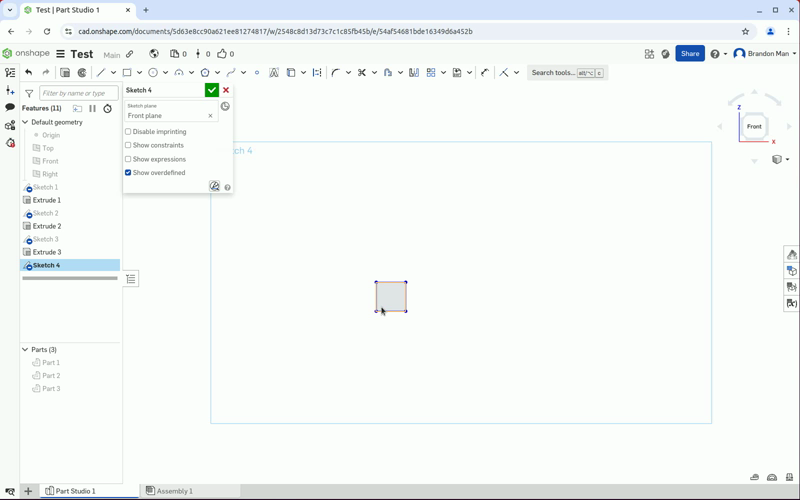
scroll(6)
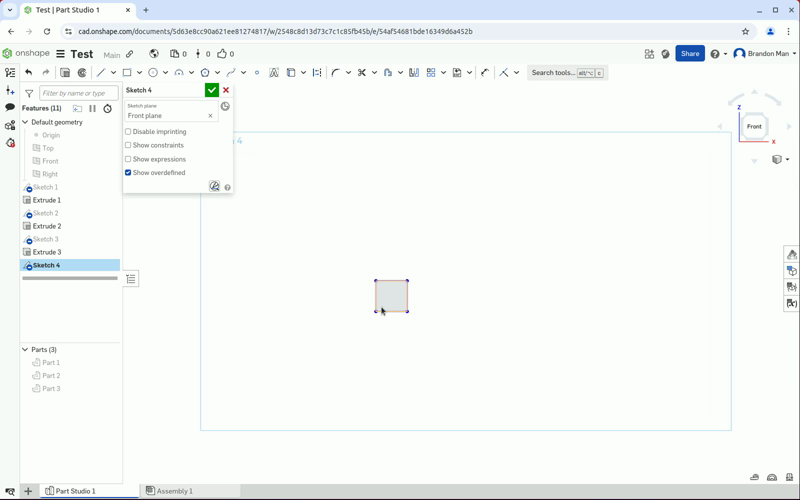
scroll(6)
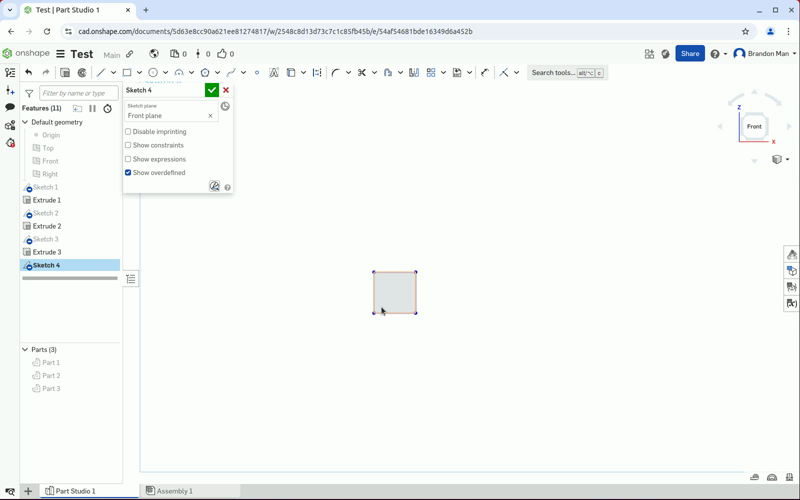
scroll(6)
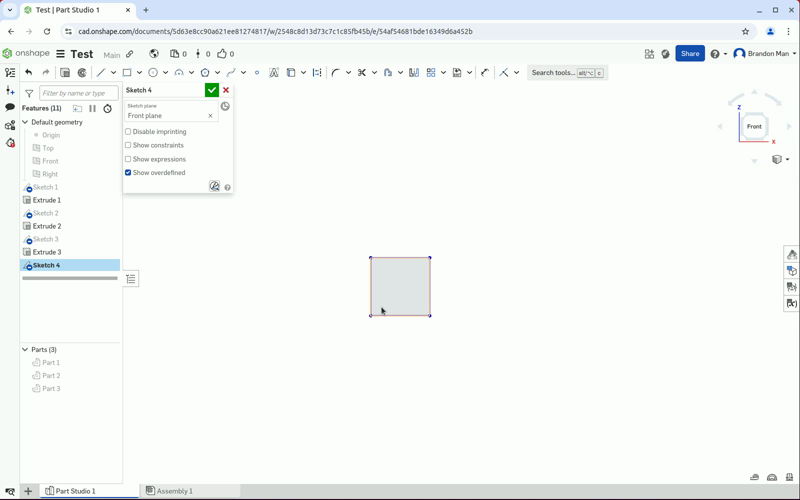
scroll(6)
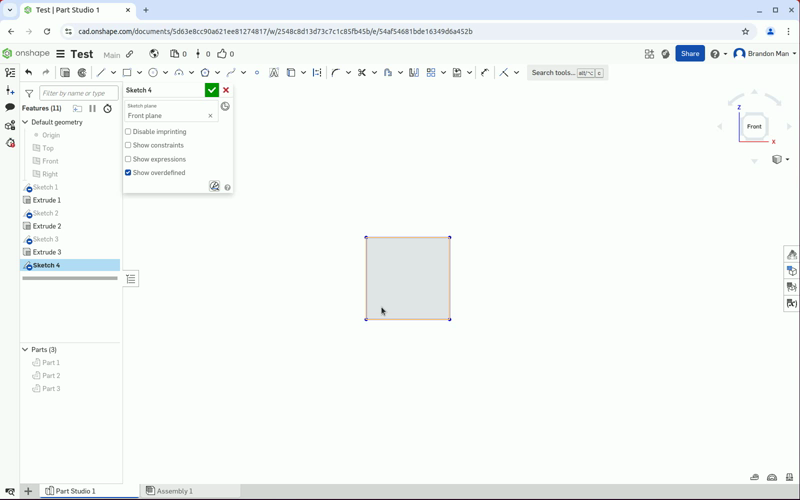
scroll(6)
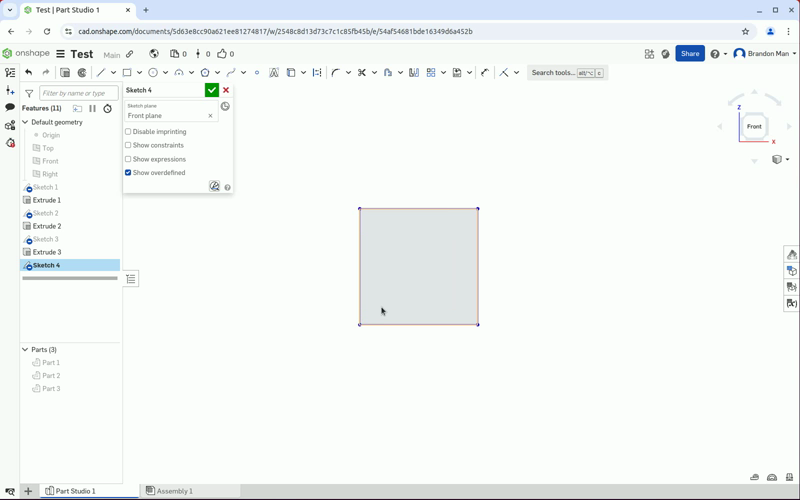
scroll(6)
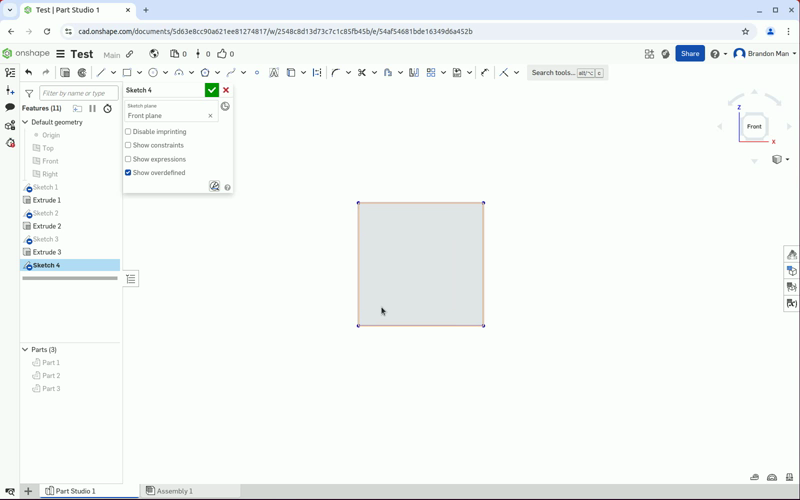
scroll(6)
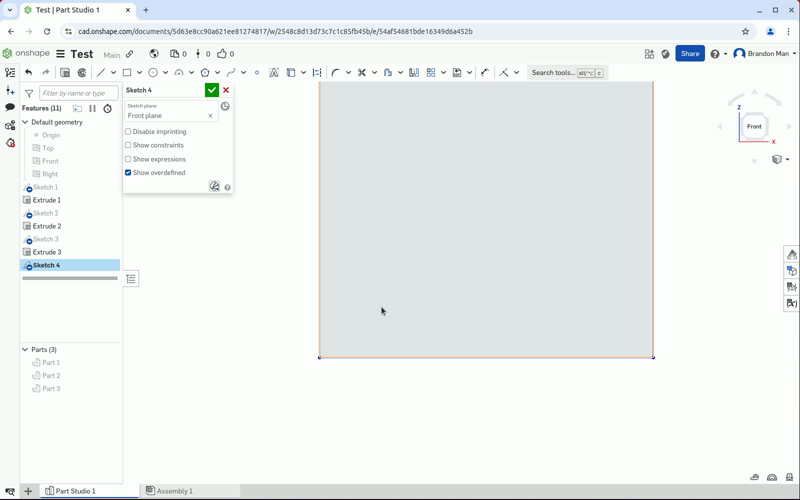
click(381, 306)
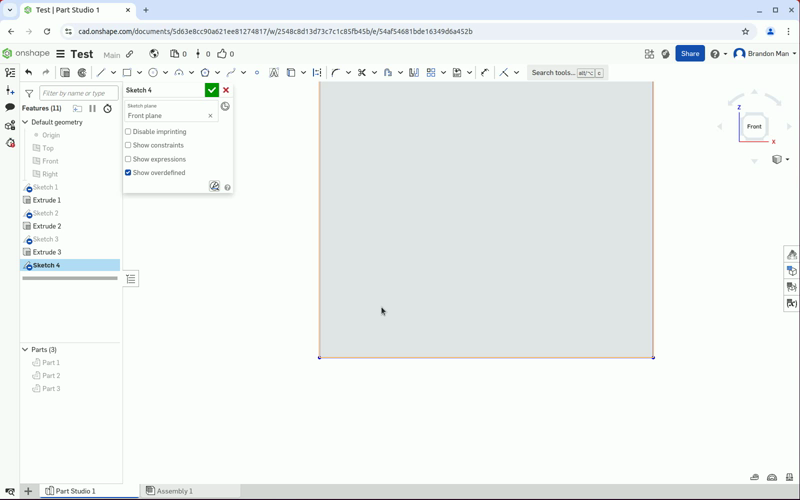
scroll(-6)
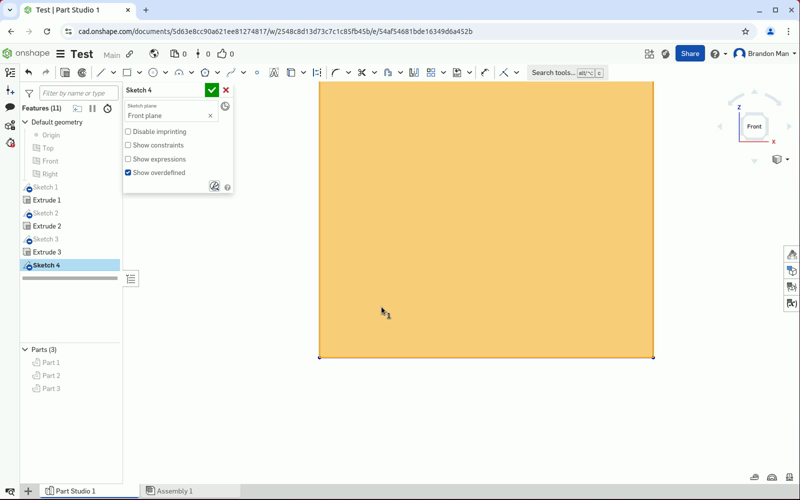
scroll(-6)
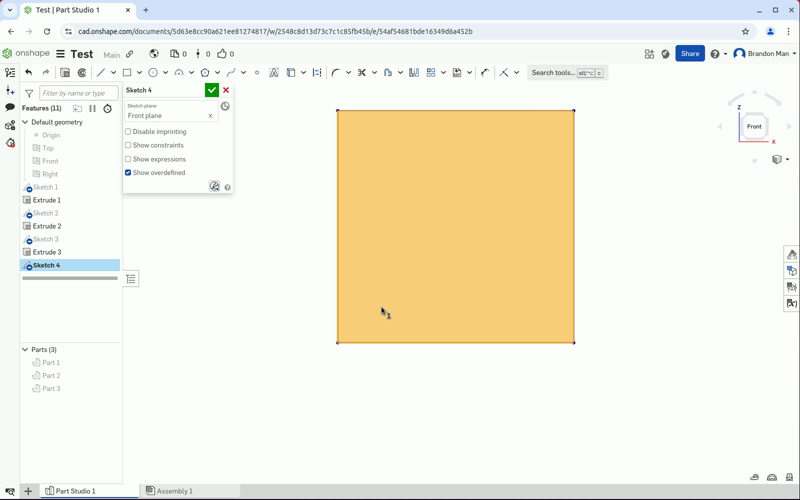
scroll(-6)
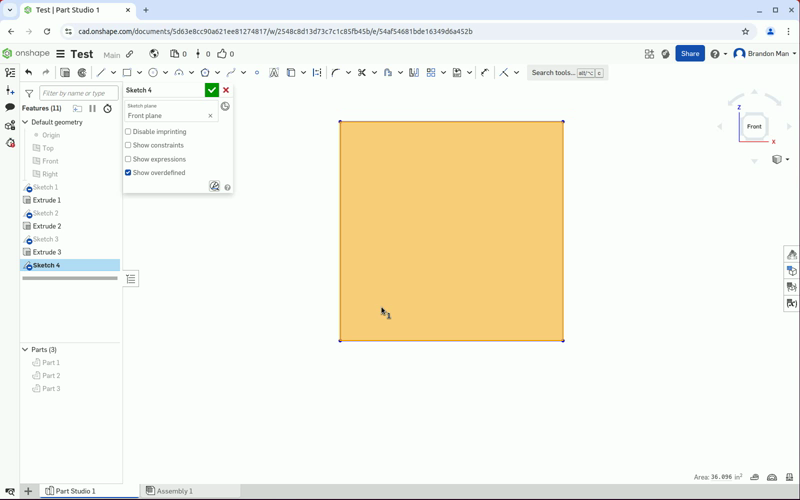
scroll(-6)
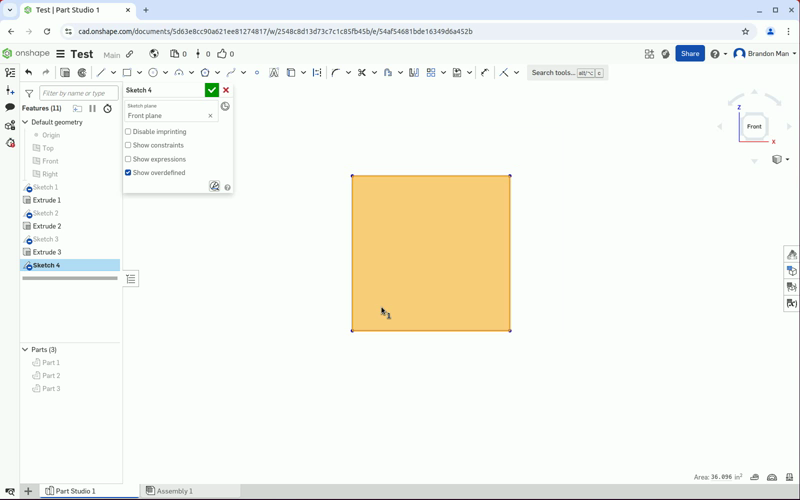
scroll(-6)
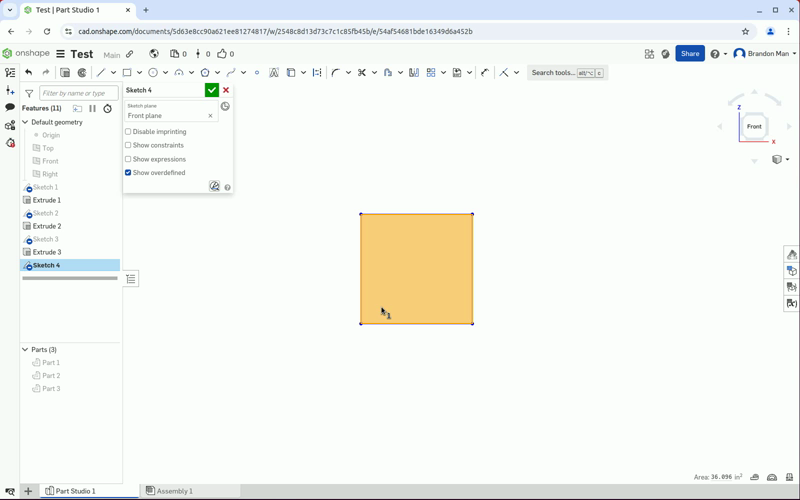
scroll(-6)
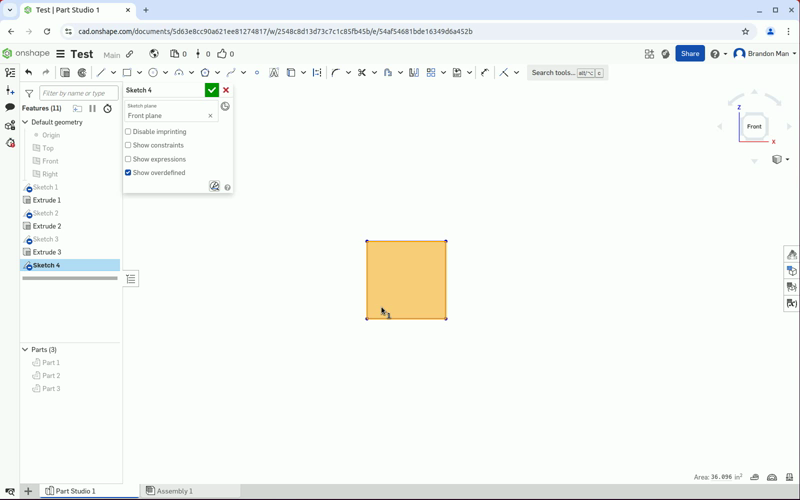
scroll(-6)
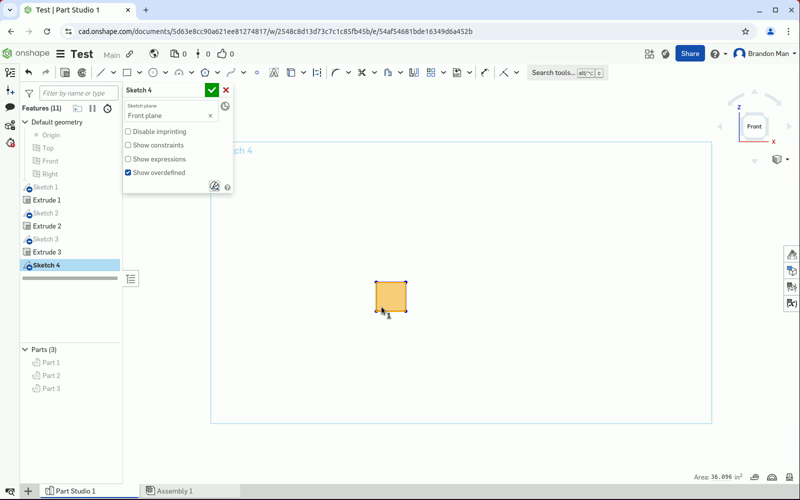
mouse_move(73, 352)
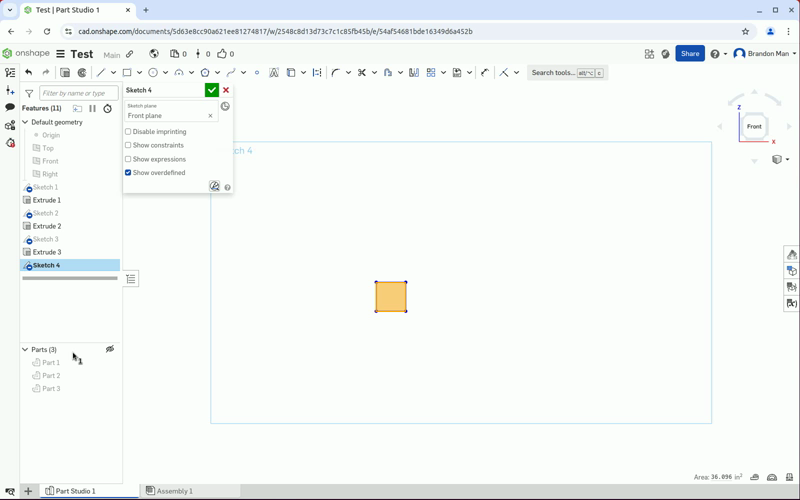
key(shift+y)
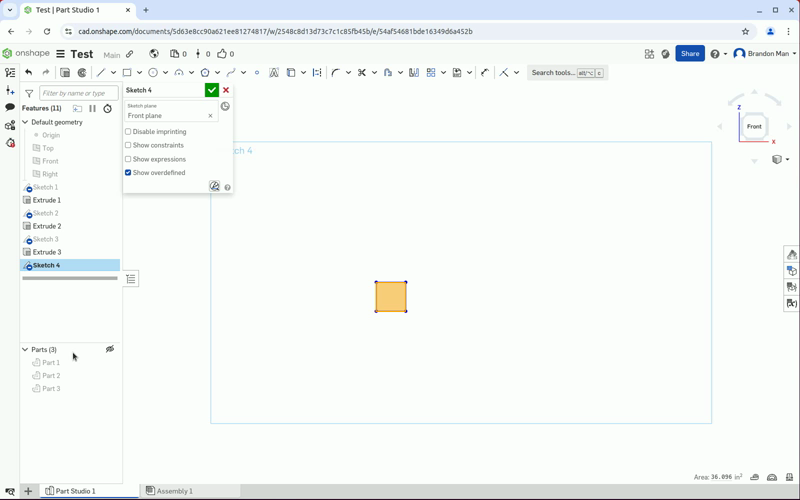
key(shift+e)
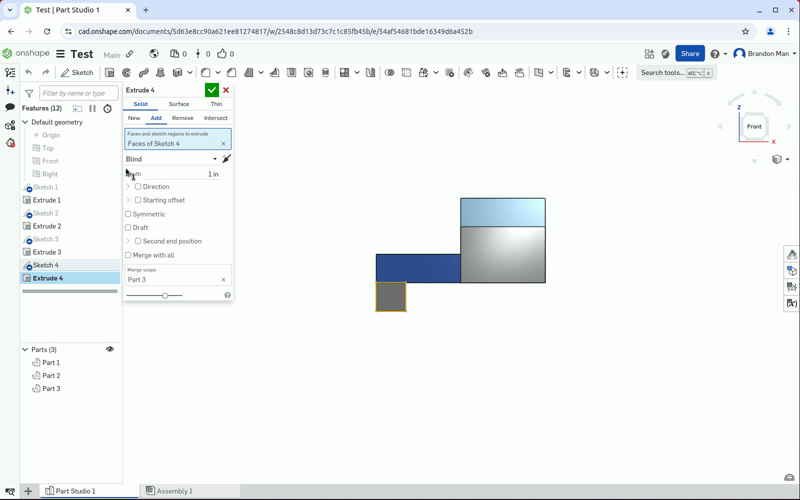
mouse_move(143, 106)
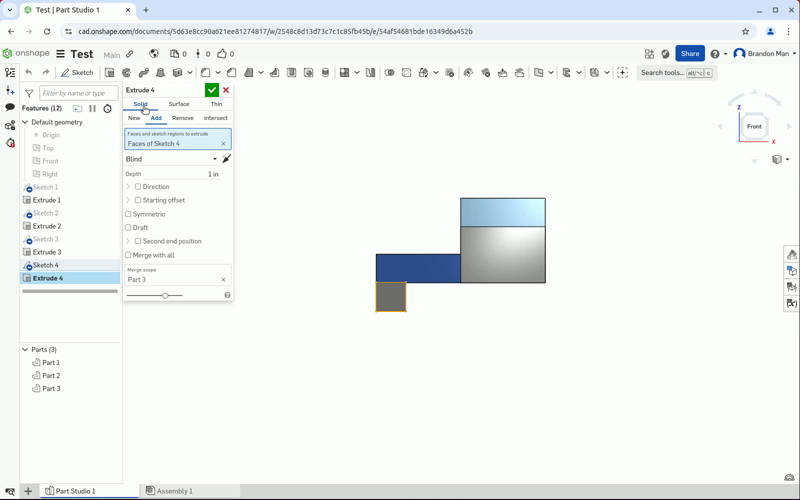
click(143, 106)
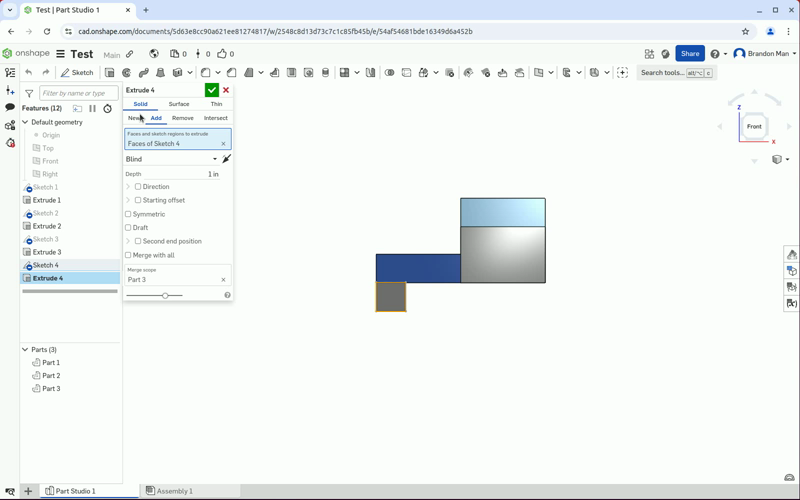
mouse_move(137, 120)
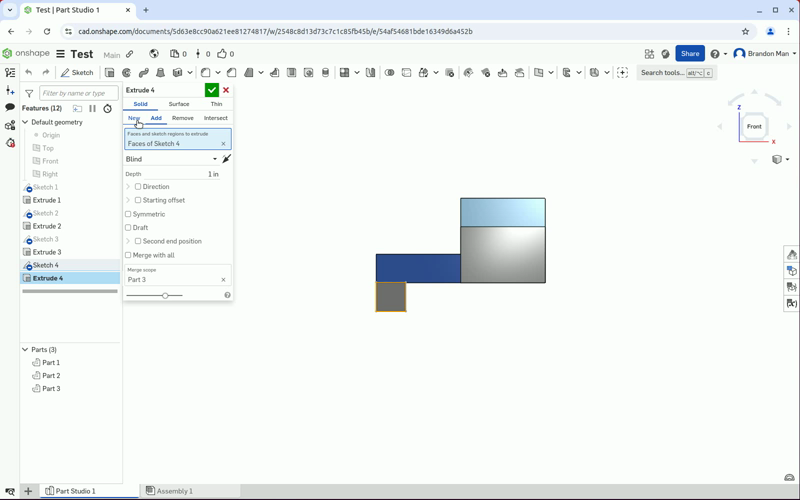
click(137, 120)
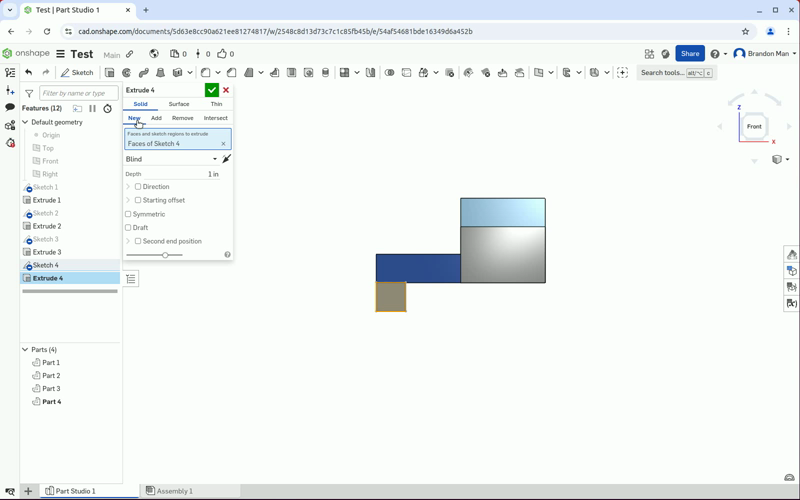
key(tab, 4)
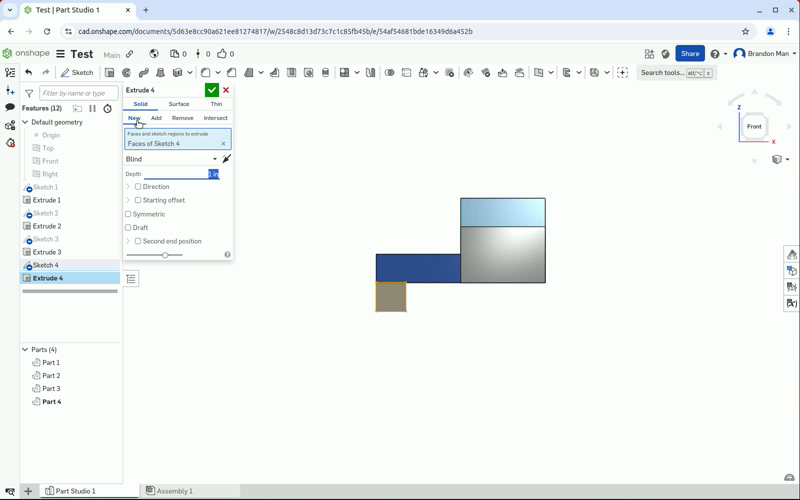
text(17.331)
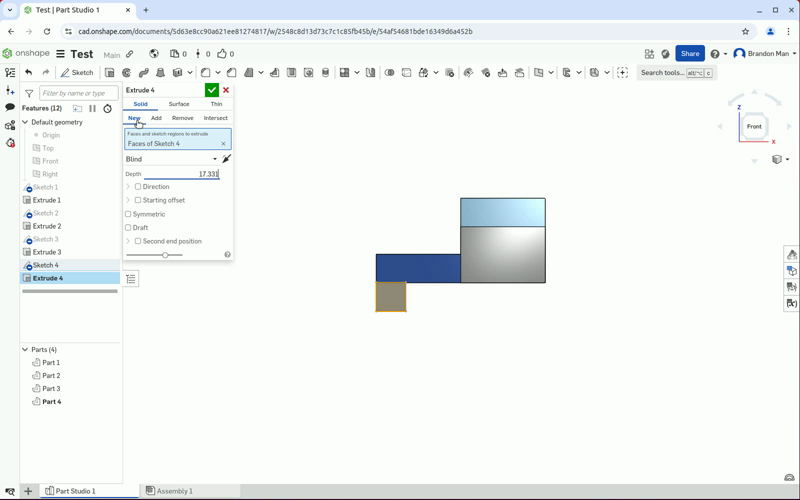
key(enter)
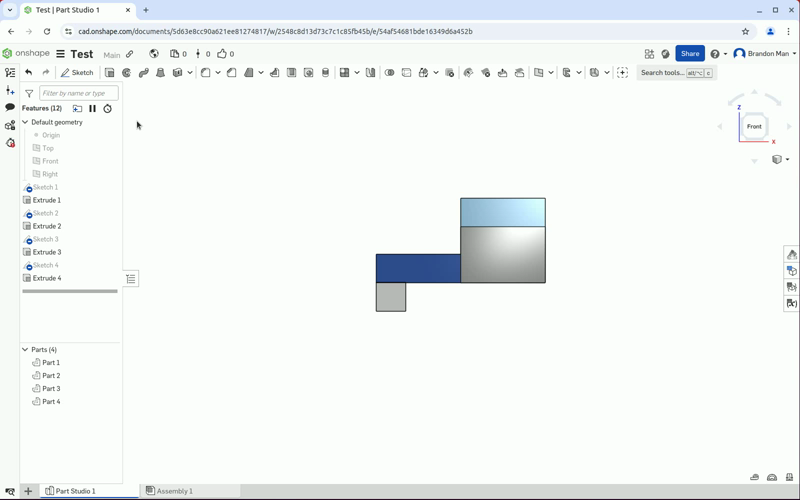
key(shift+h)
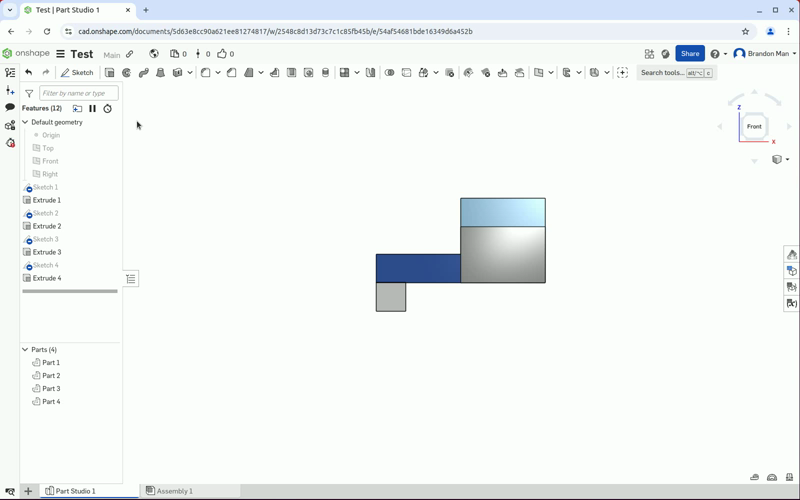
key(shift+h)
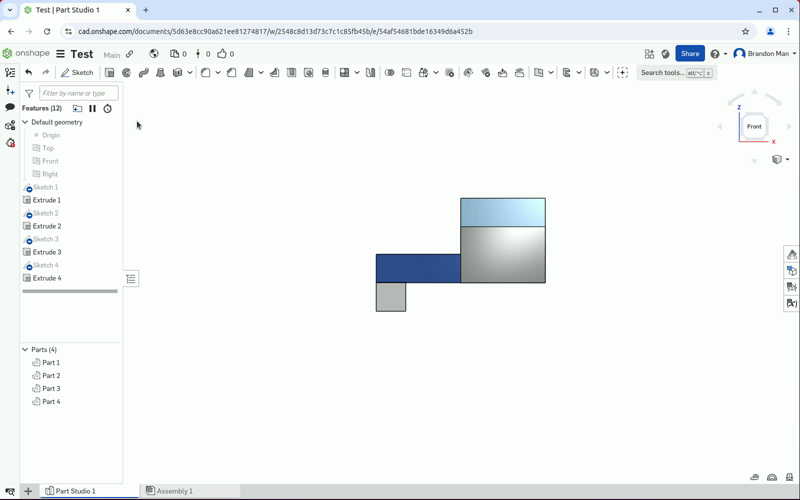
mouse_move(73, 189)
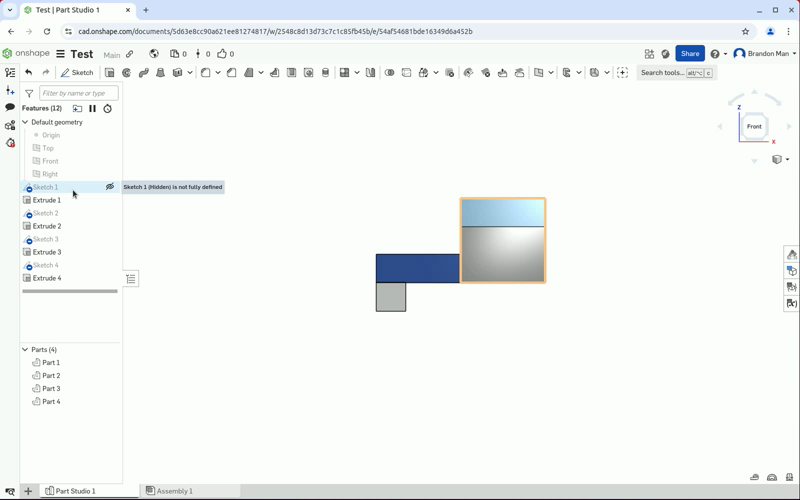
click(73, 189)
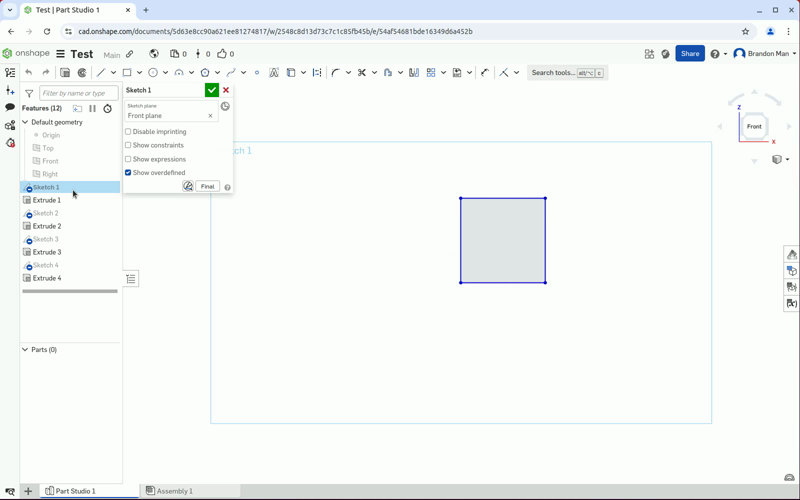
mouse_move(229, 92)
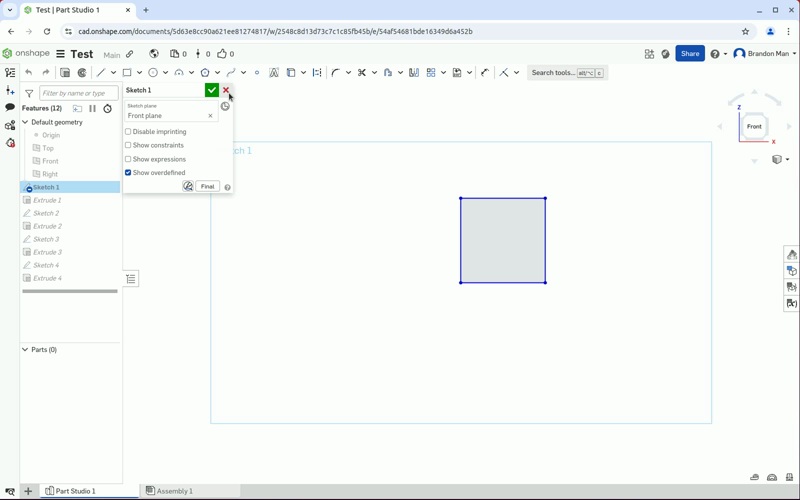
click(229, 92)
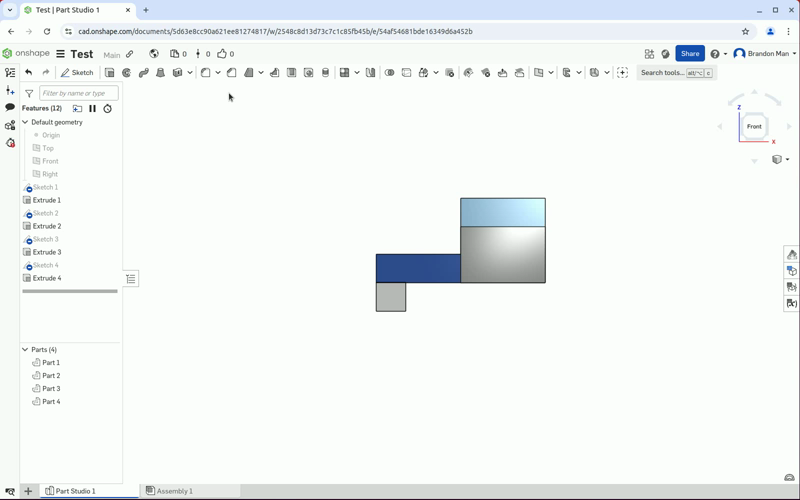
mouse_move(73, 352)
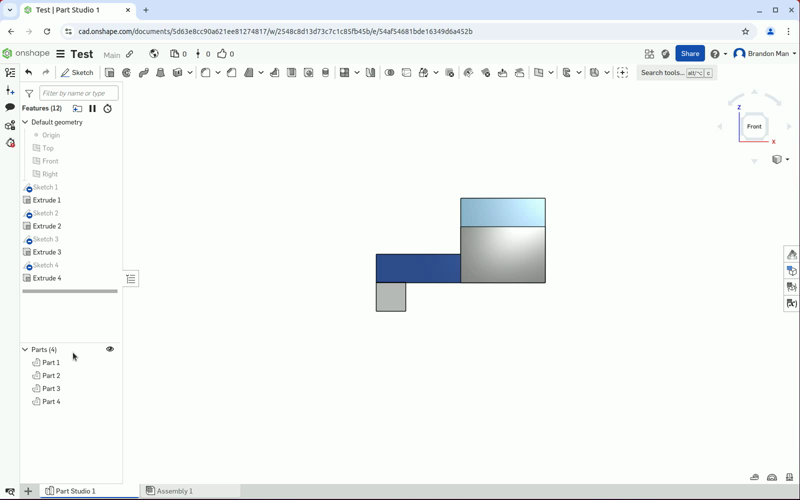
key(y)
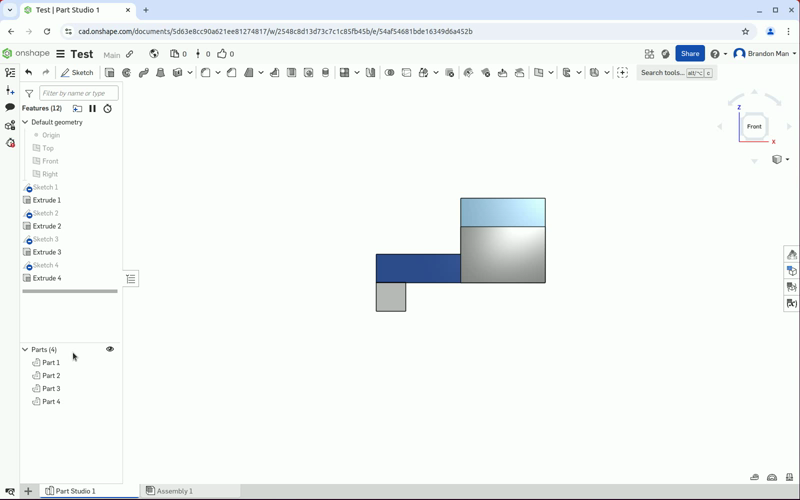
key(shift+p)
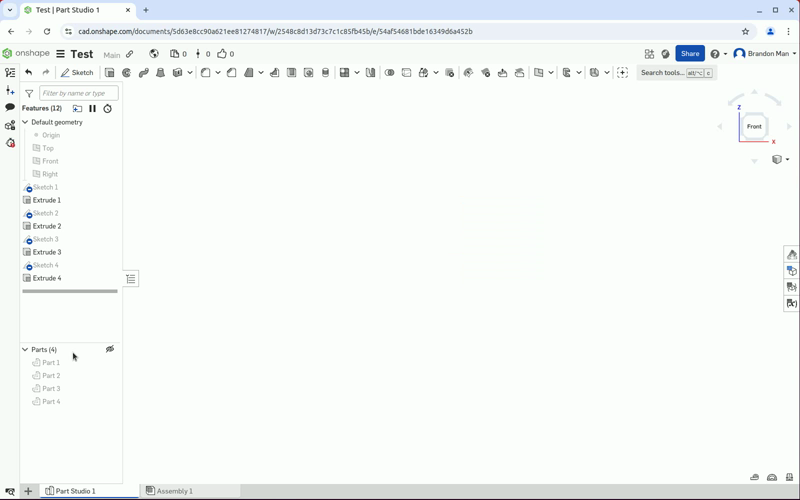
key(space)
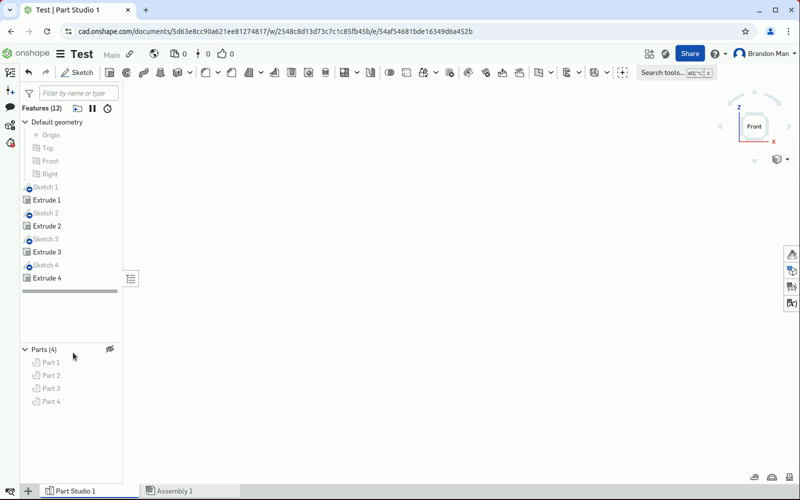
key_down(shift)
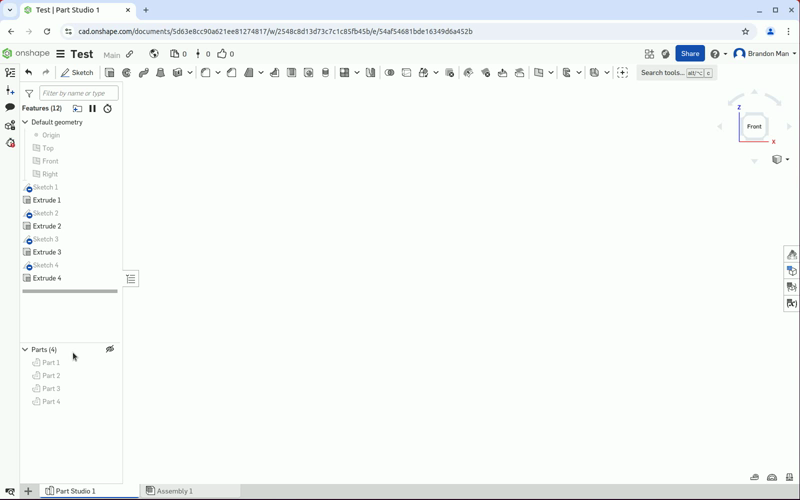
key(down)
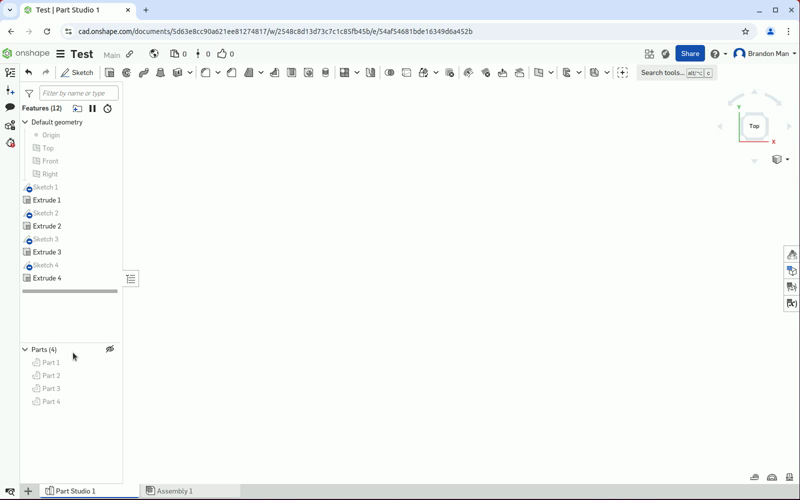
key_up(shift)
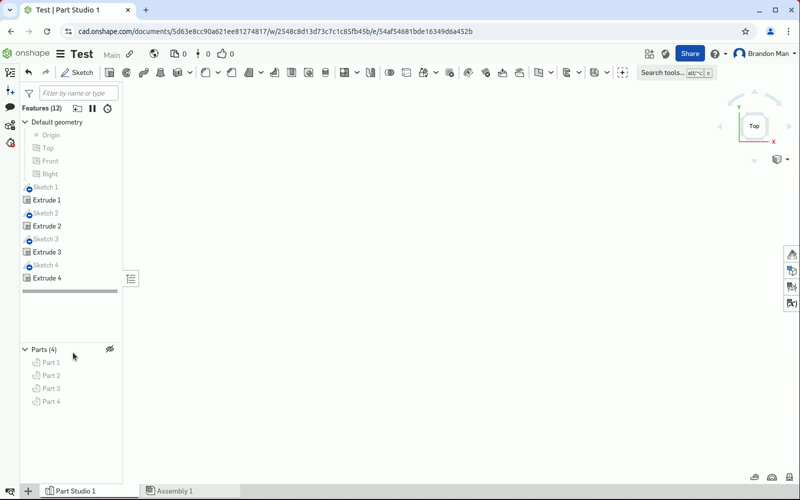
mouse_move(73, 352)
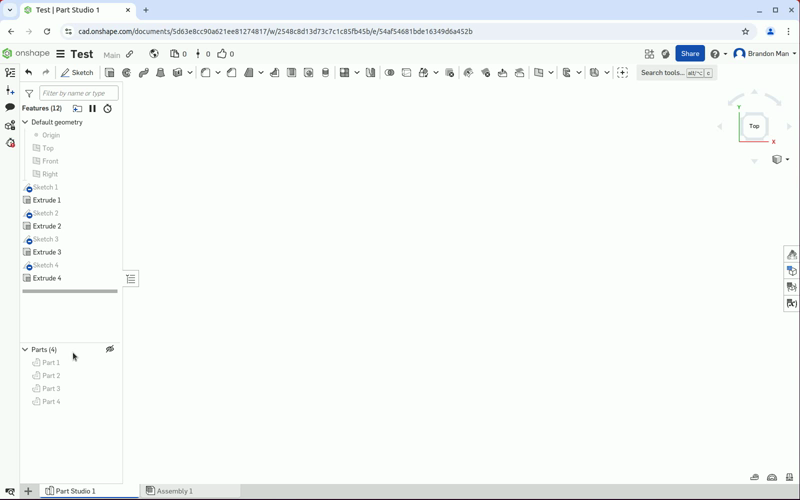
key(shift+y)
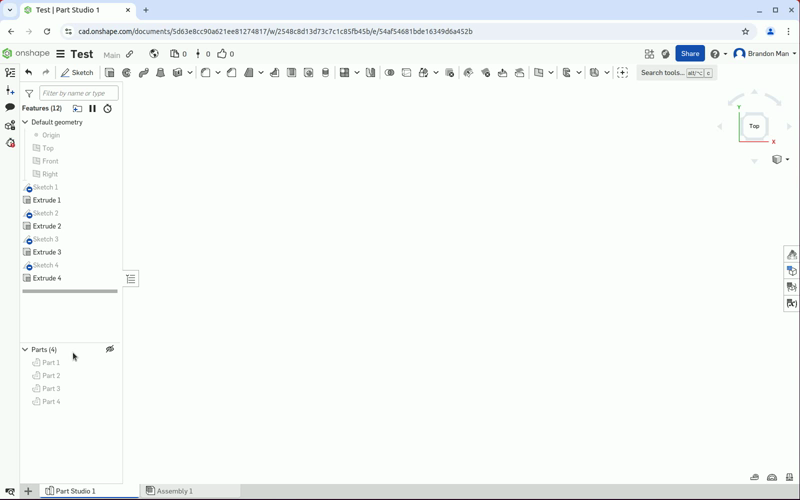
key(shift+s)
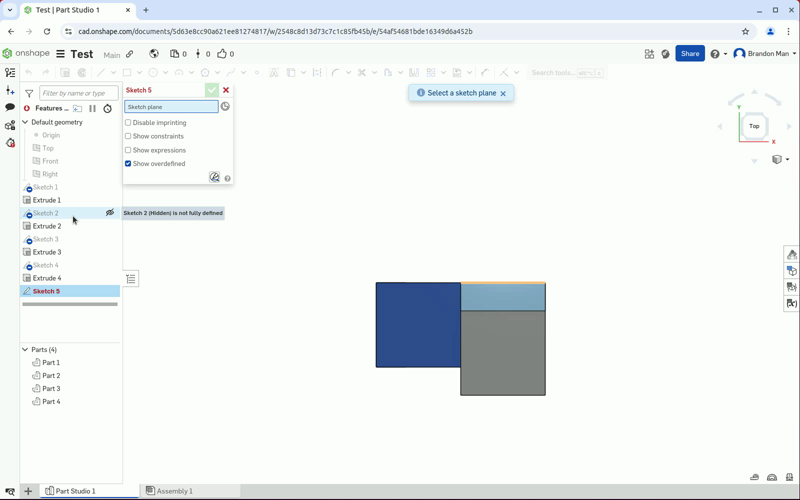
scroll(3)
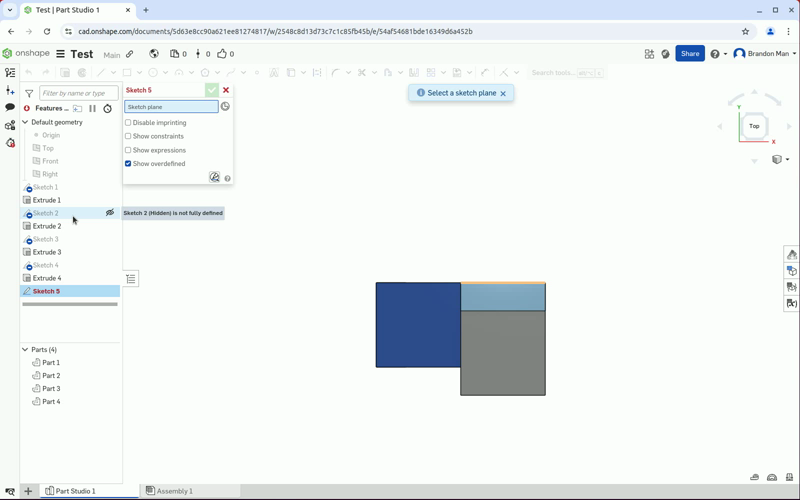
mouse_move(73, 150)
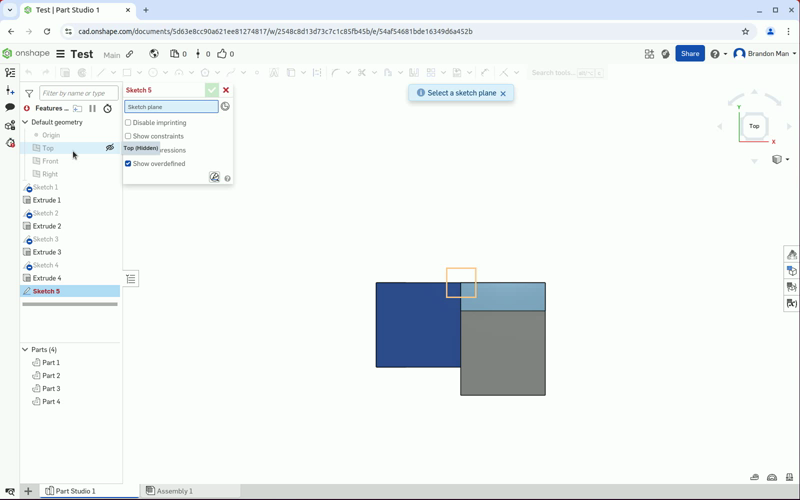
click(73, 150)
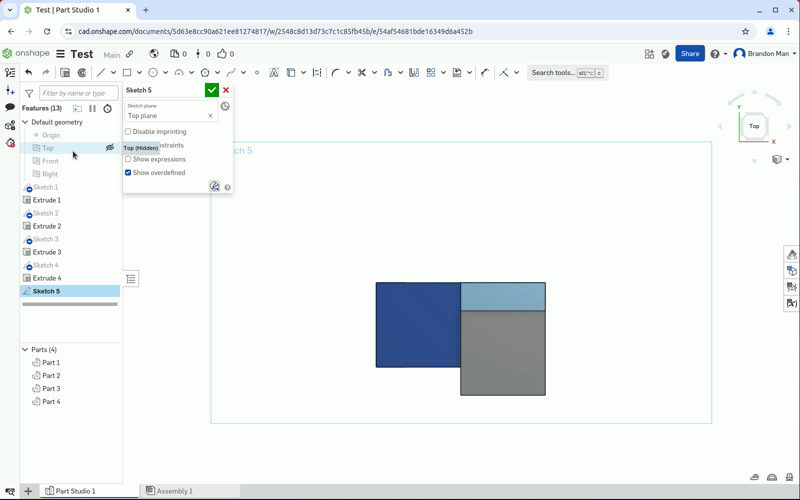
mouse_move(73, 352)
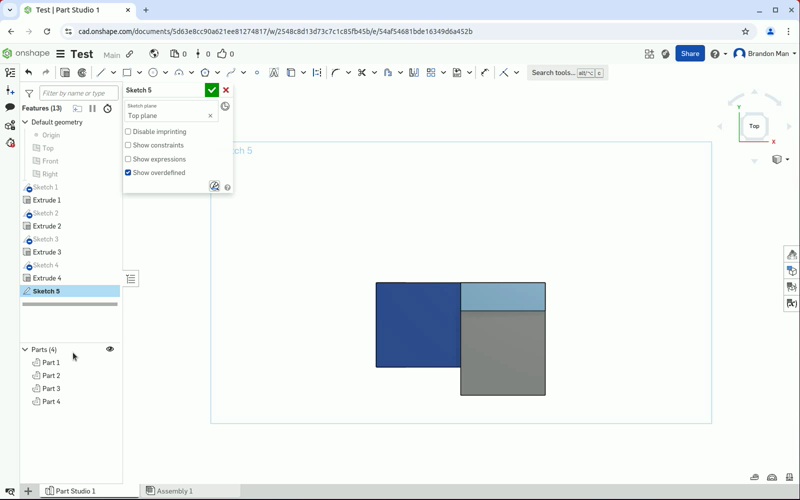
key(y)
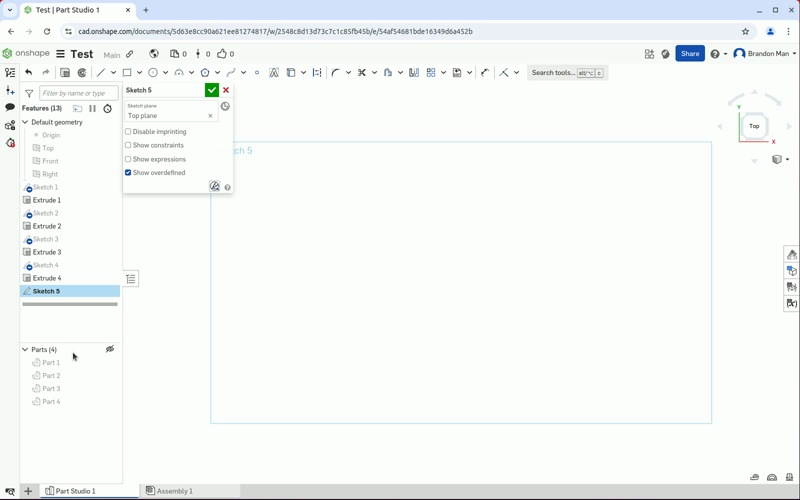
key(c)
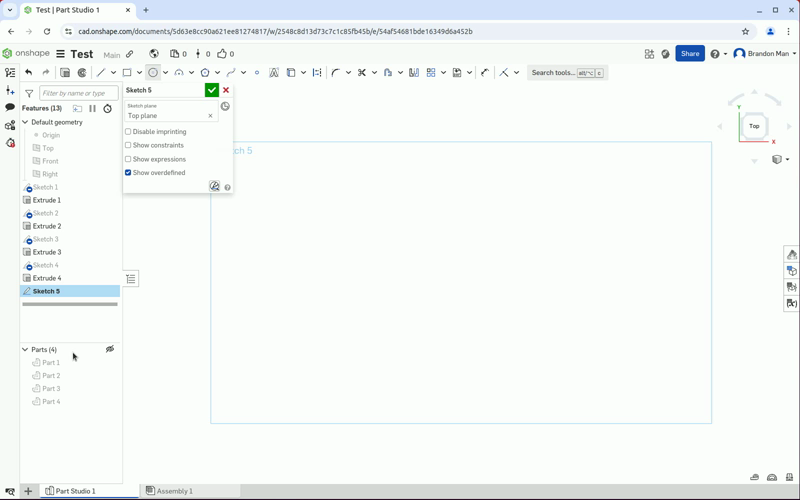
key_down(shift)
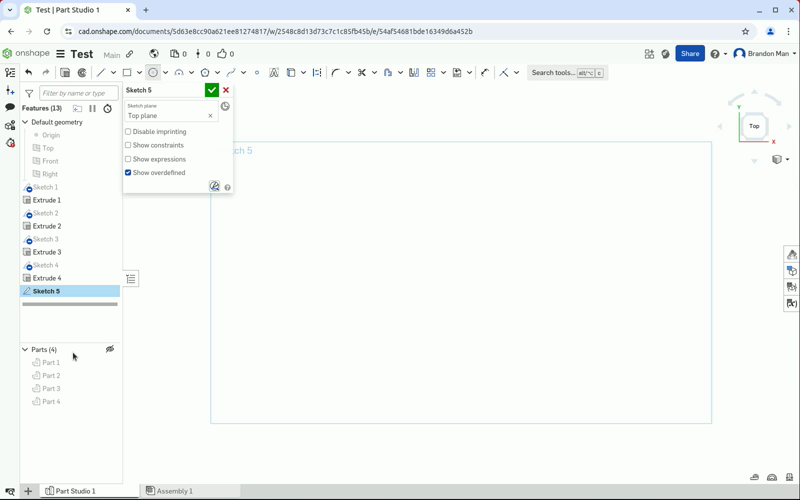
mouse_move(503, 352)
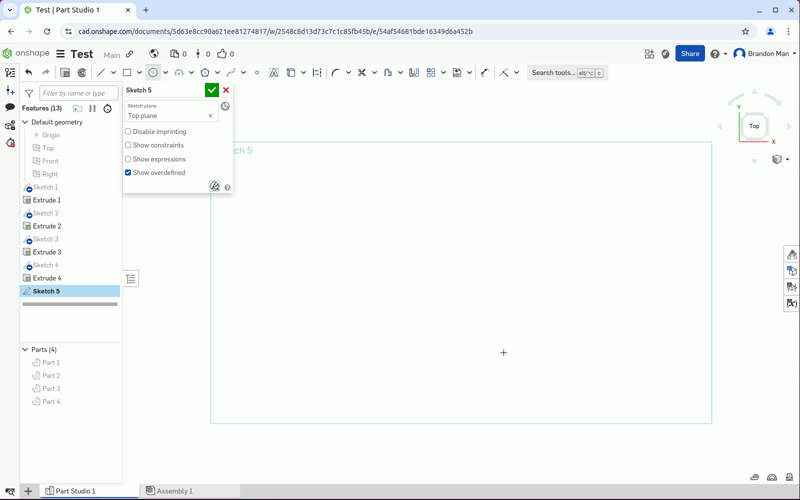
click(503, 352)
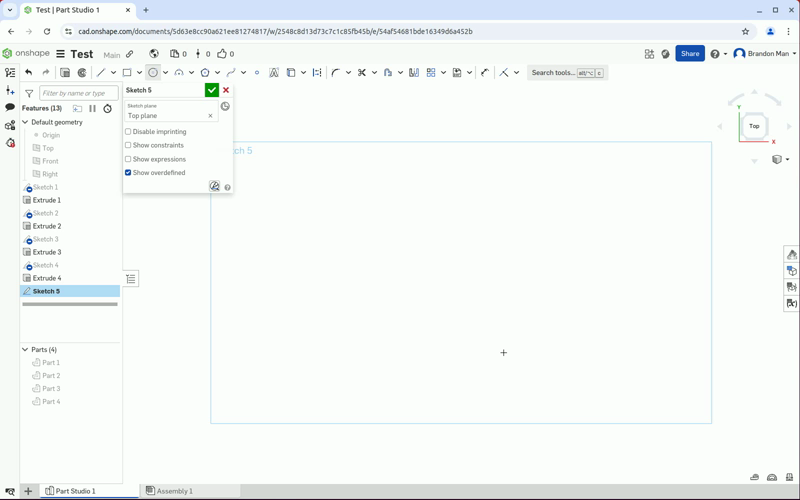
key_up(shift)
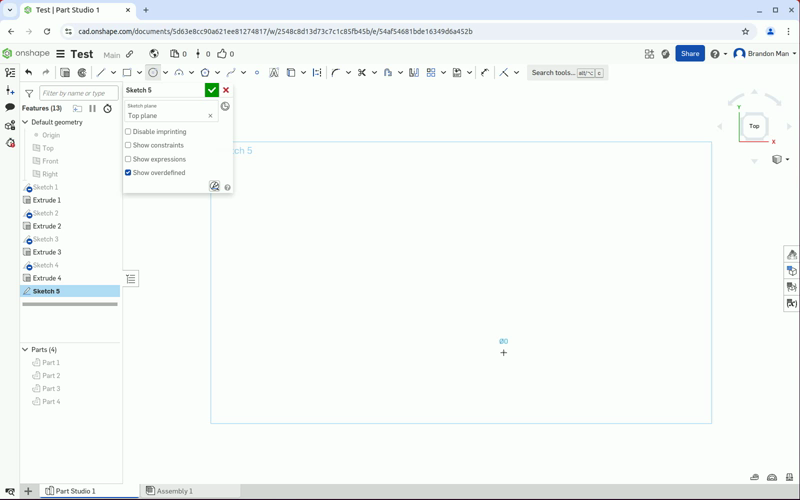
mouse_move(518, 352)
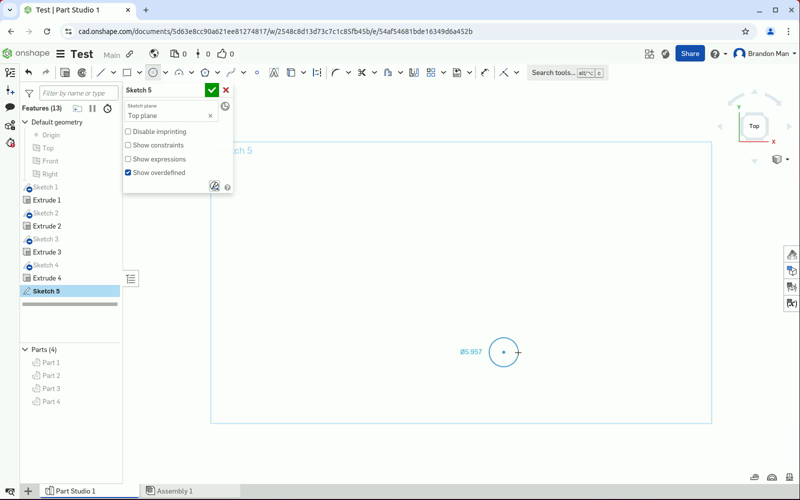
click(518, 352)
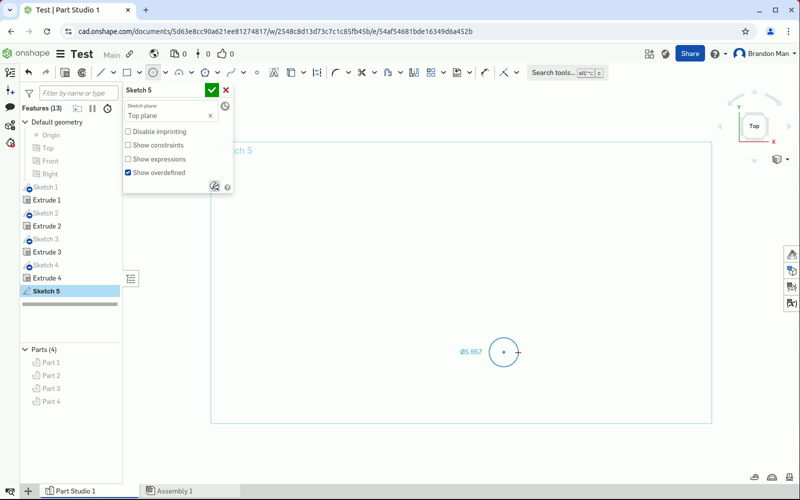
key(esc)
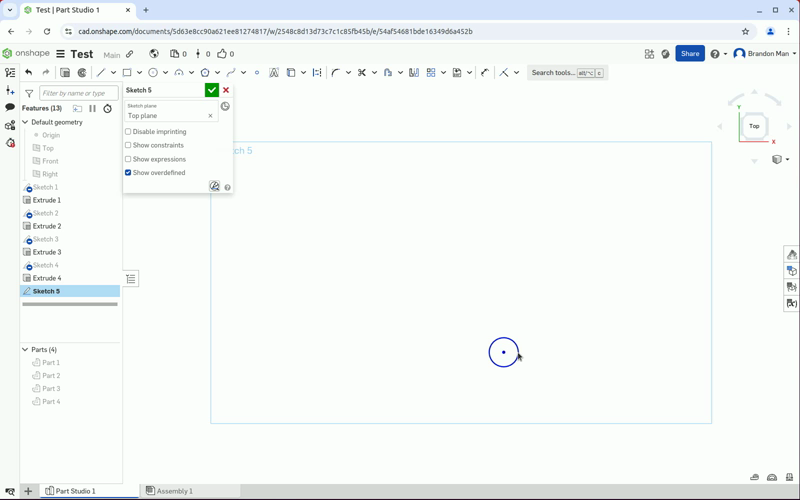
mouse_move(501, 353)
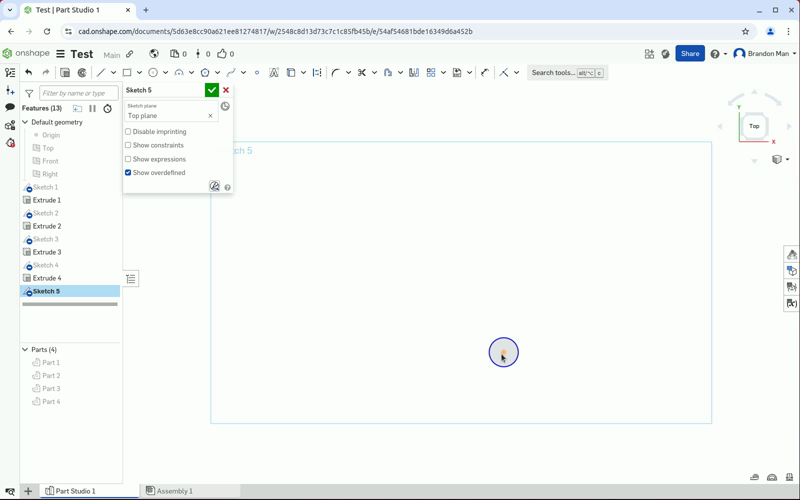
scroll(6)
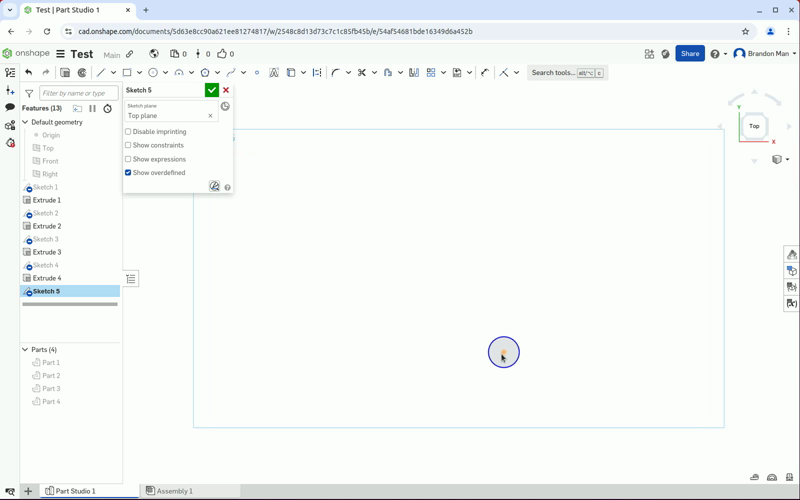
scroll(6)
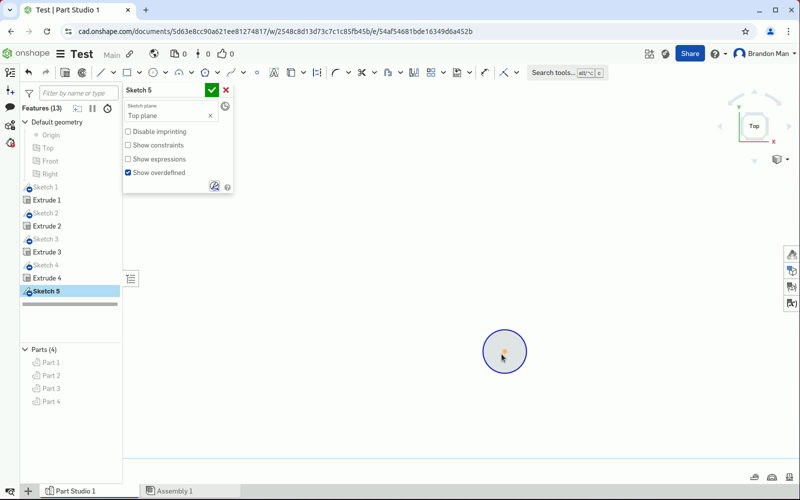
scroll(6)
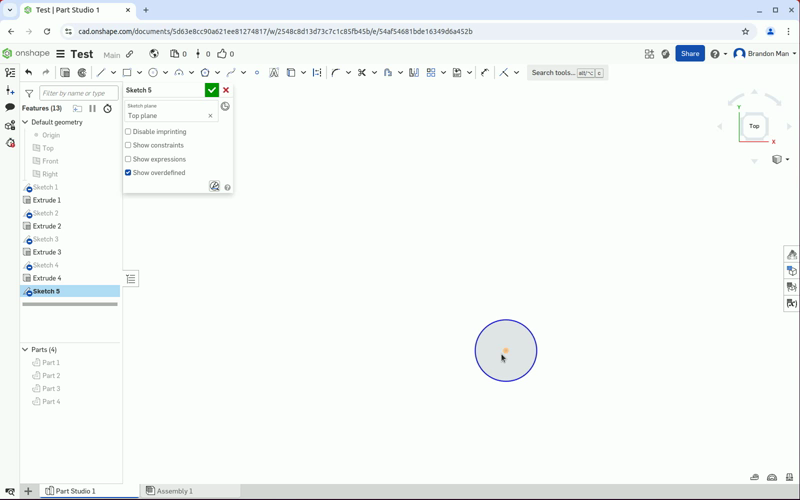
scroll(6)
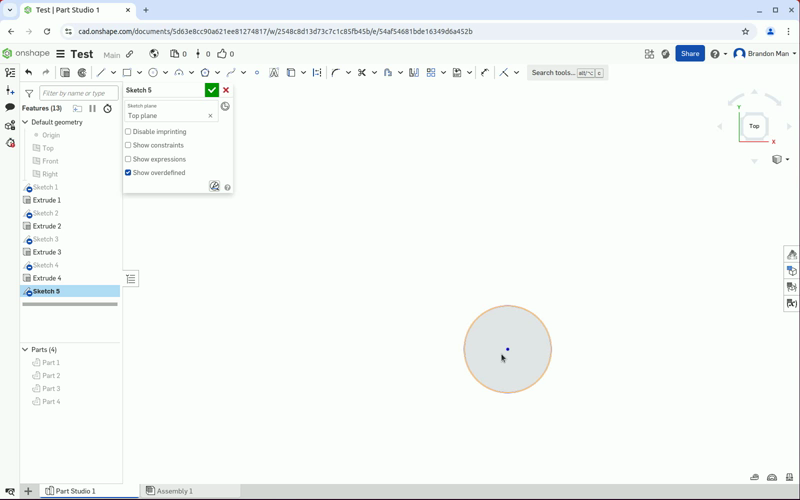
scroll(6)
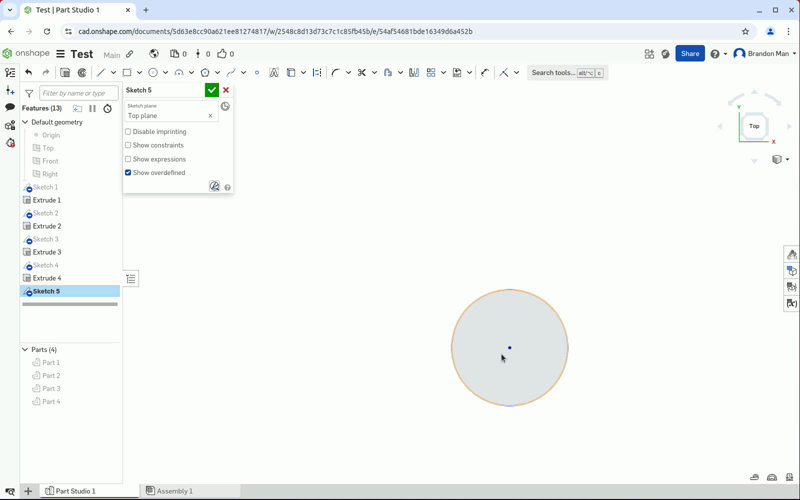
scroll(6)
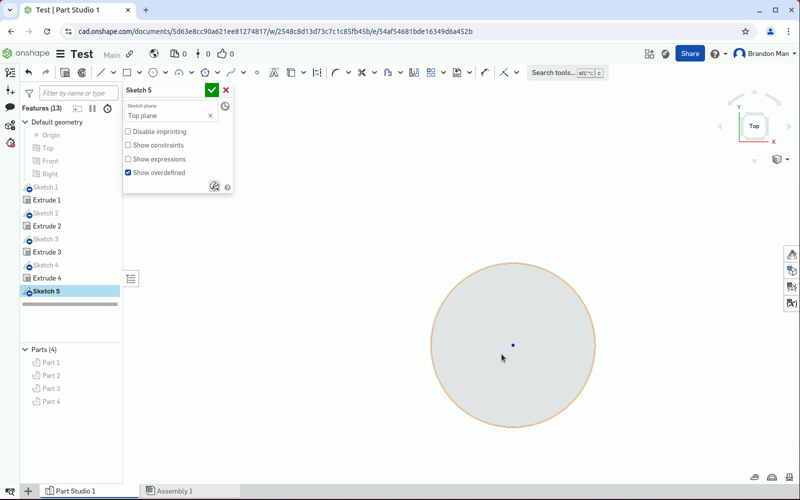
scroll(6)
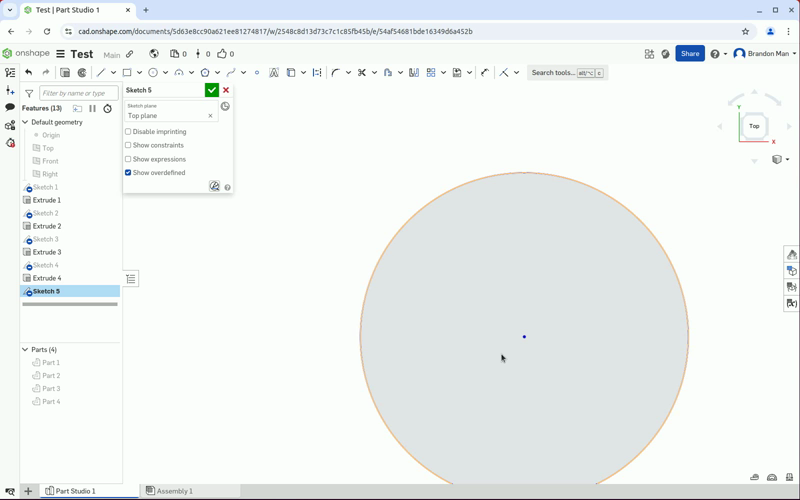
click(501, 353)
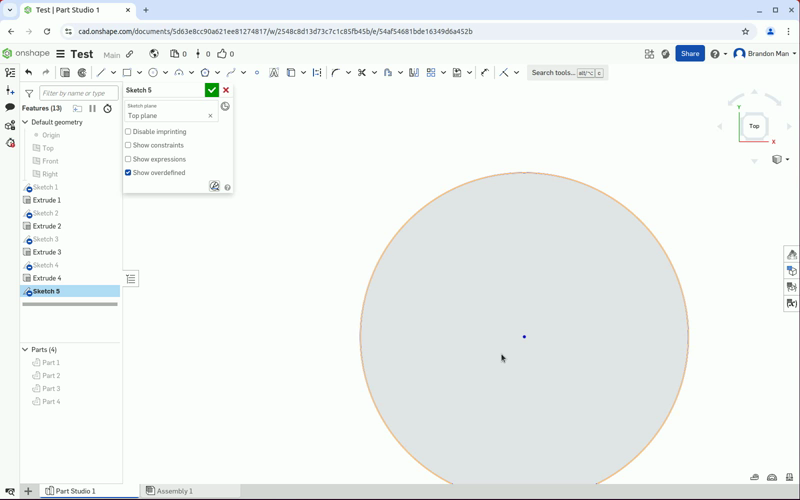
scroll(-6)
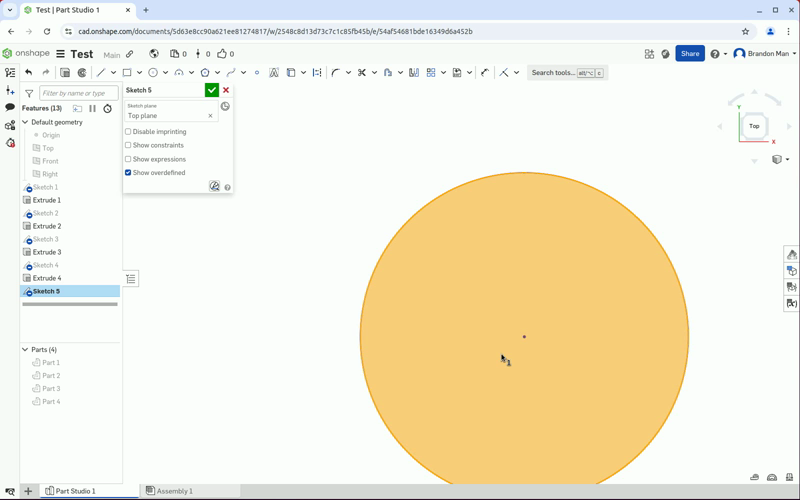
scroll(-6)
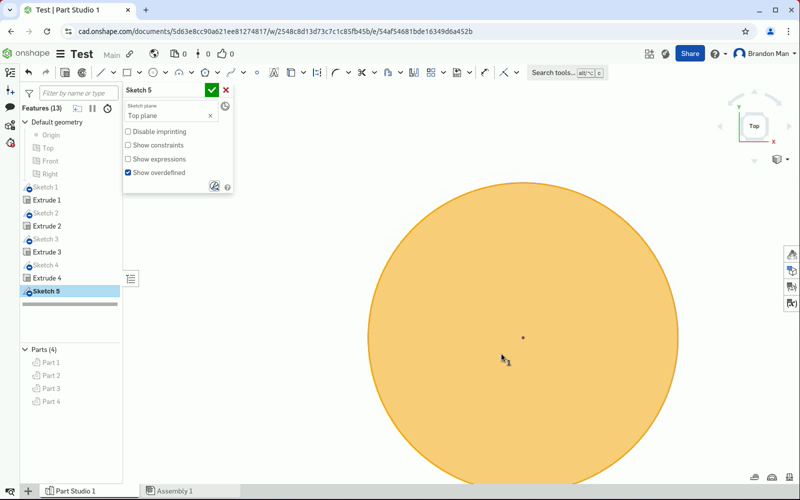
scroll(-6)
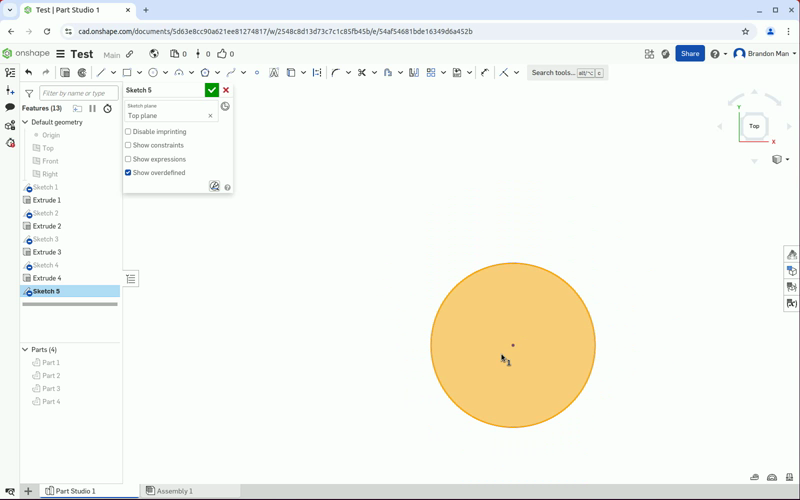
scroll(-6)
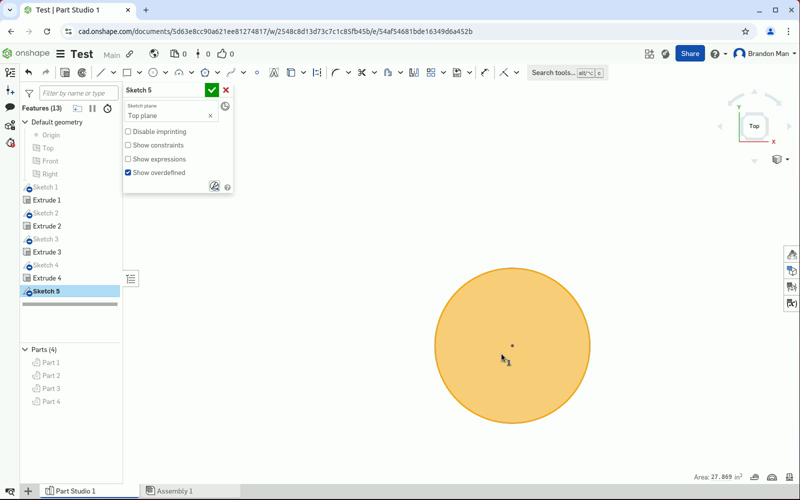
scroll(-6)
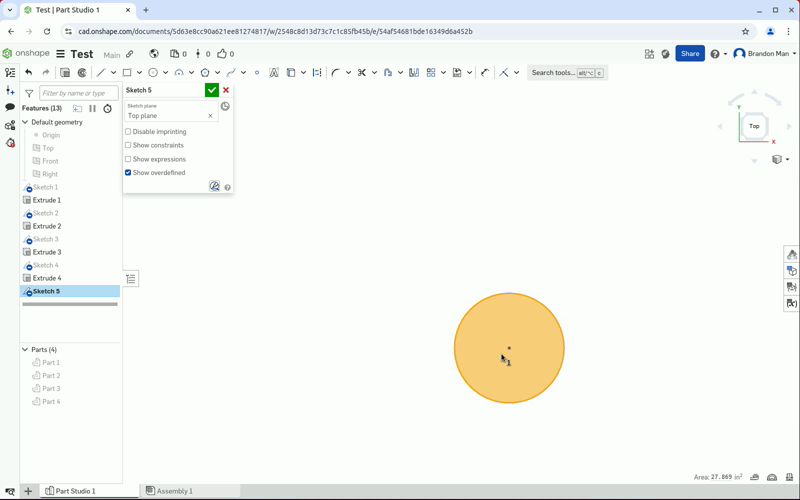
scroll(-6)
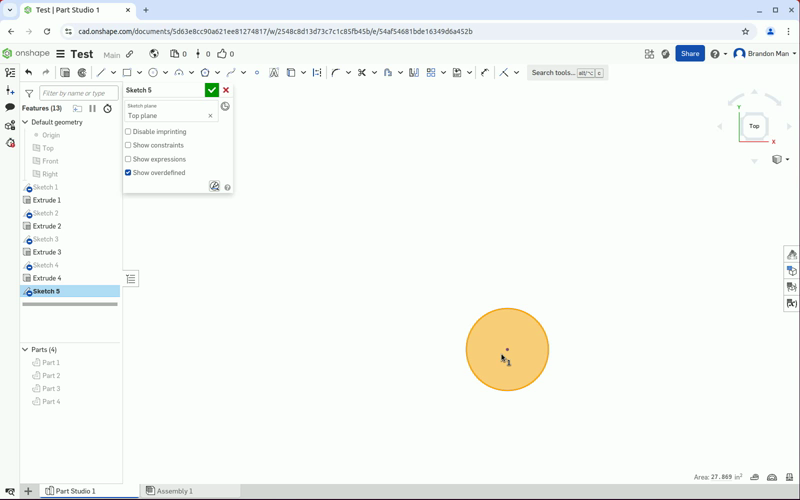
scroll(-6)
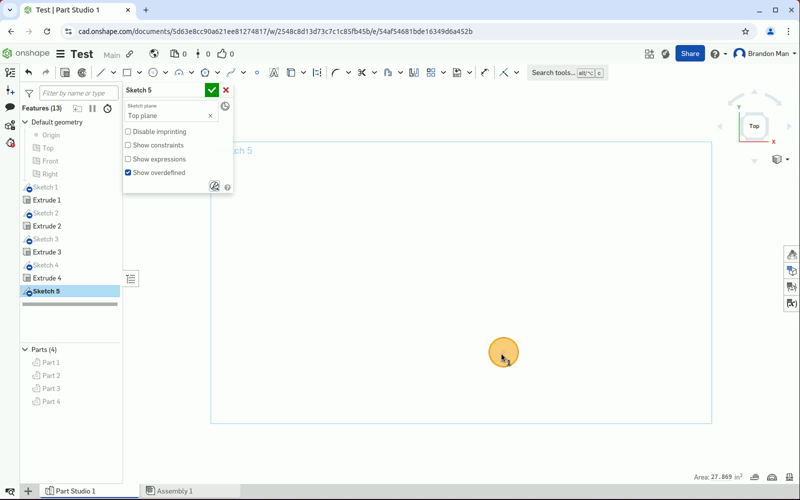
mouse_move(73, 352)
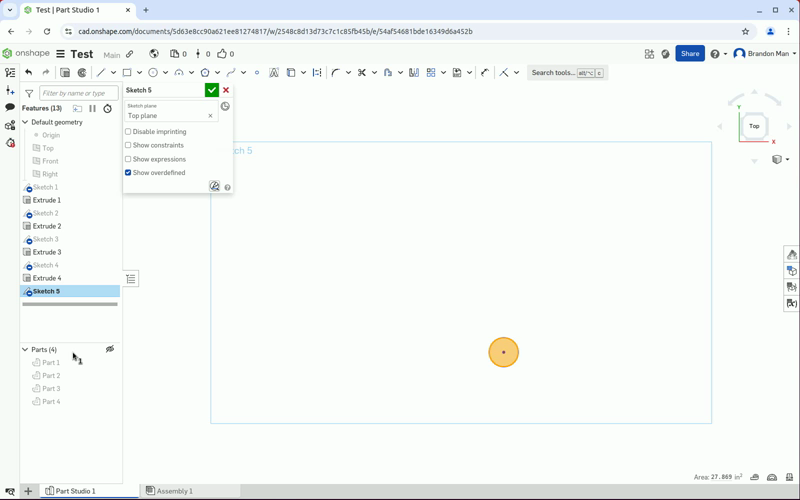
key(shift+y)
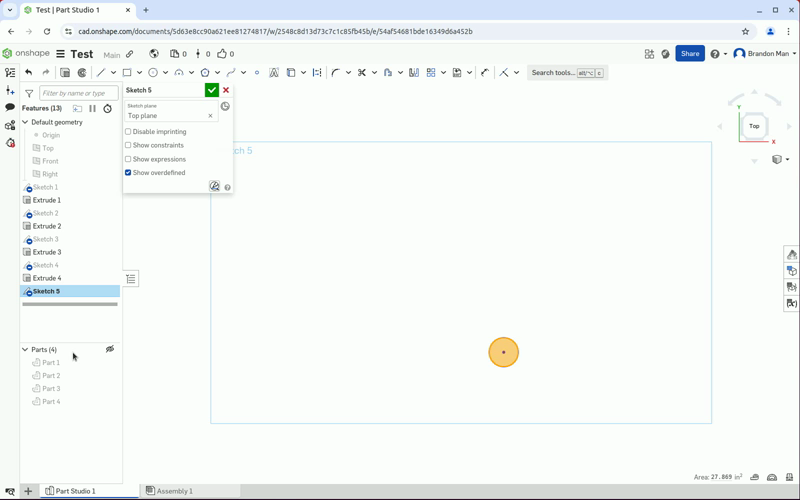
key(shift+e)
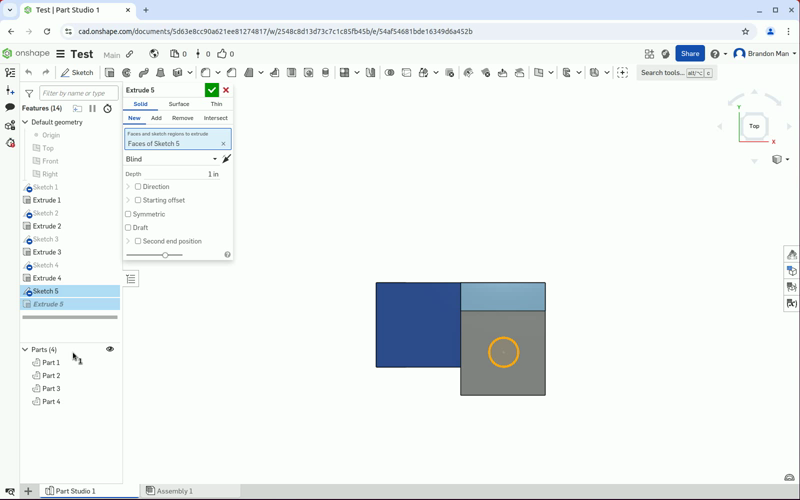
mouse_move(143, 106)
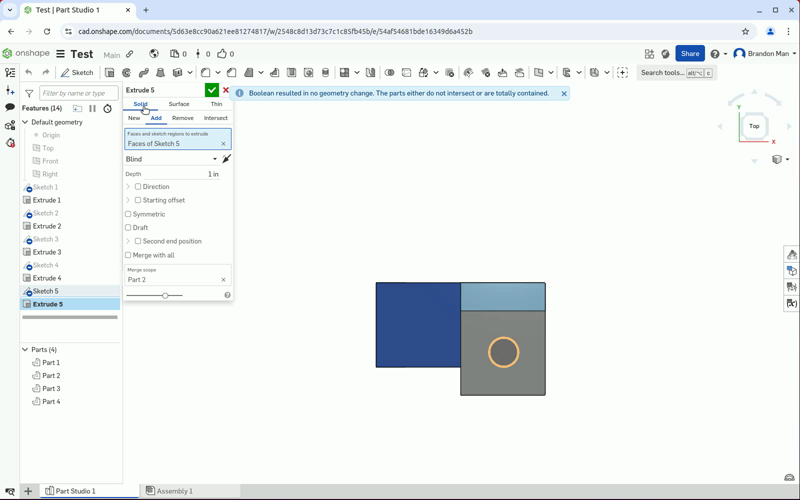
click(143, 106)
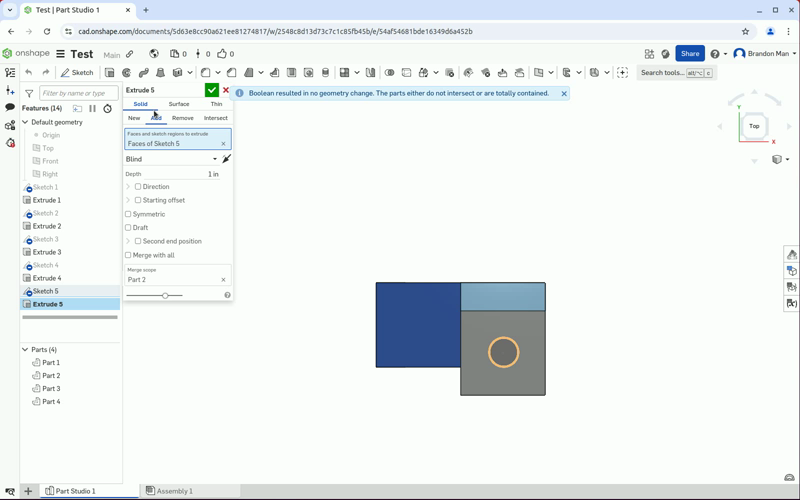
mouse_move(186, 120)
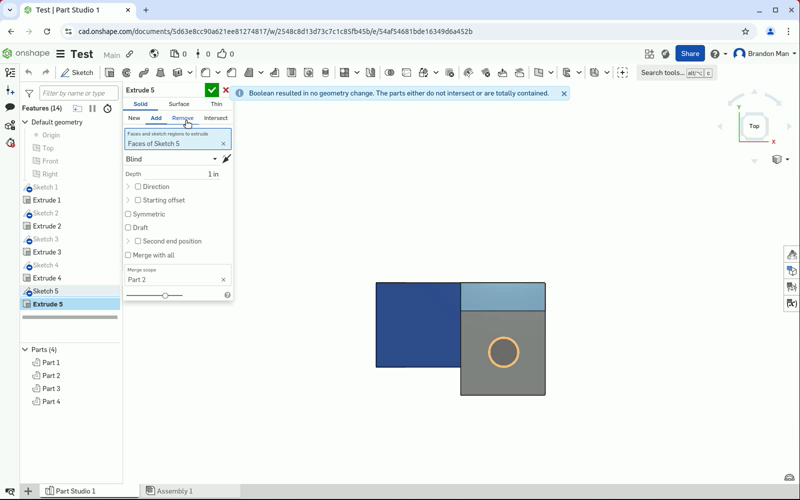
click(186, 120)
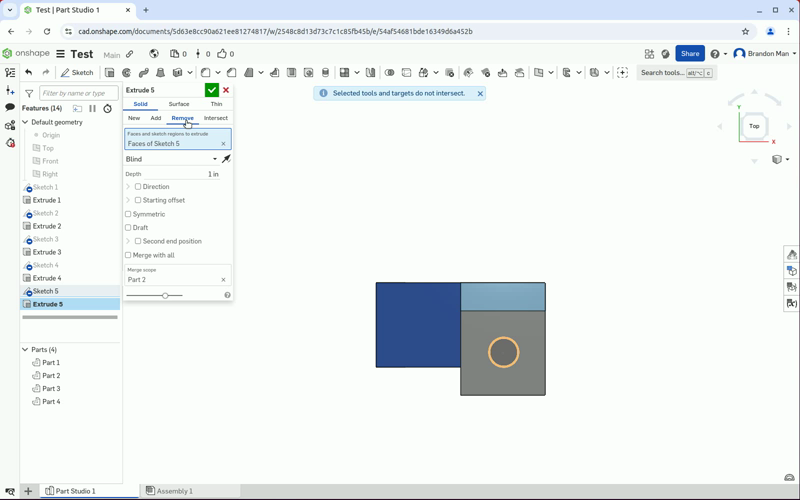
key(tab, 4)
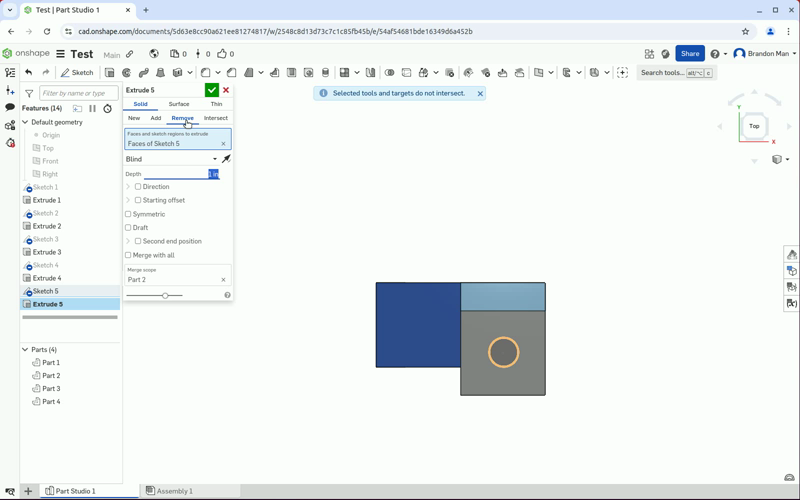
text(-11.554)
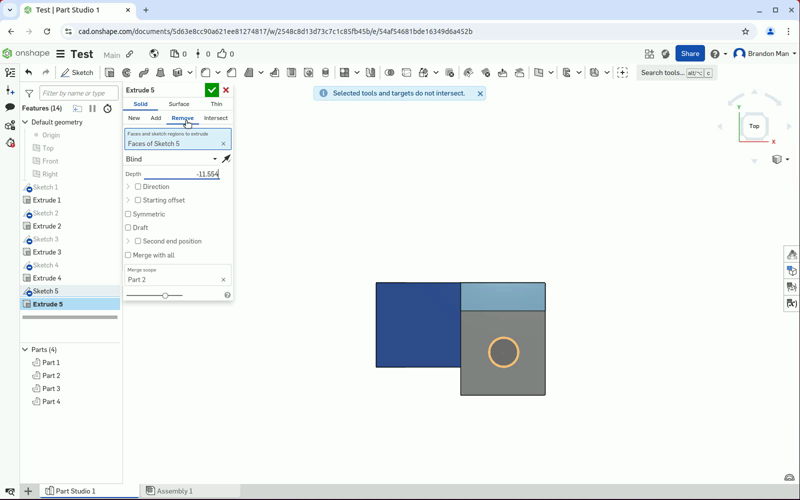
key(tab, 6)
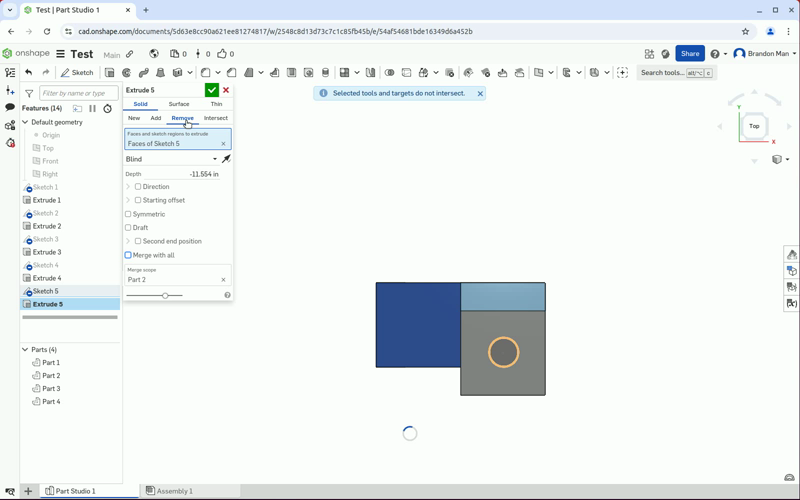
key(space)
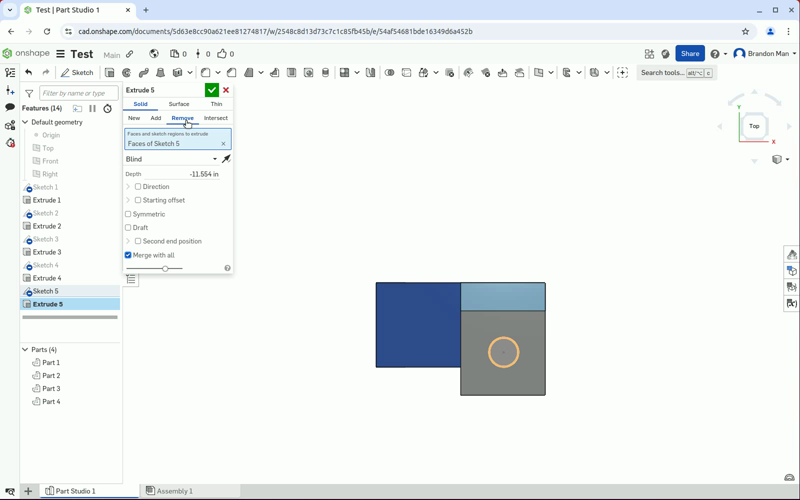
key(enter)
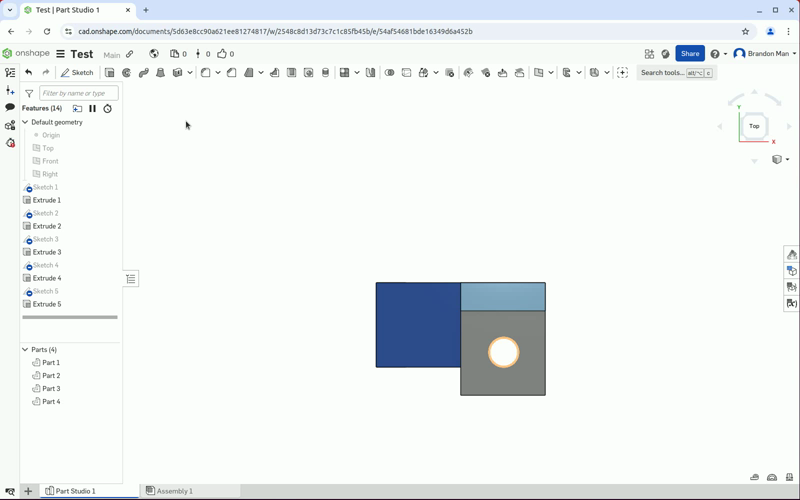
key(shift+h)
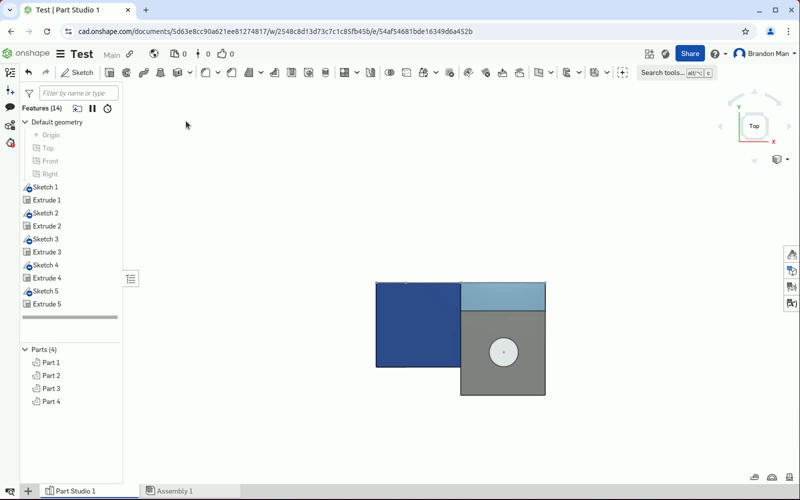
key(shift+h)
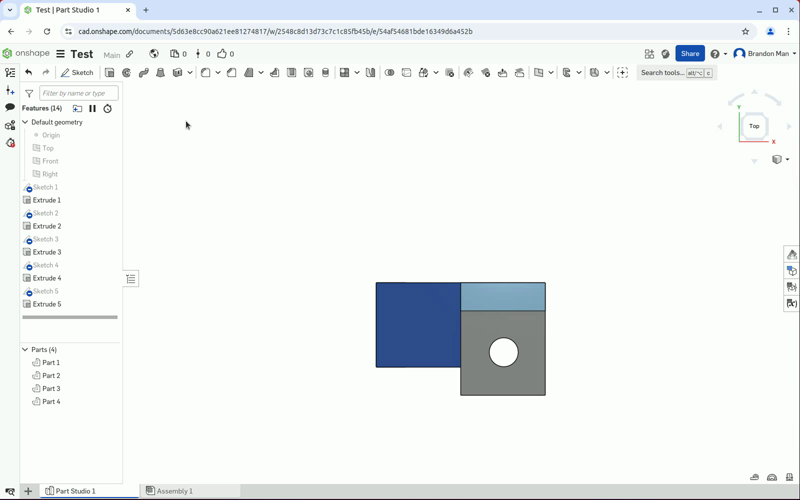
mouse_move(73, 189)
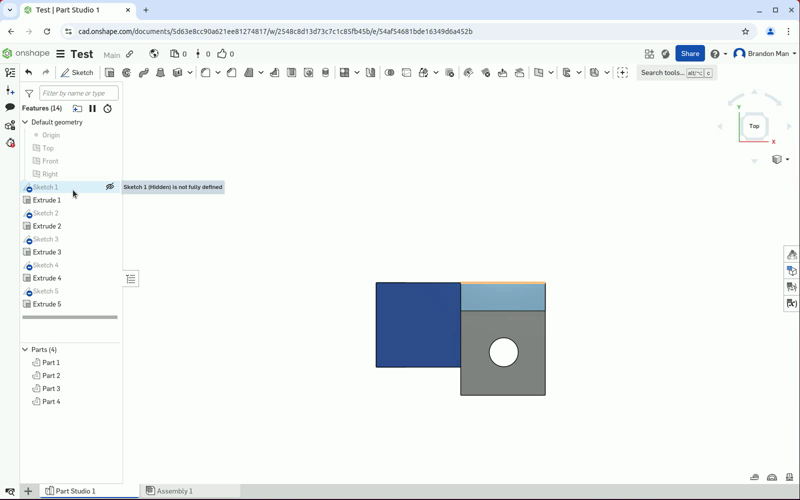
click(73, 189)
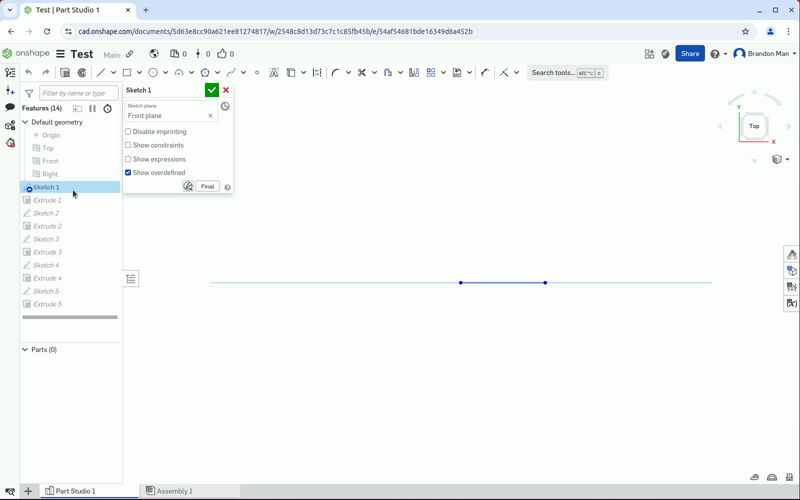
mouse_move(229, 92)
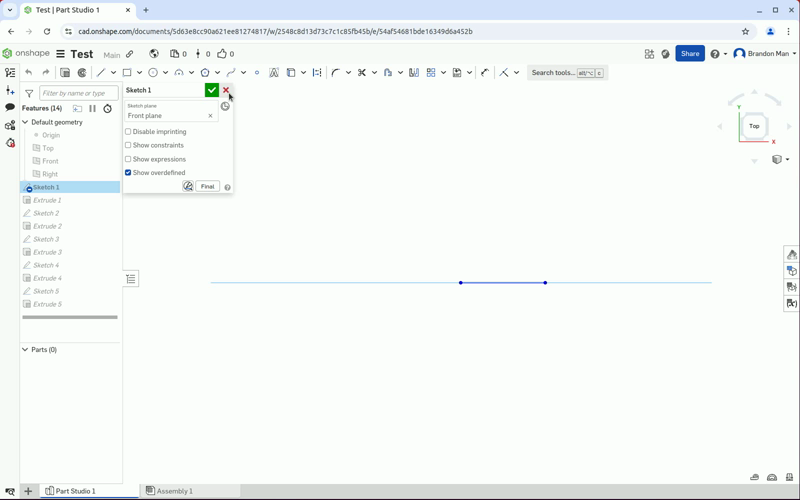
click(229, 92)
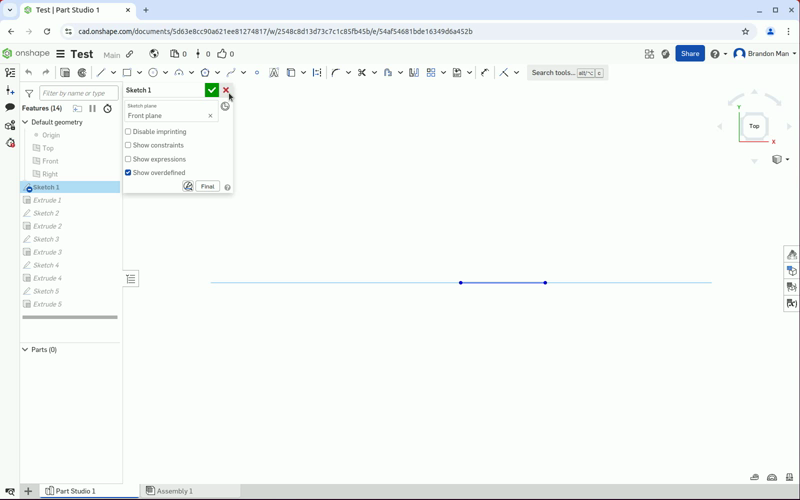
key(shift+s)
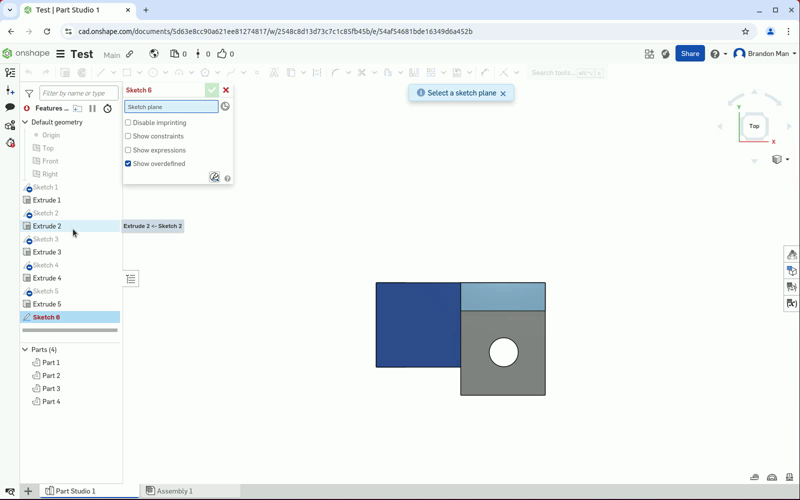
scroll(3)
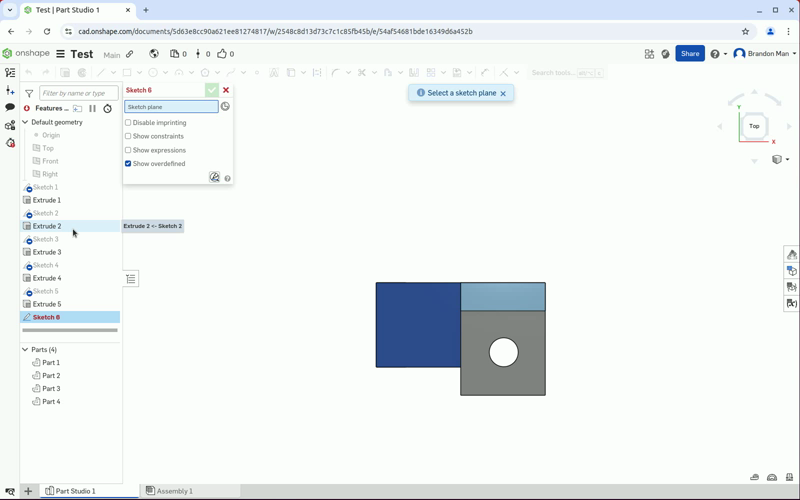
mouse_move(73, 150)
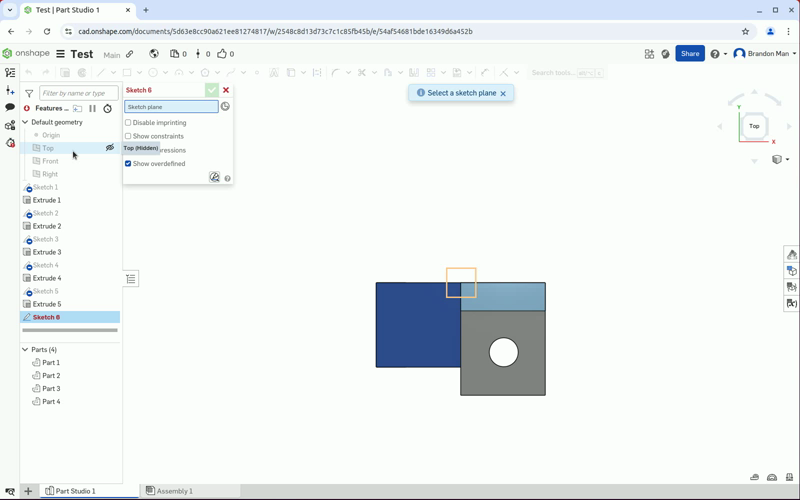
click(73, 150)
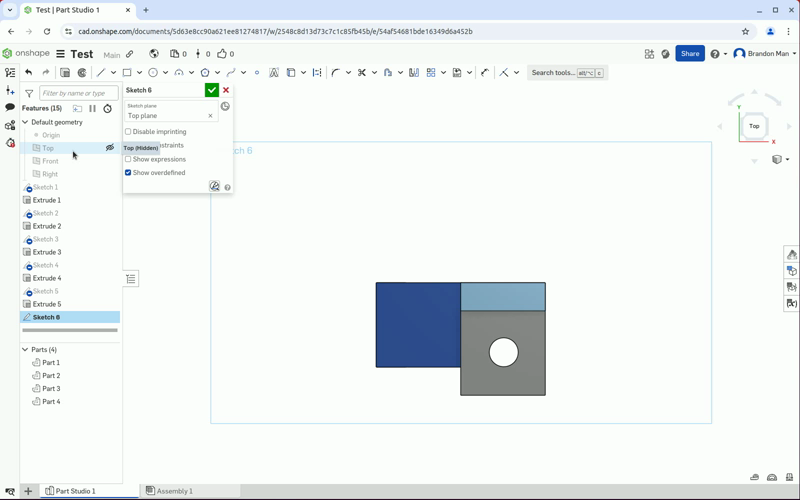
mouse_move(73, 352)
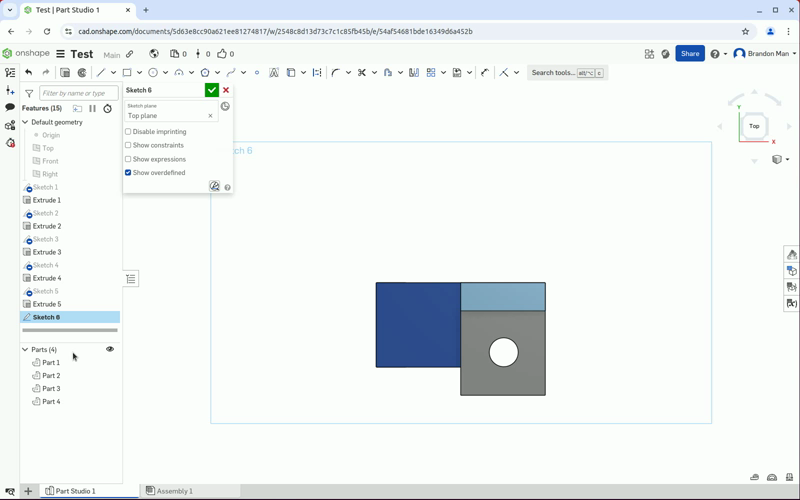
key(y)
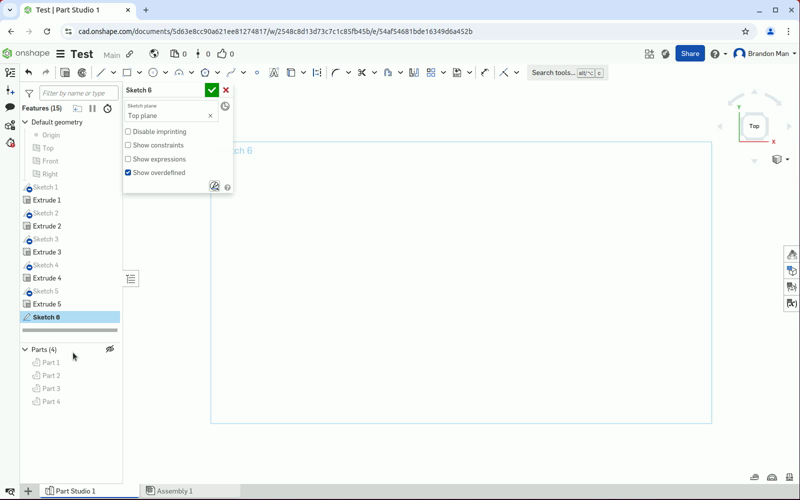
key(c)
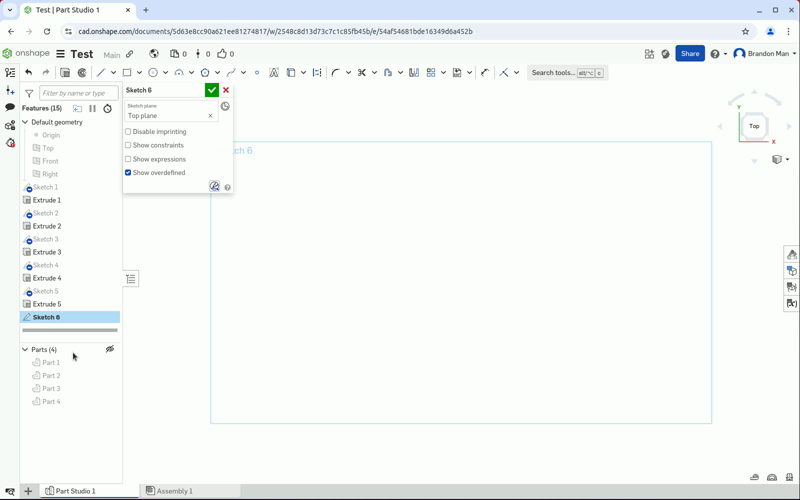
key_down(shift)
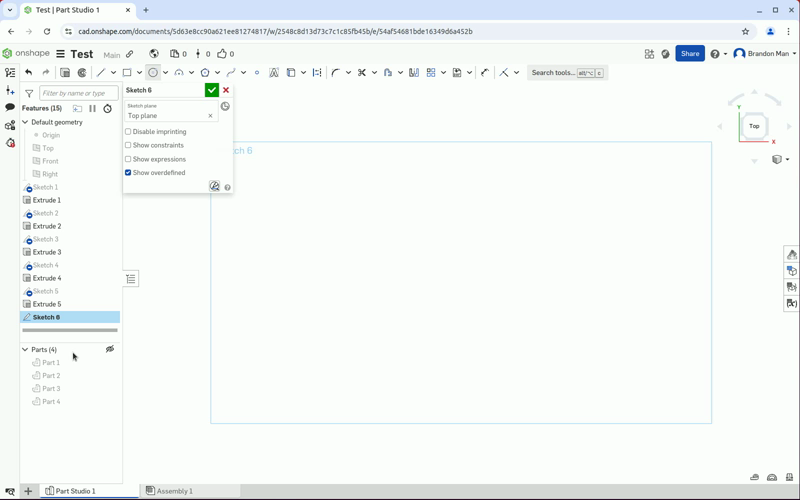
mouse_move(427, 324)
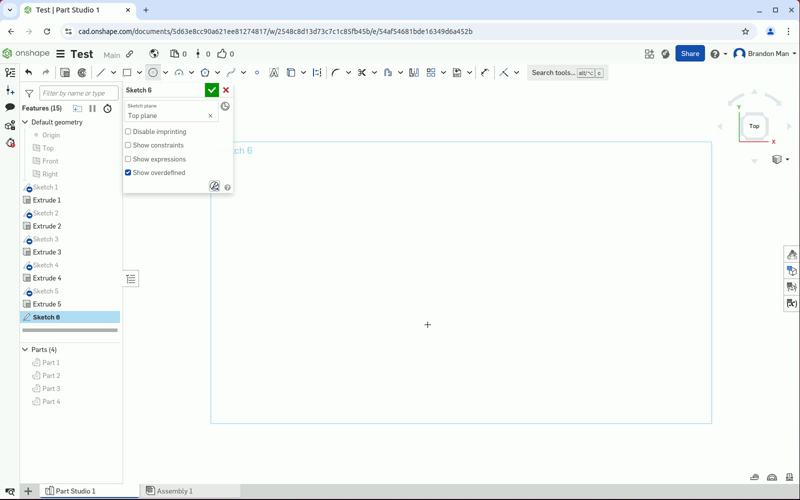
click(427, 324)
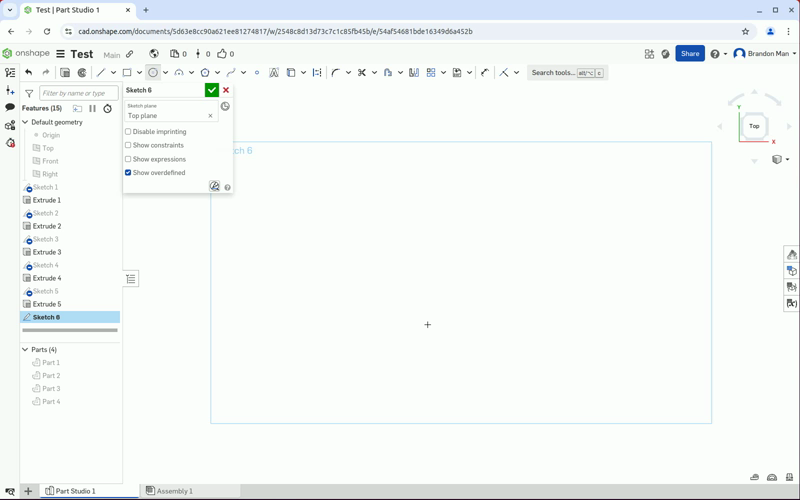
key_up(shift)
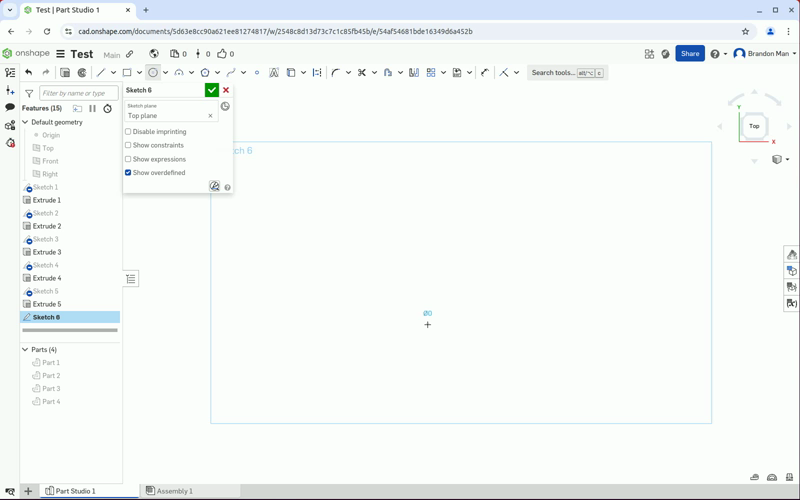
mouse_move(442, 324)
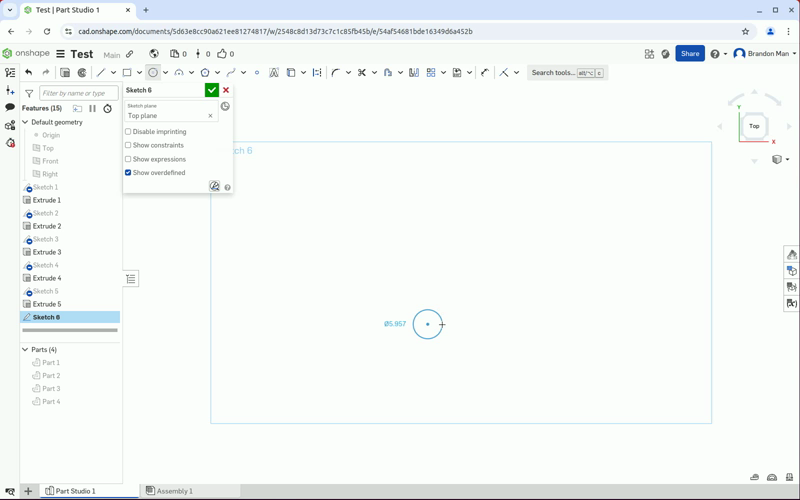
click(442, 324)
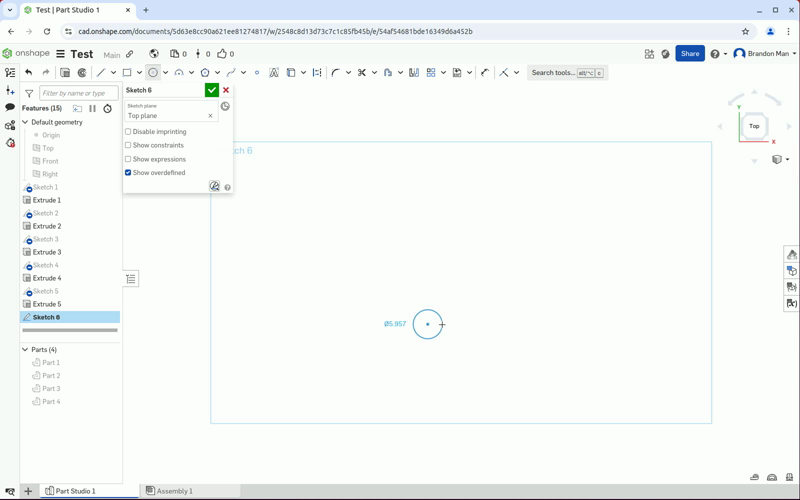
key(esc)
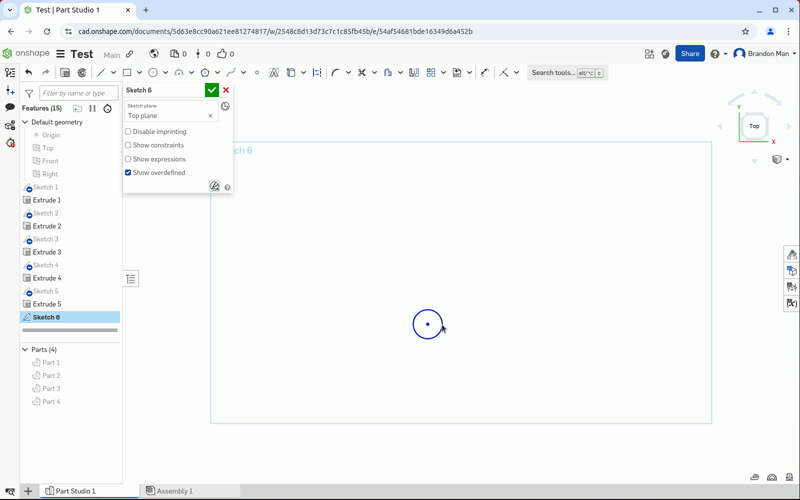
mouse_move(434, 312)
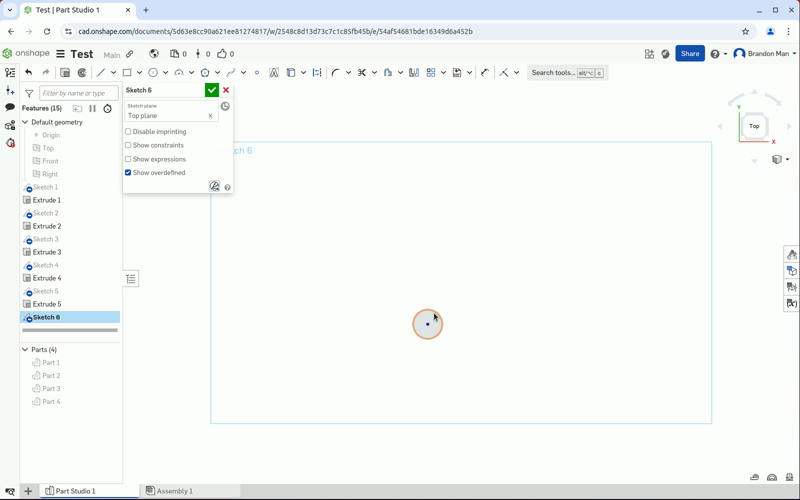
scroll(6)
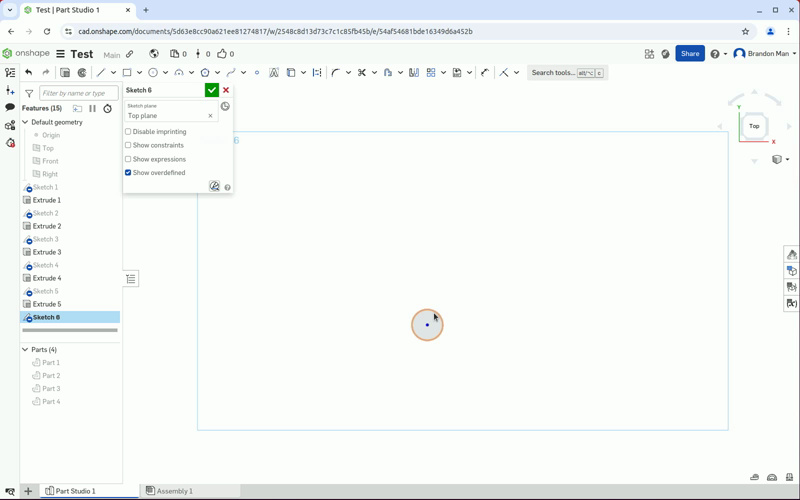
scroll(6)
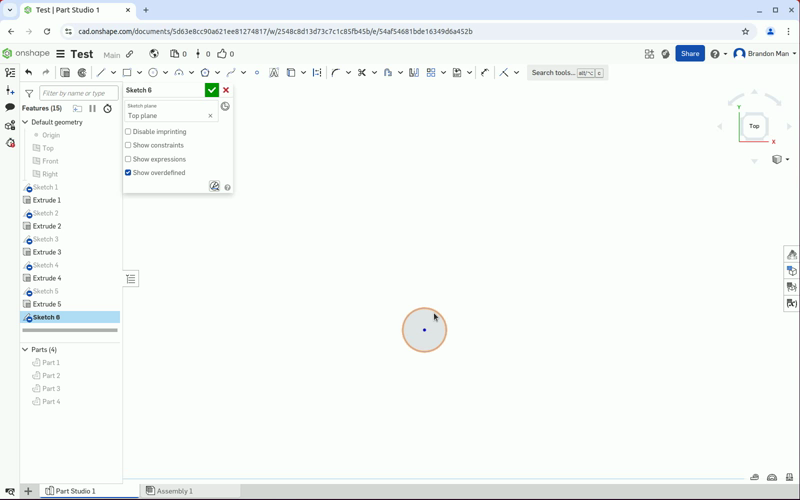
scroll(6)
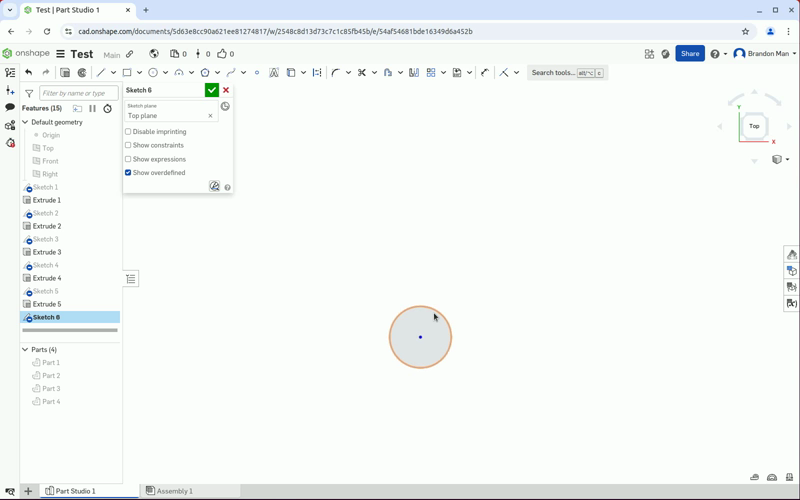
scroll(6)
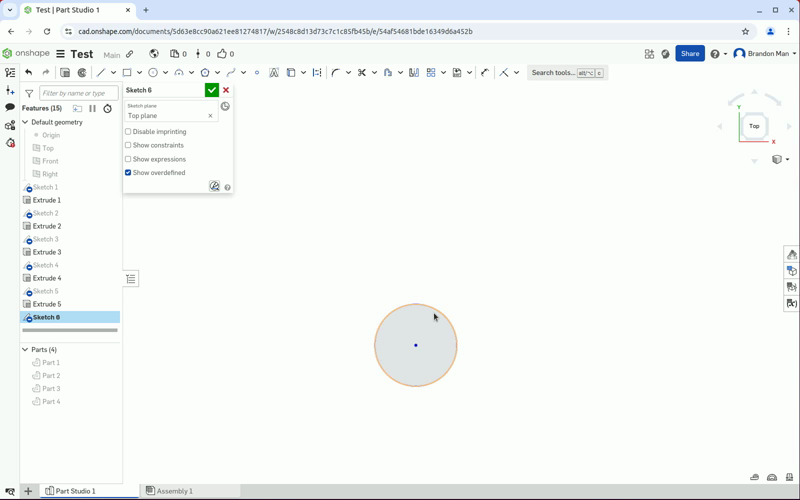
scroll(6)
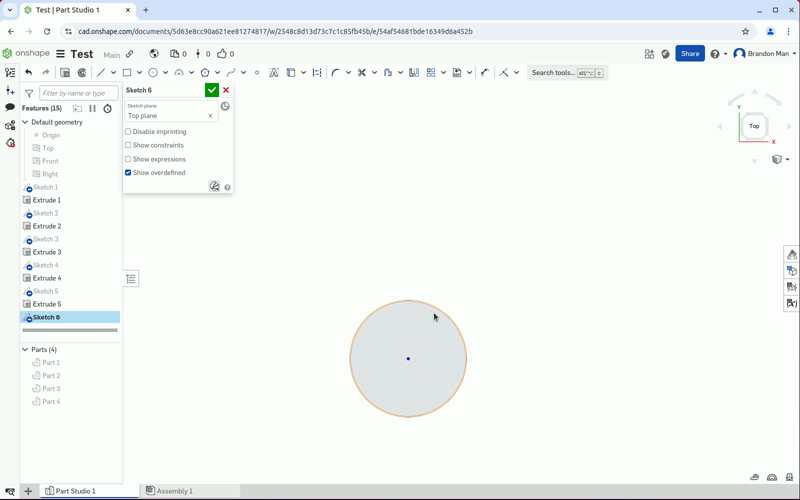
scroll(6)
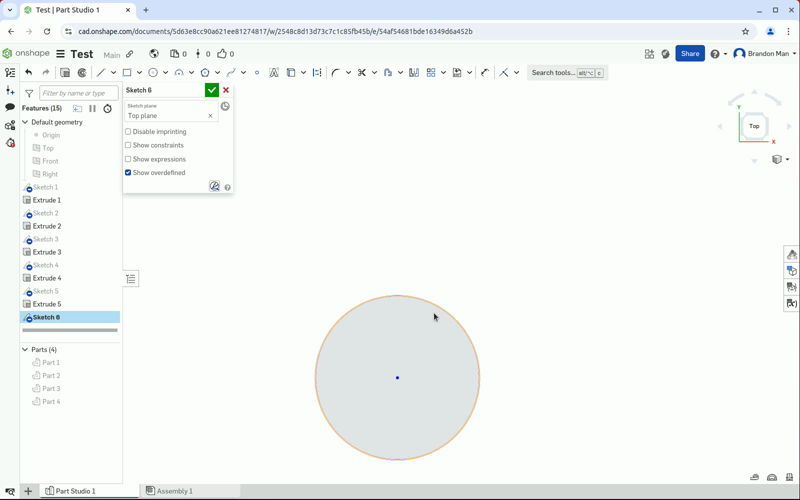
scroll(6)
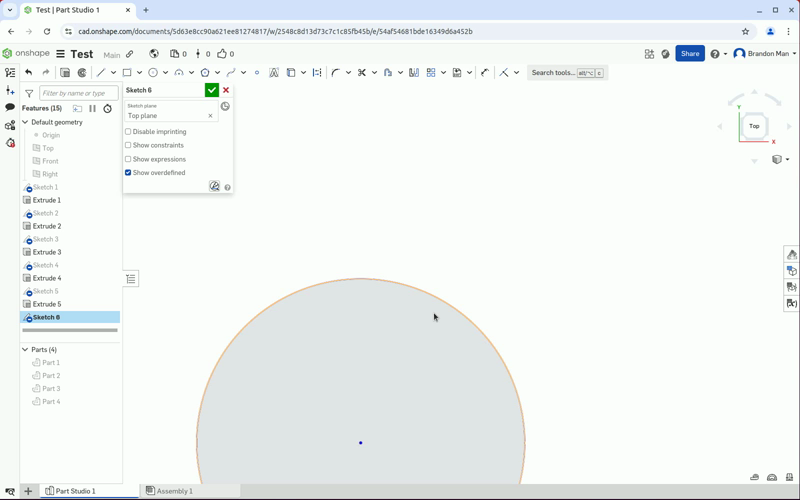
click(434, 312)
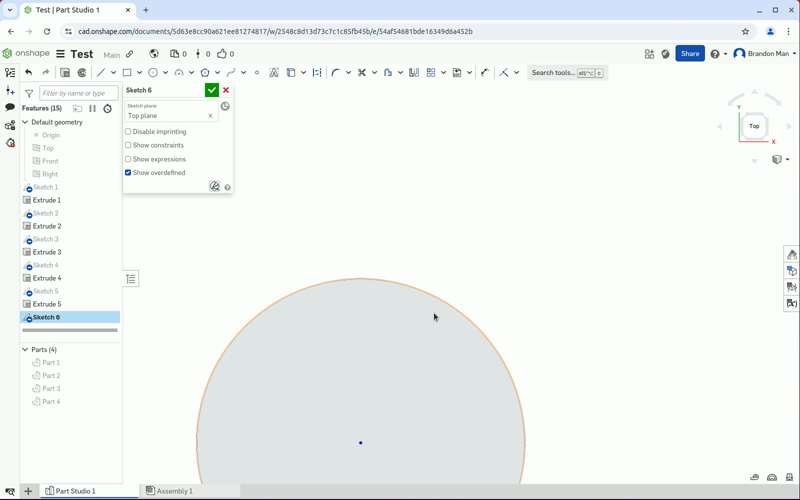
scroll(-6)
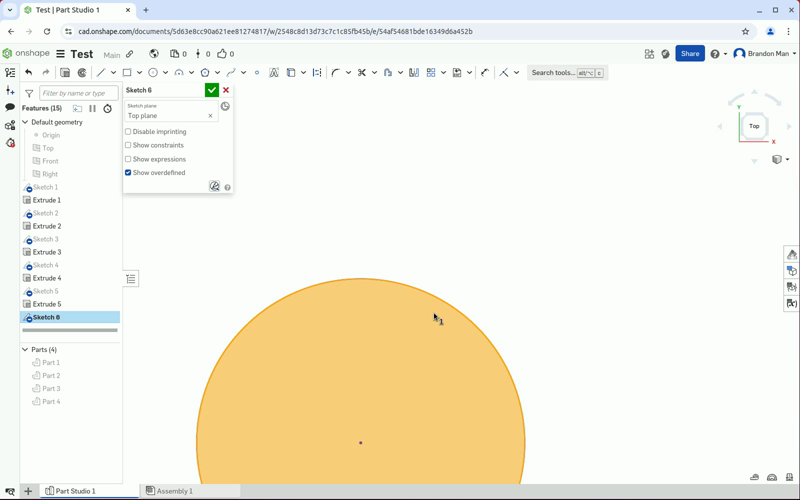
scroll(-6)
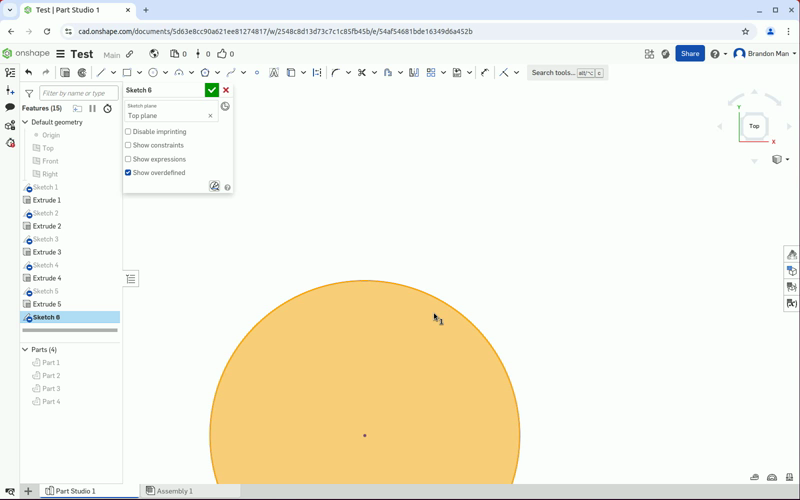
scroll(-6)
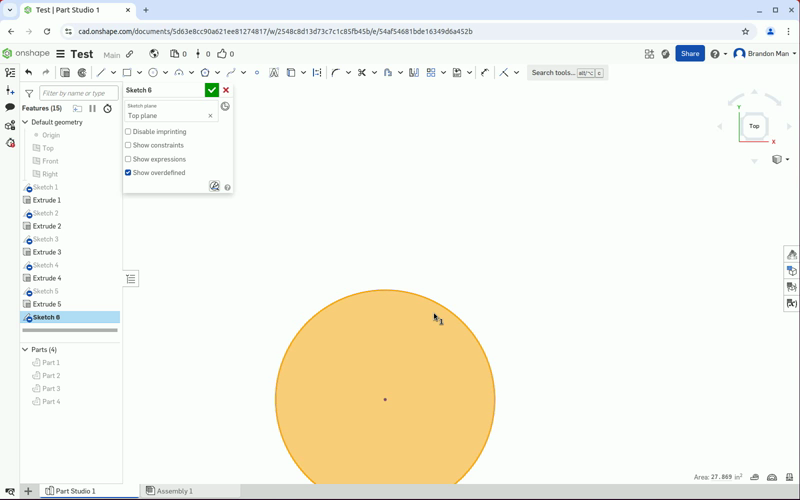
scroll(-6)
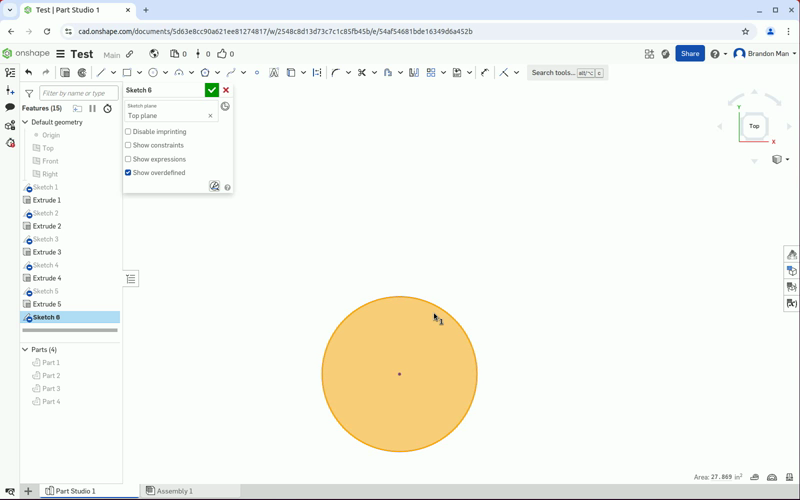
scroll(-6)
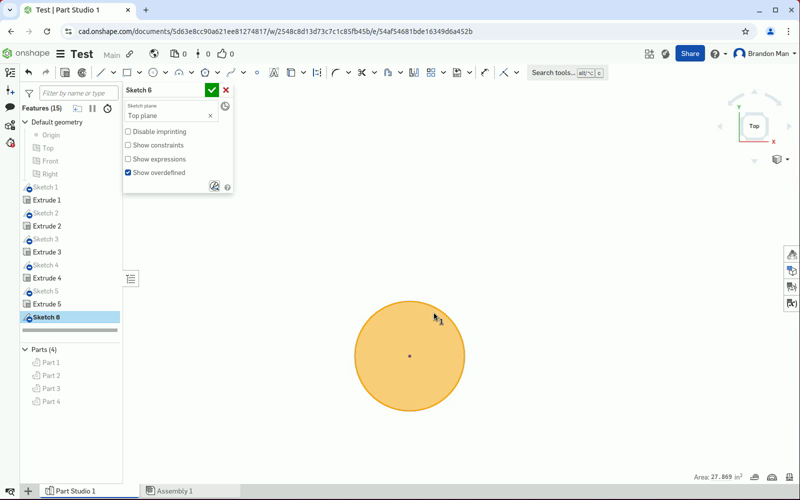
scroll(-6)
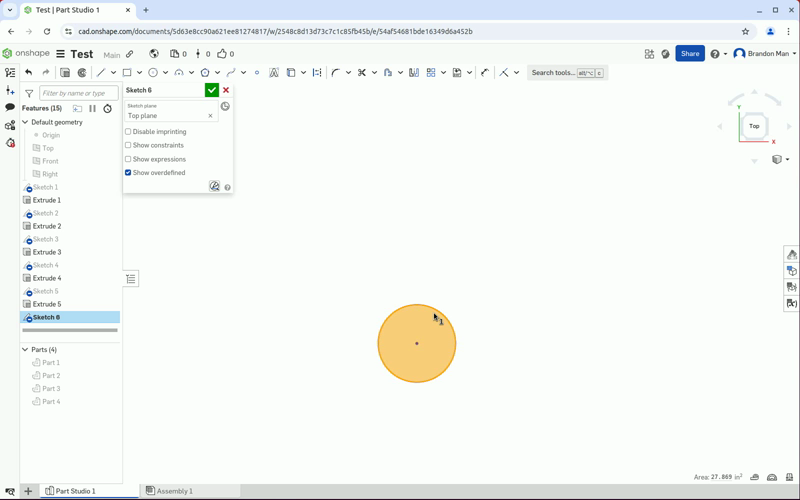
scroll(-6)
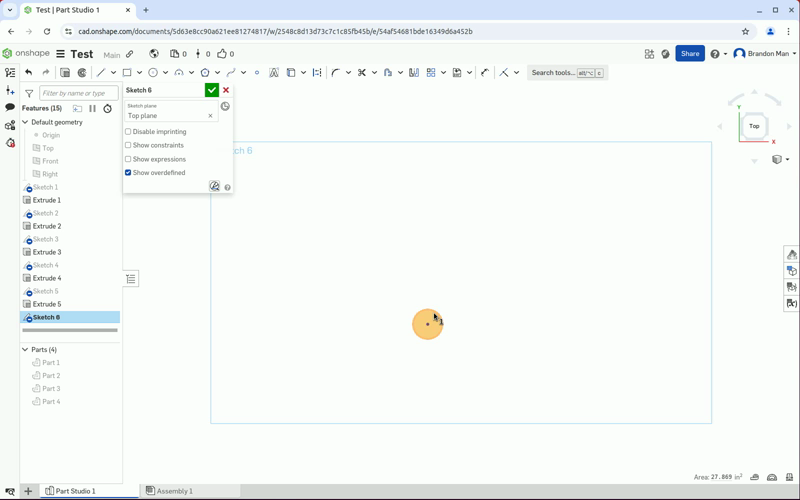
mouse_move(73, 352)
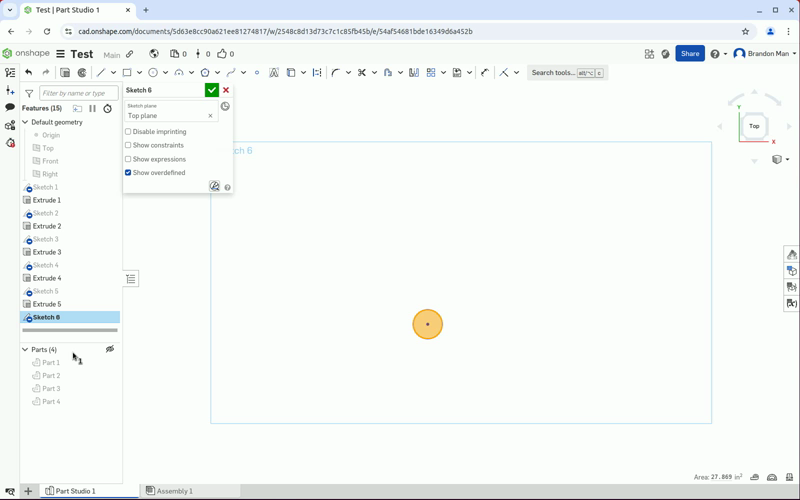
key(shift+y)
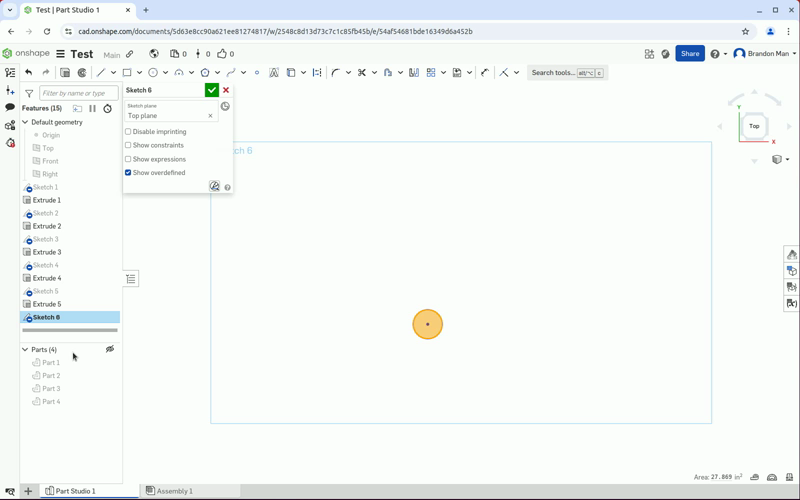
key(shift+e)
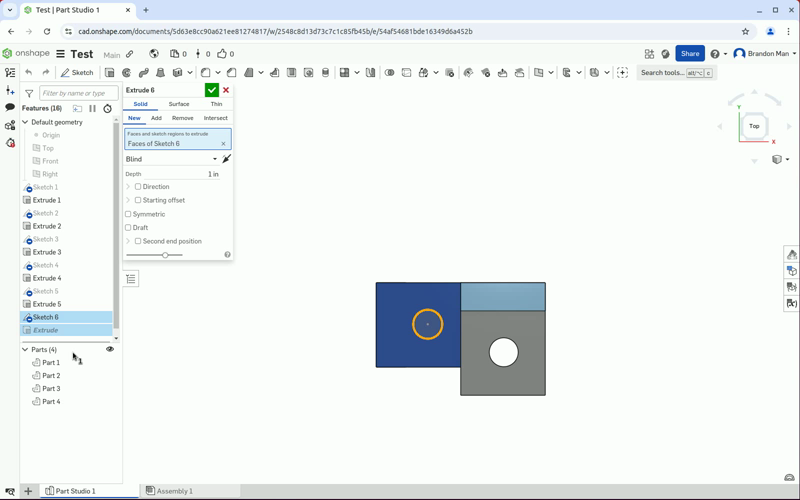
mouse_move(143, 106)
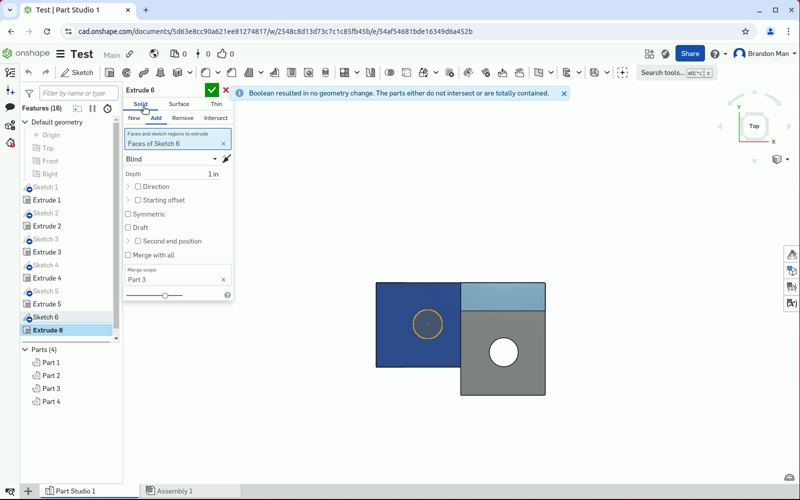
click(143, 106)
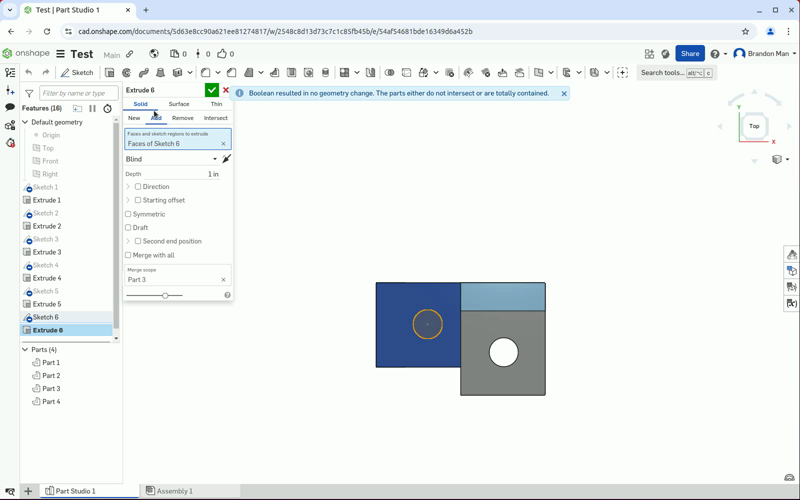
mouse_move(186, 120)
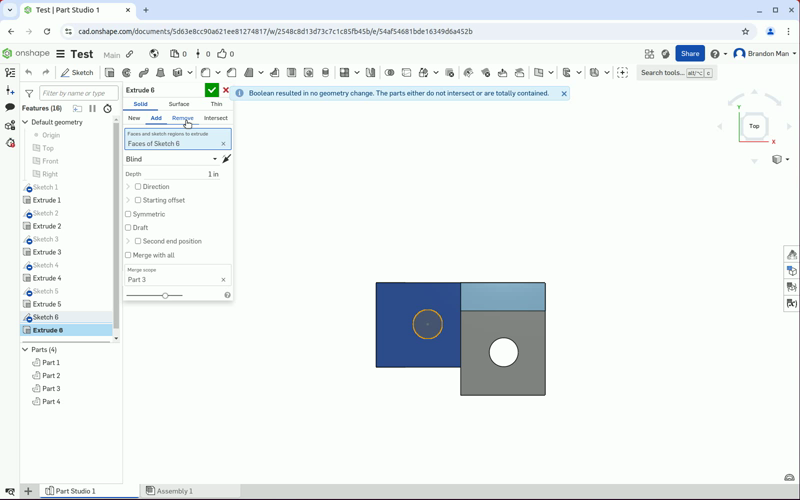
click(186, 120)
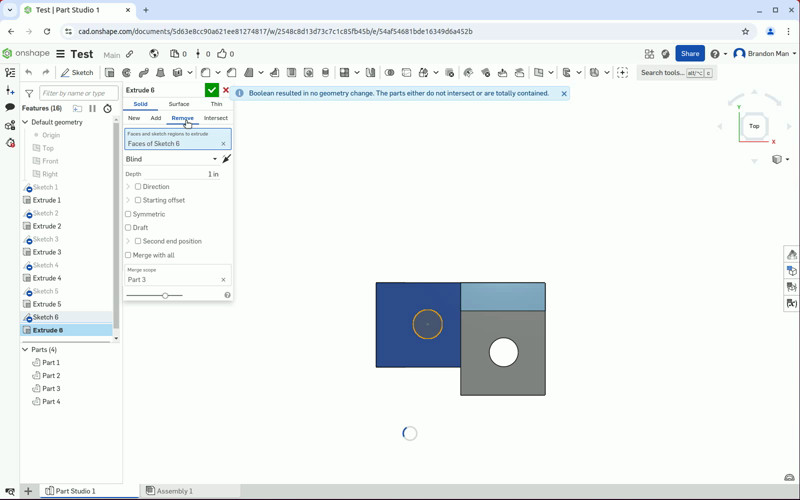
key(tab, 4)
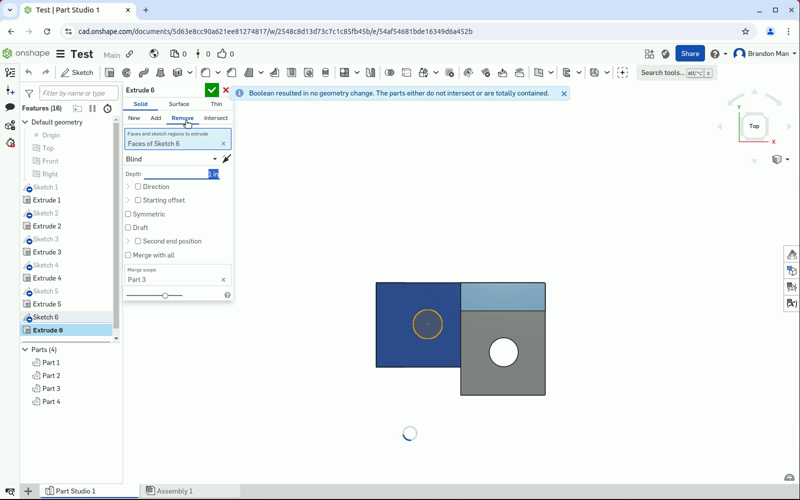
text(-5.777)
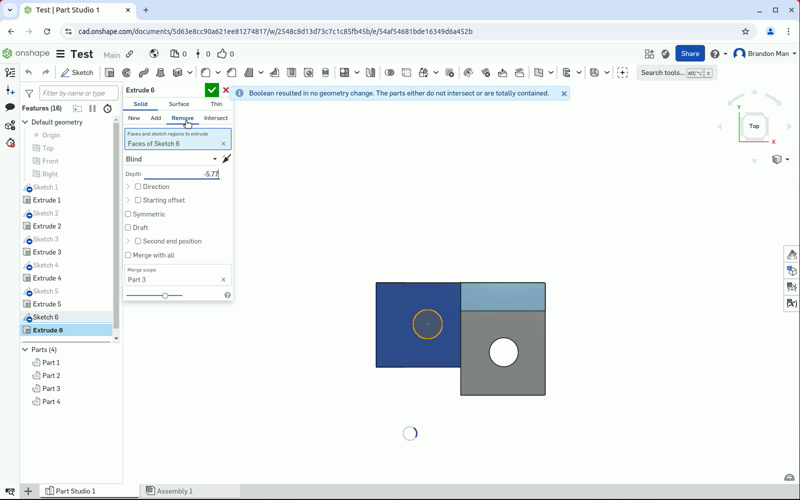
key(tab, 6)
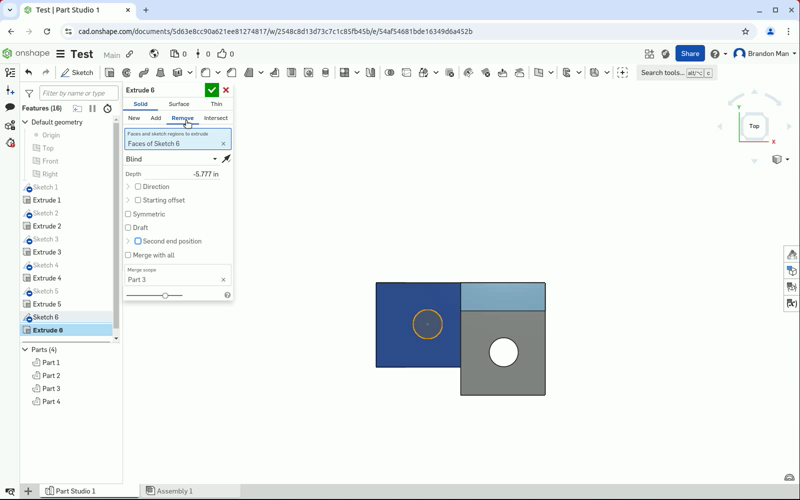
key(space)
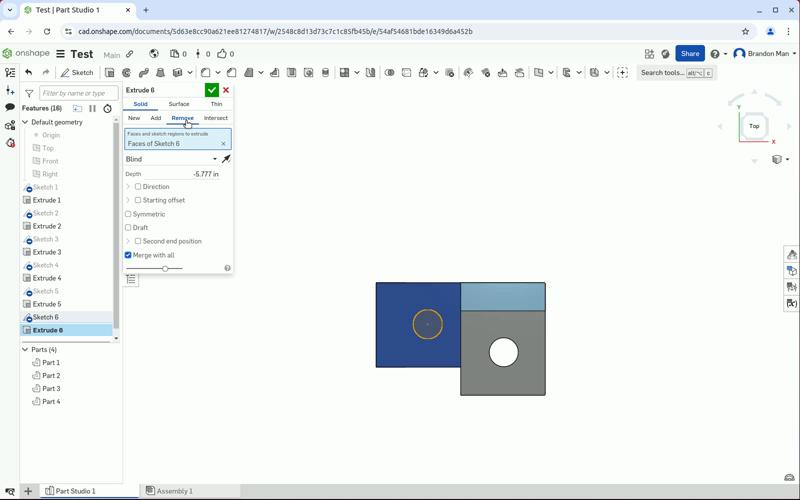
key(enter)
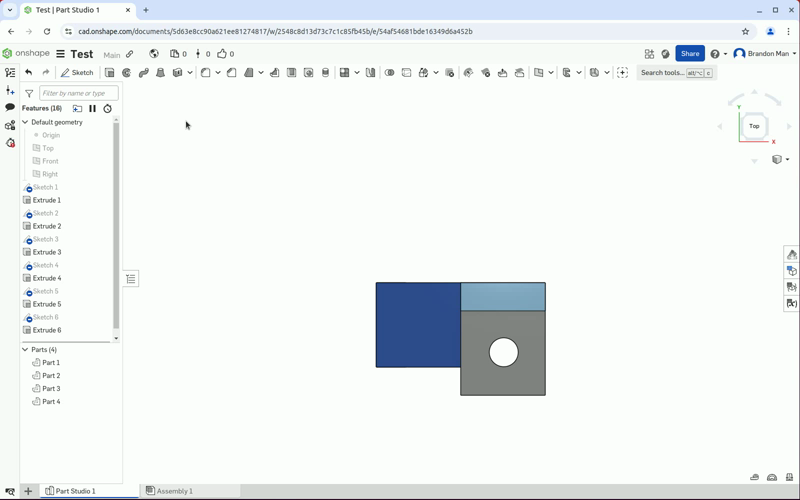
key(shift+h)
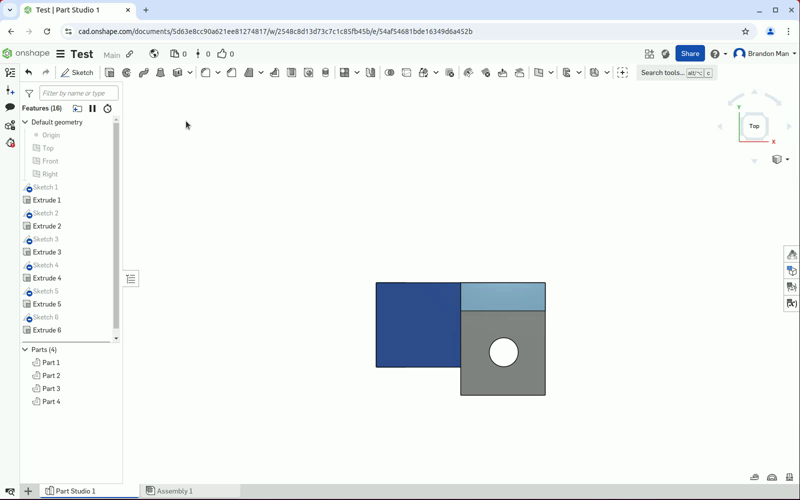
key(shift+h)
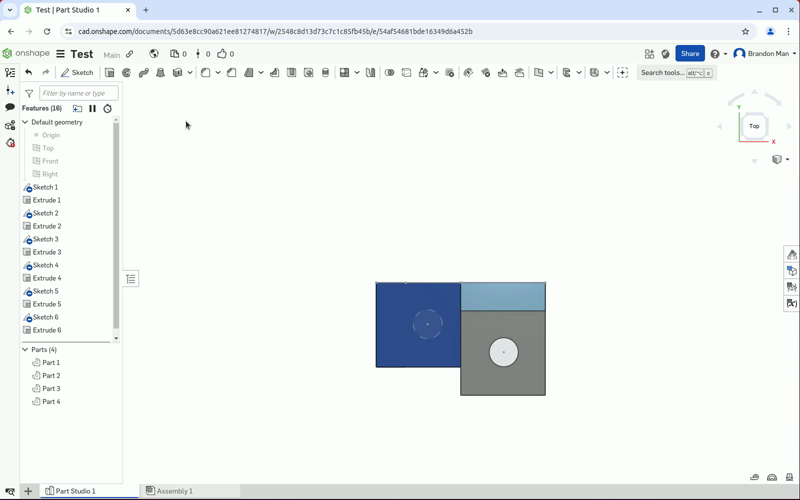
key(shift+7)
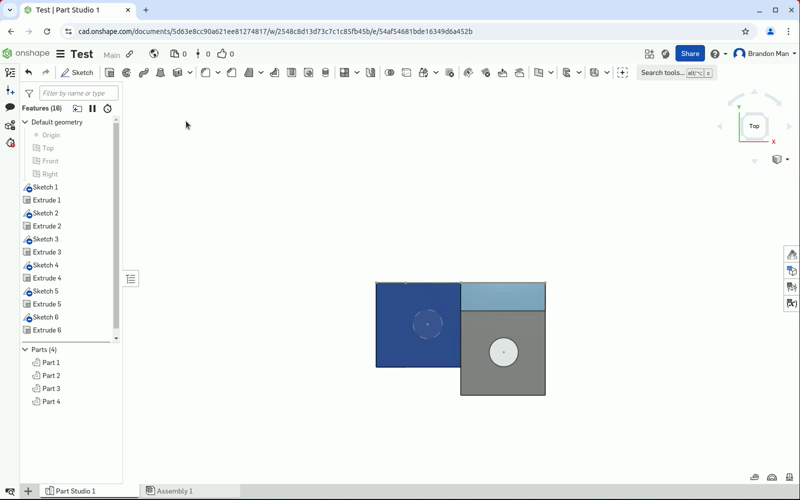
key(up, 3)
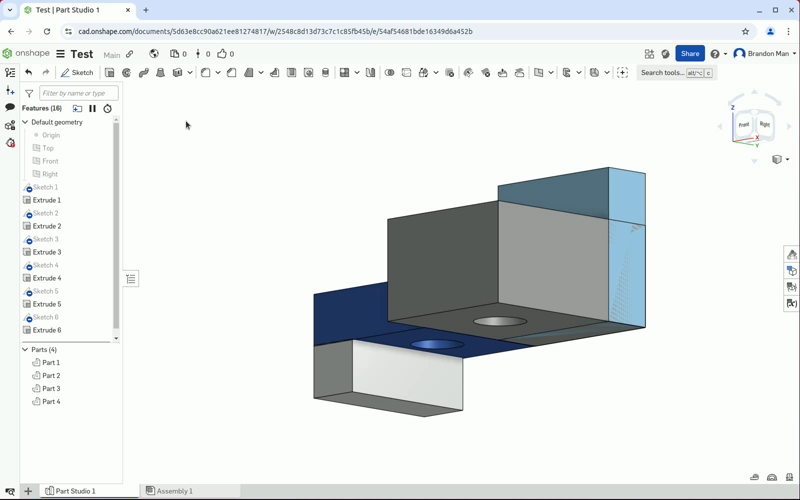
key(left, 3)
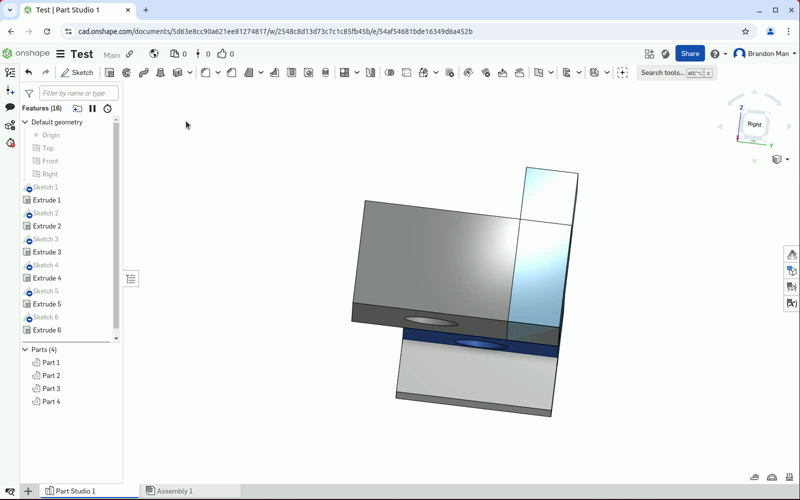
key(right, 3)
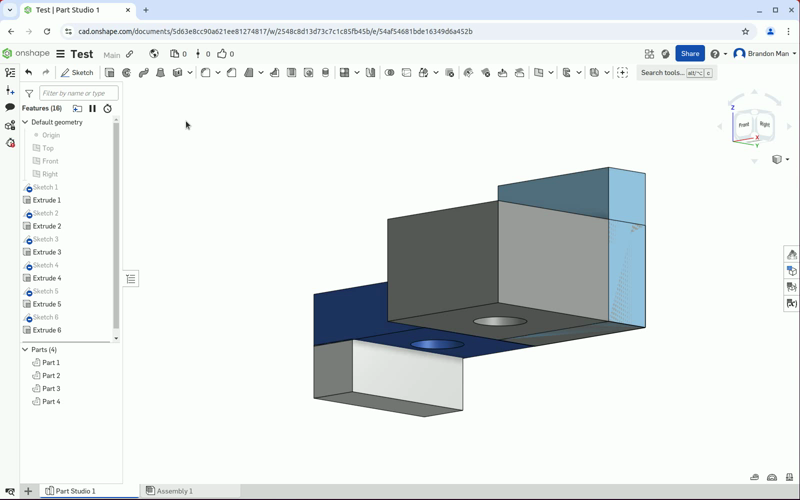
key(down, 3)
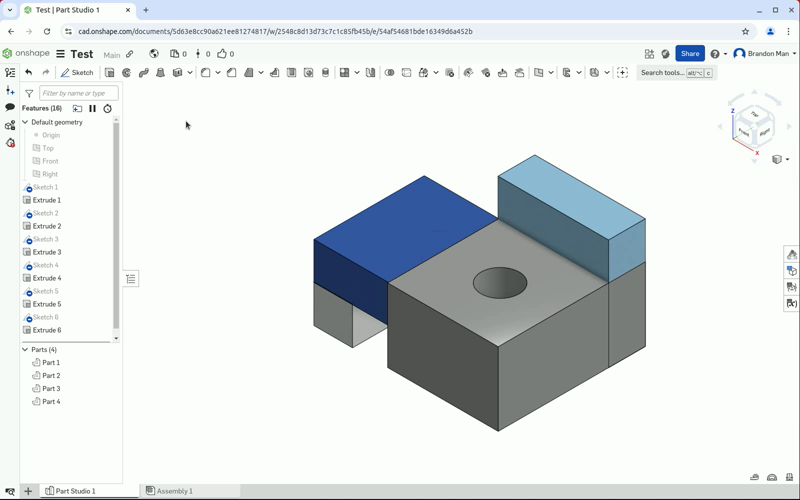
mouse_move(69, 189)
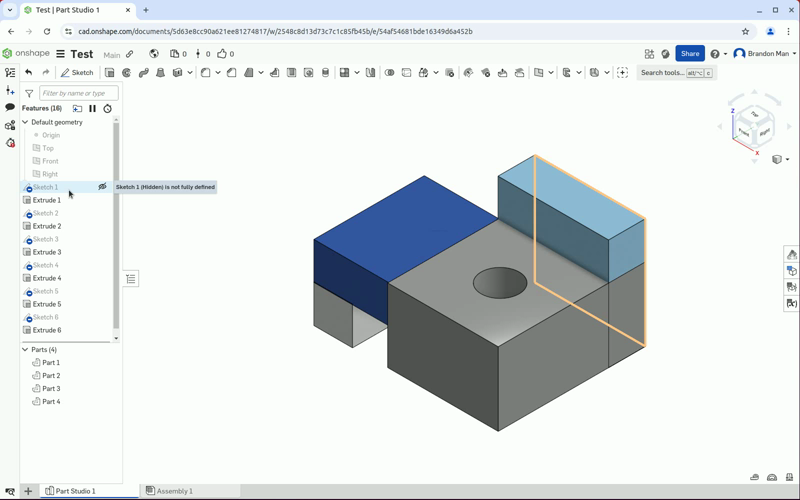
click(69, 189)